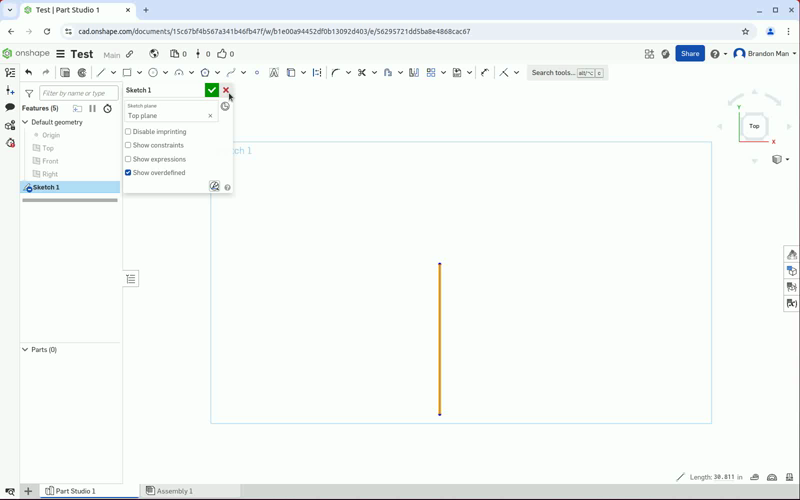
key(shift+h)
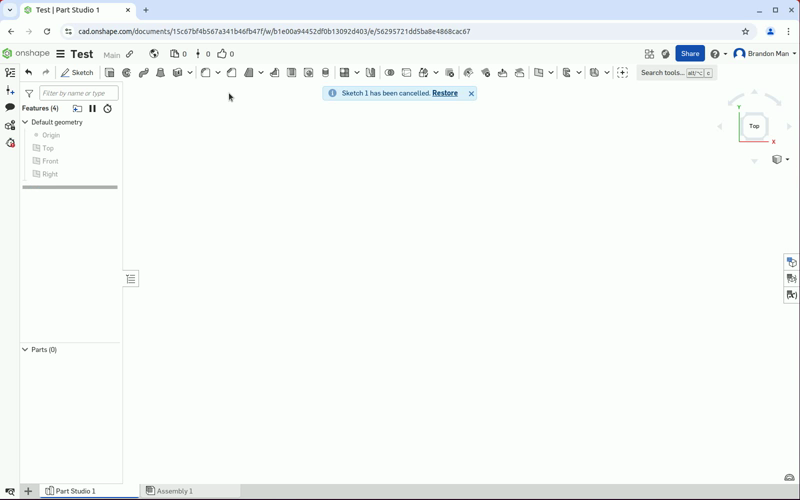
mouse_move(73, 352)
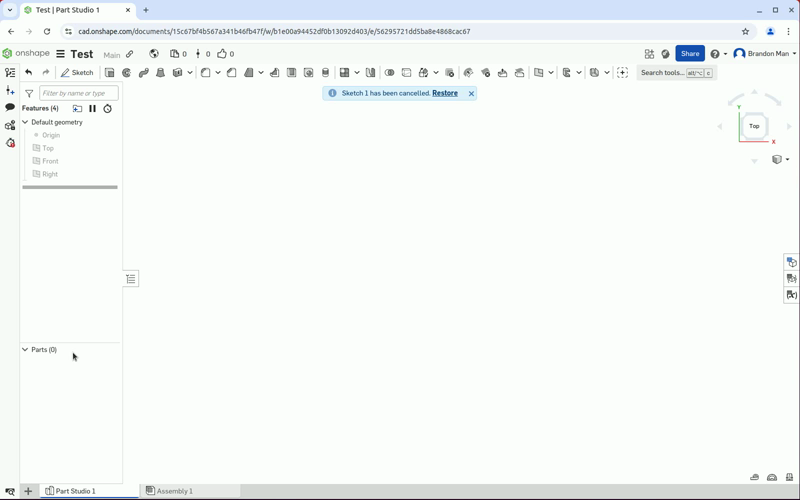
key(y)
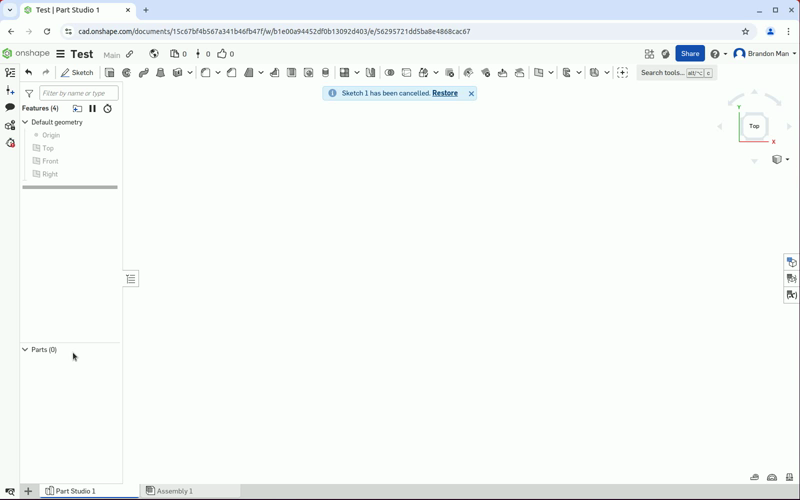
key(shift+p)
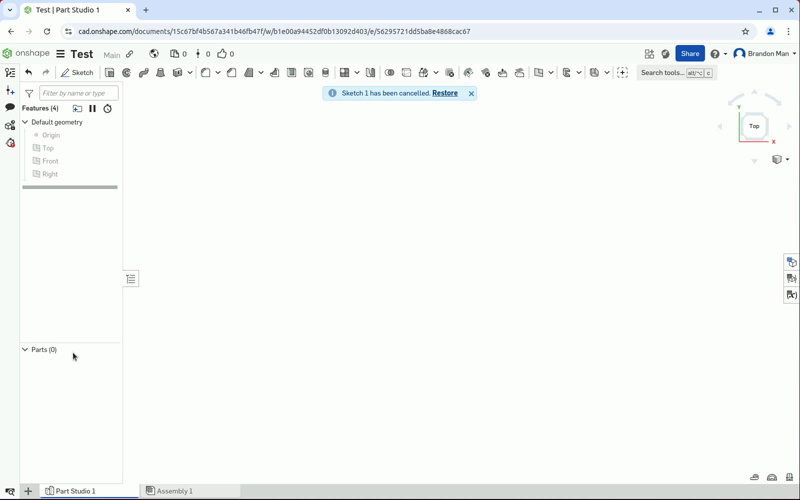
key(space)
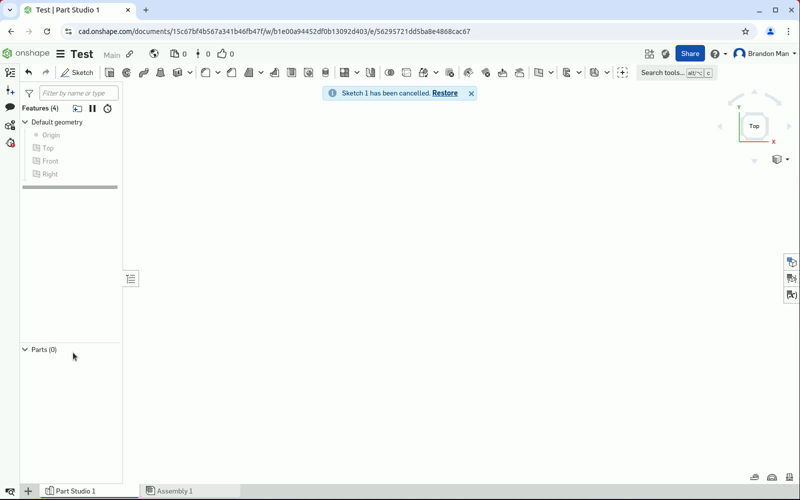
key_down(shift)
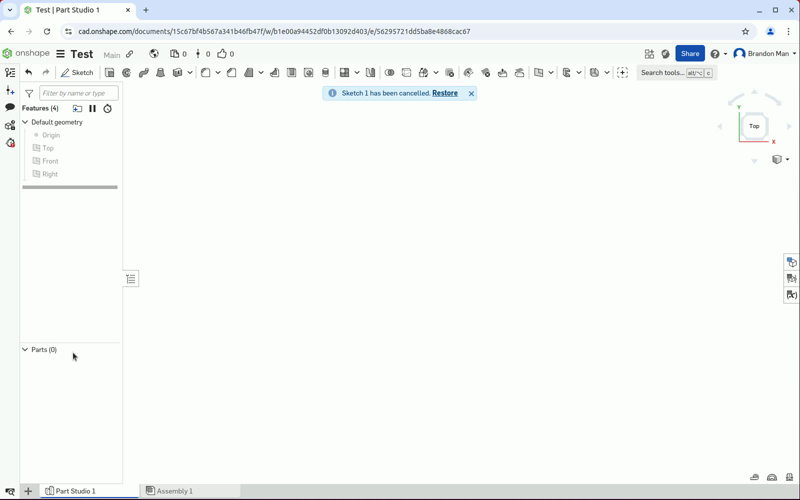
key(up)
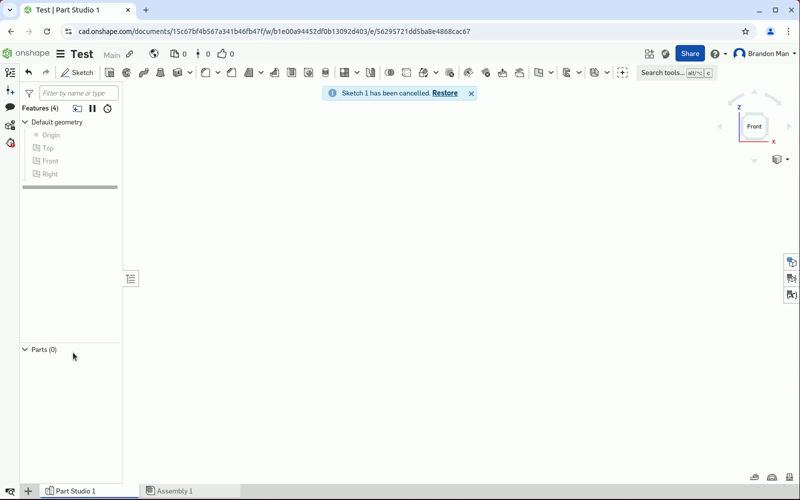
key_up(shift)
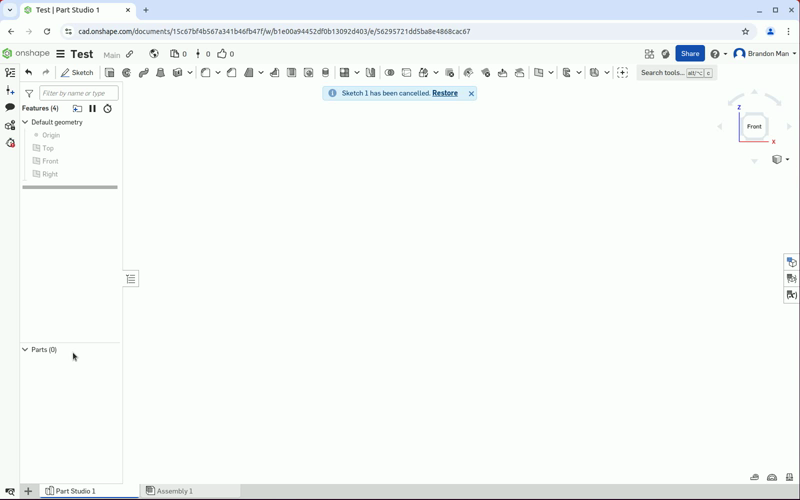
mouse_move(73, 352)
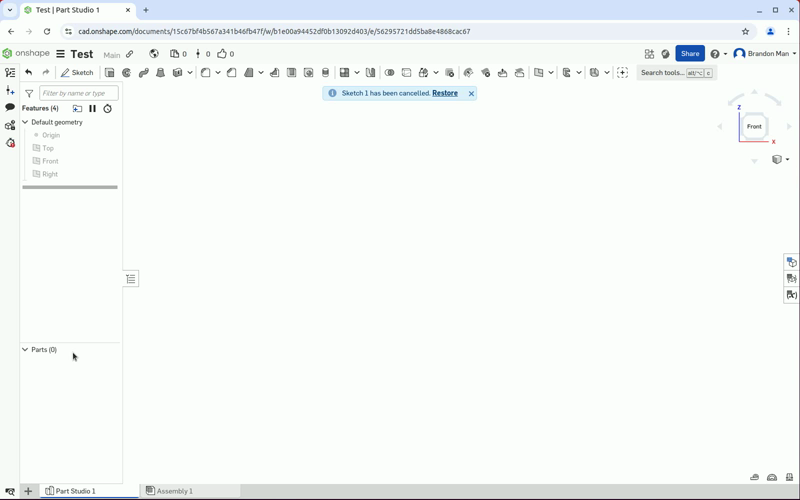
key(shift+y)
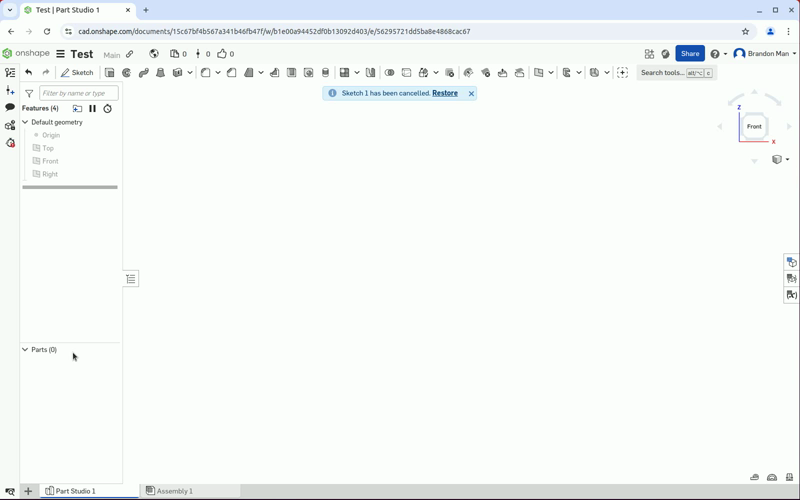
key(shift+s)
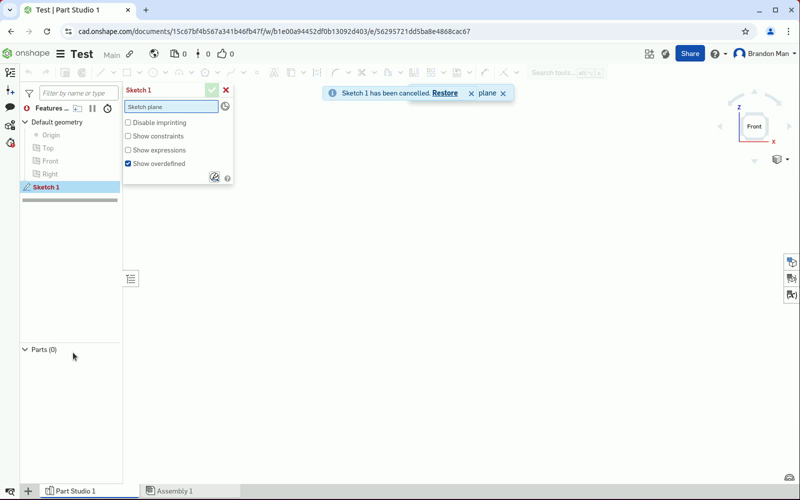
mouse_move(73, 163)
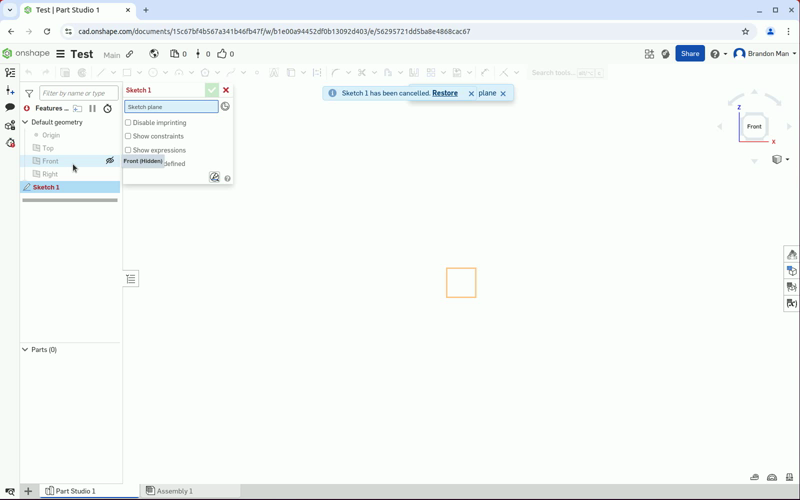
click(73, 163)
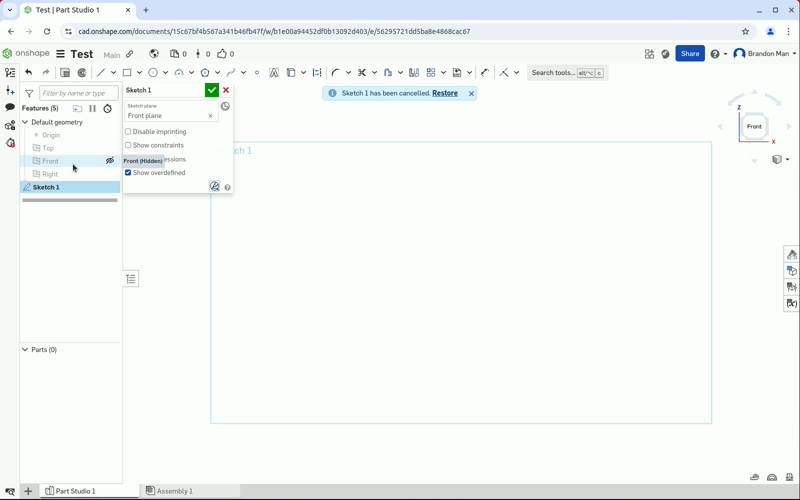
mouse_move(73, 352)
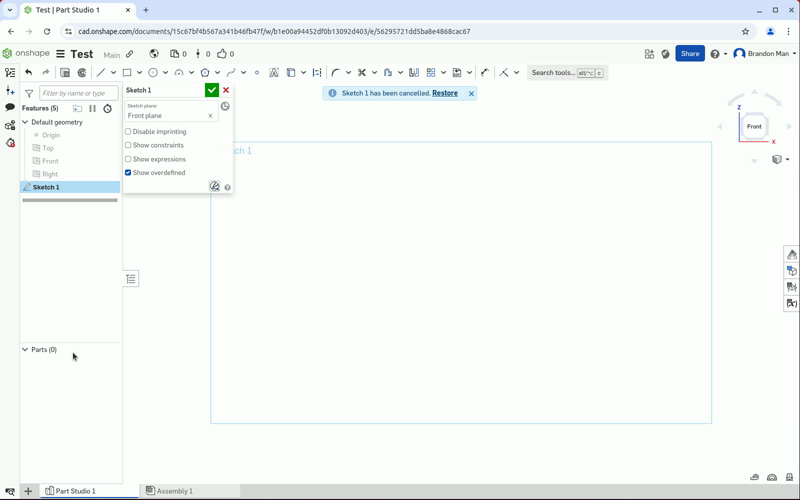
key(y)
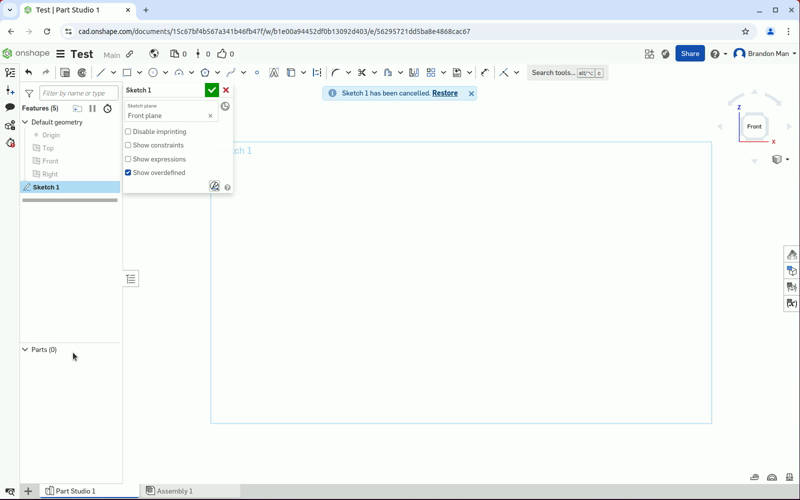
key(c)
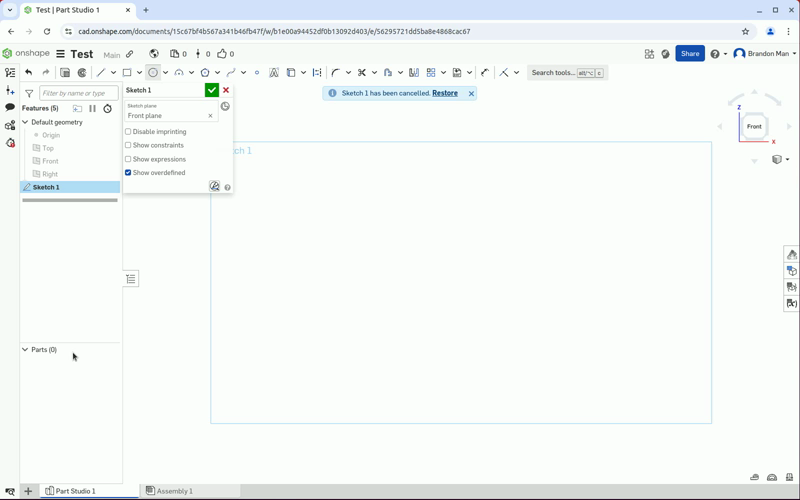
key_down(shift)
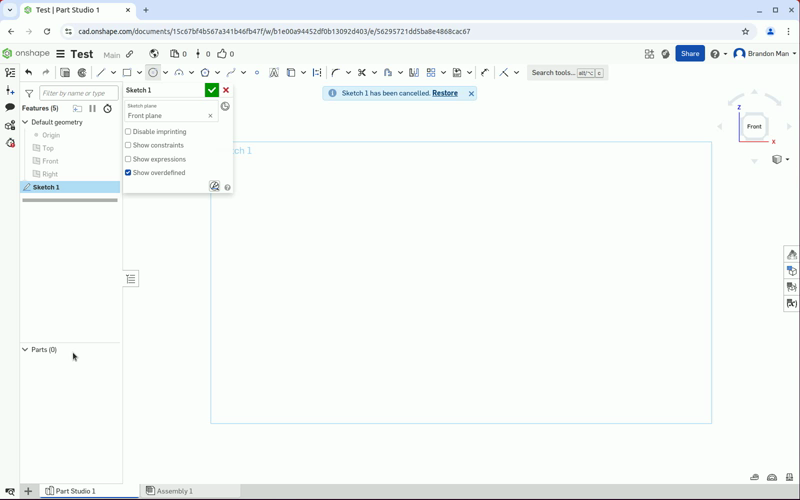
mouse_move(386, 282)
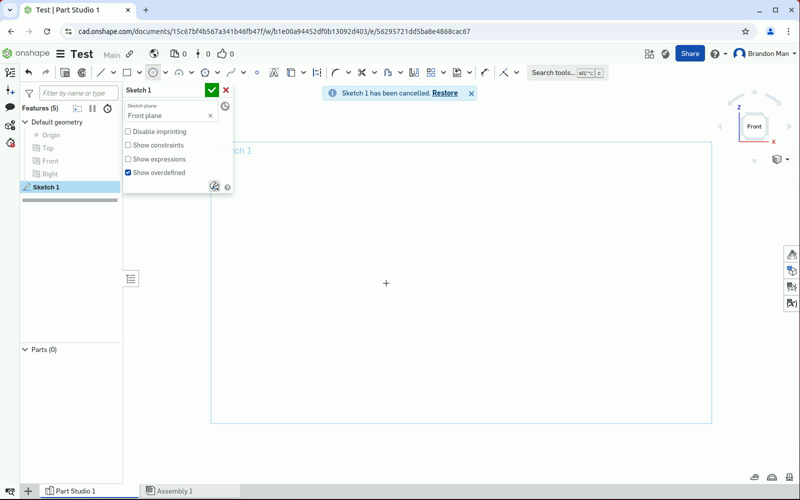
click(386, 282)
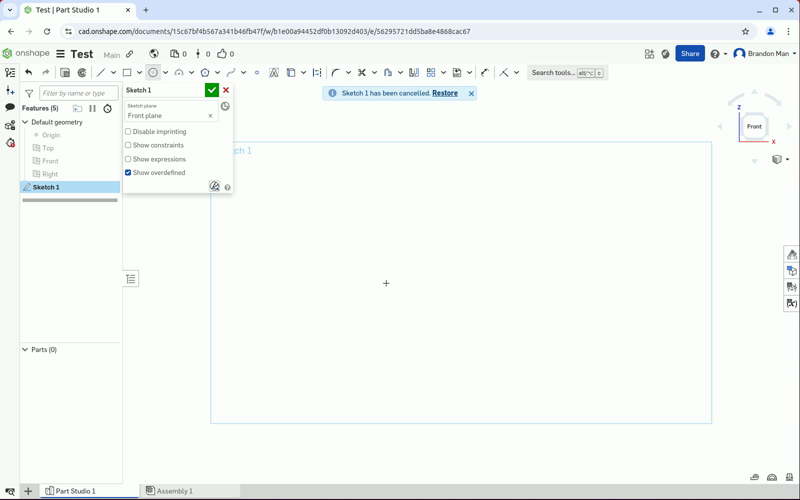
key_up(shift)
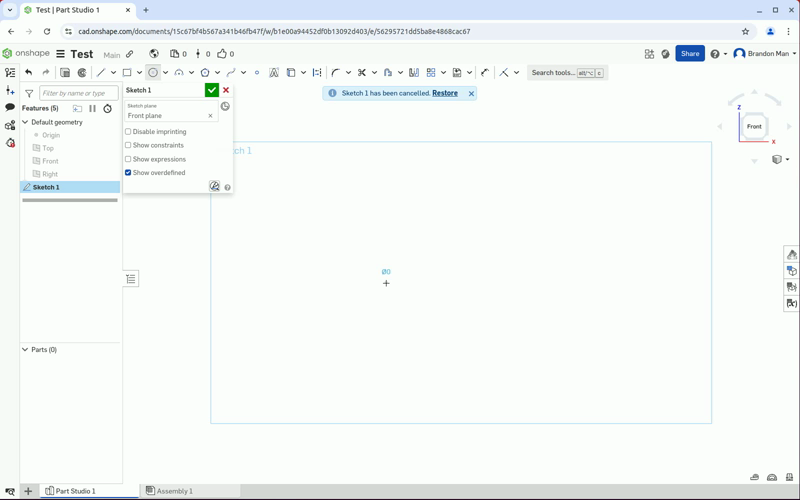
mouse_move(424, 282)
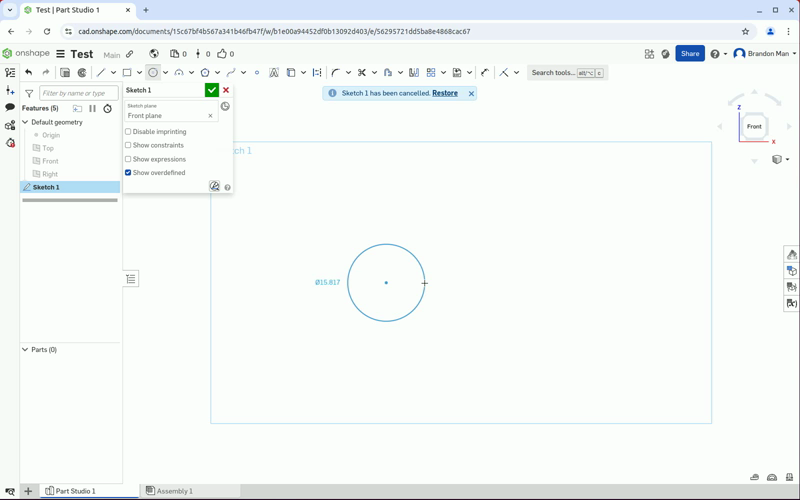
click(424, 282)
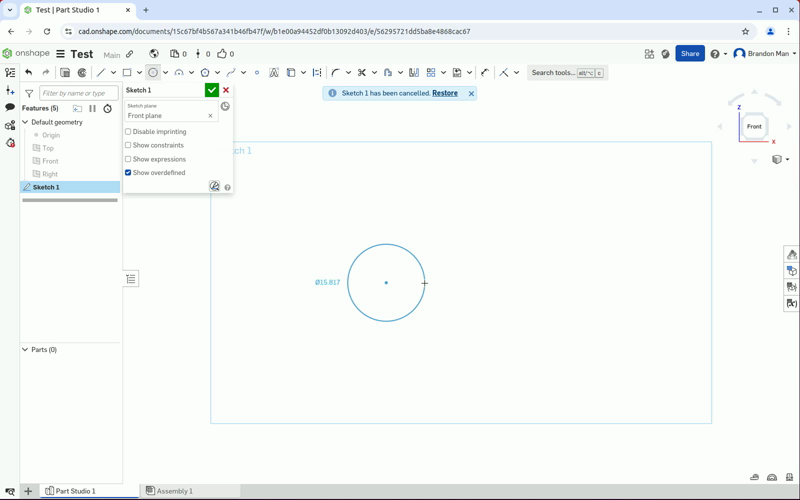
key(esc)
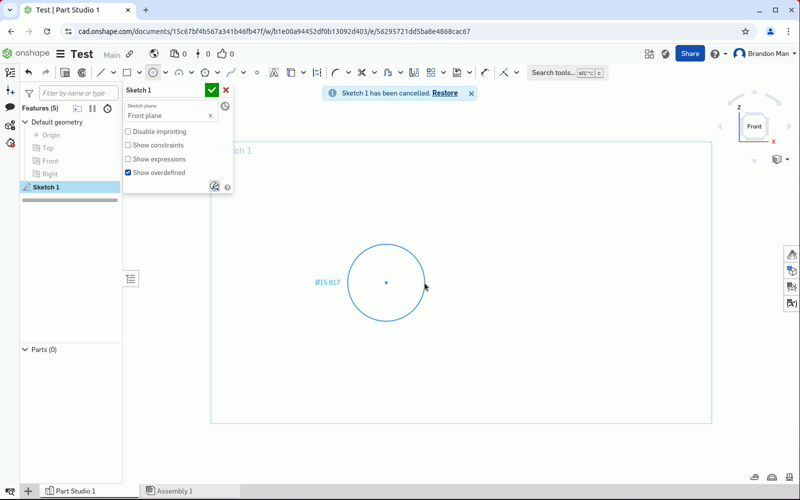
key(c)
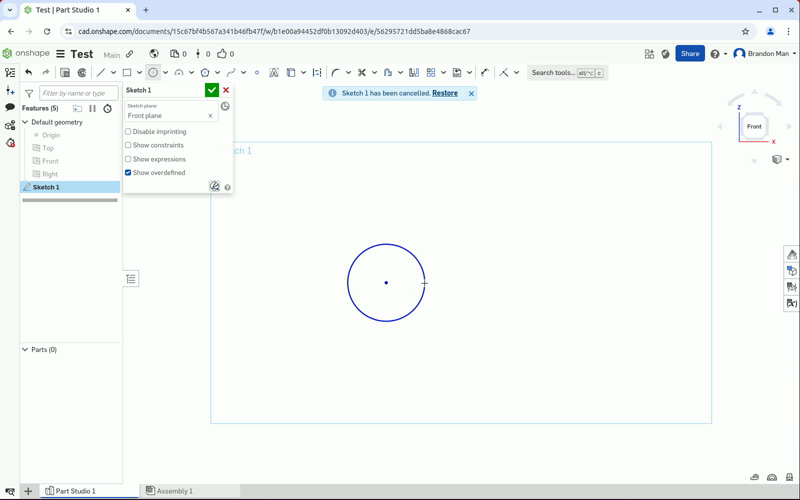
key_down(shift)
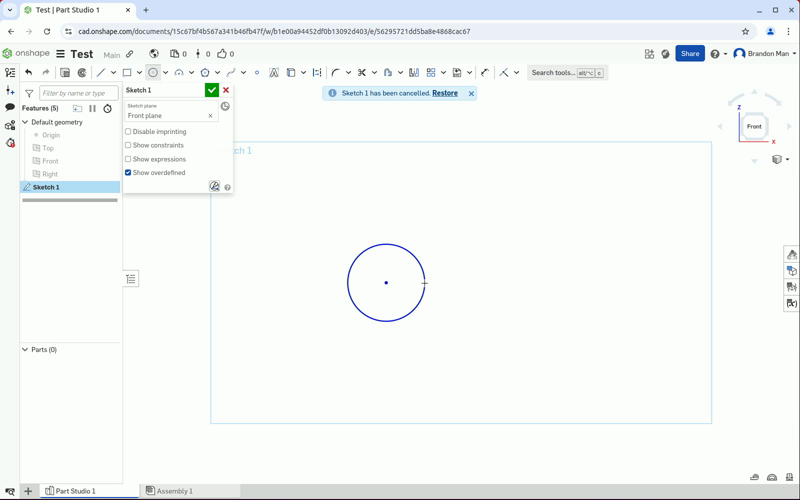
mouse_move(386, 282)
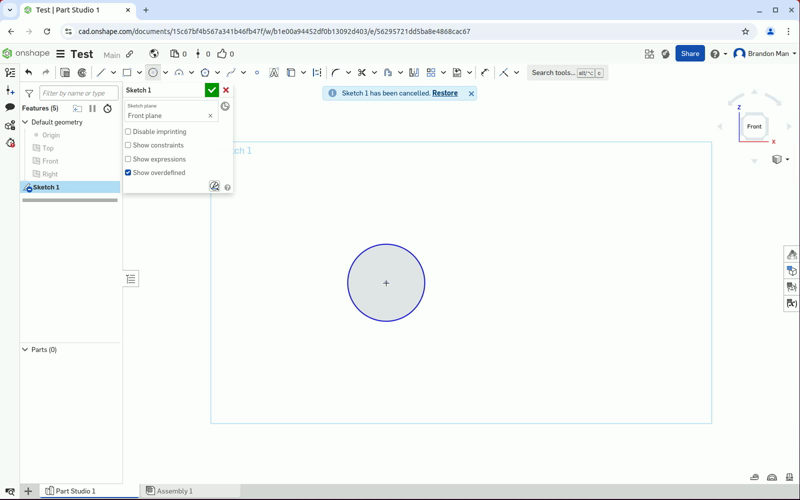
click(386, 282)
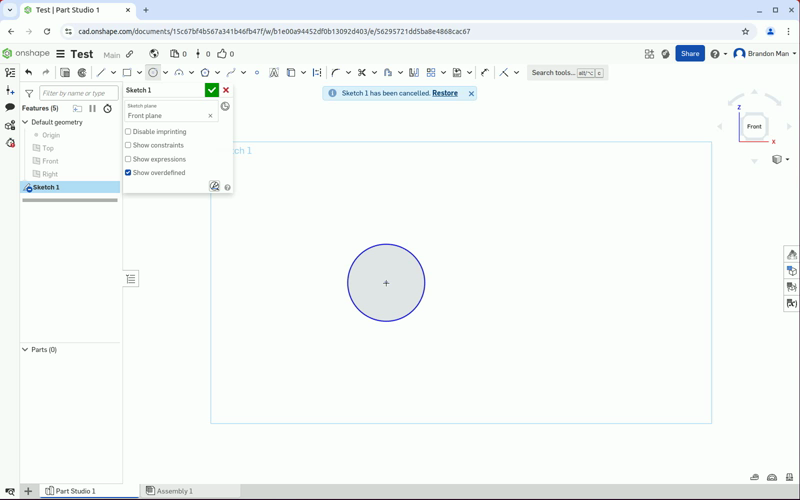
key_up(shift)
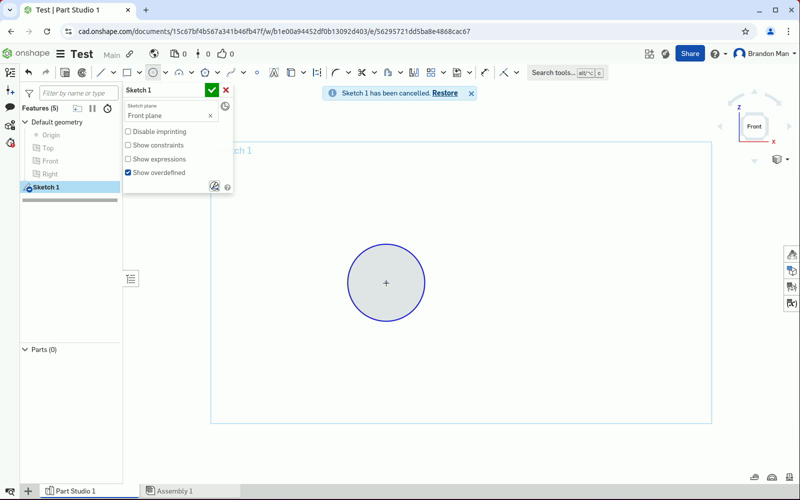
mouse_move(405, 282)
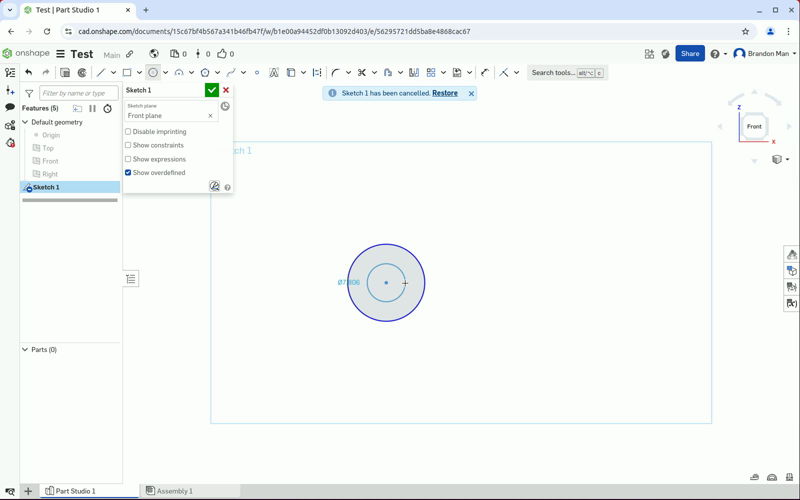
click(405, 282)
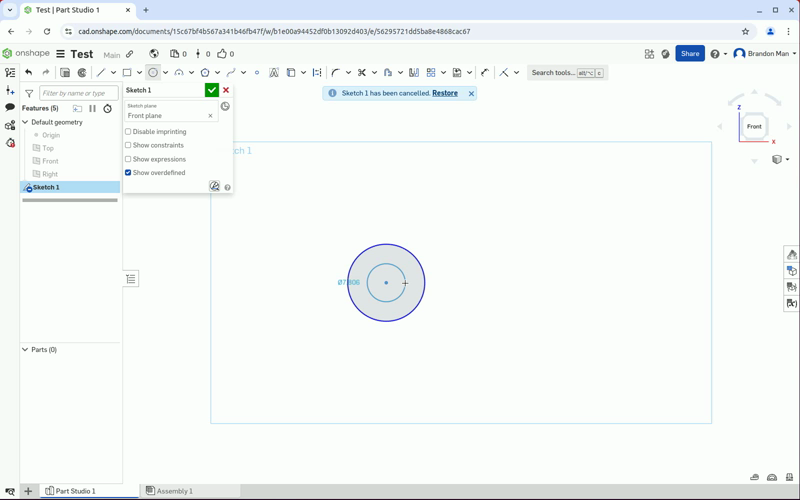
key(esc)
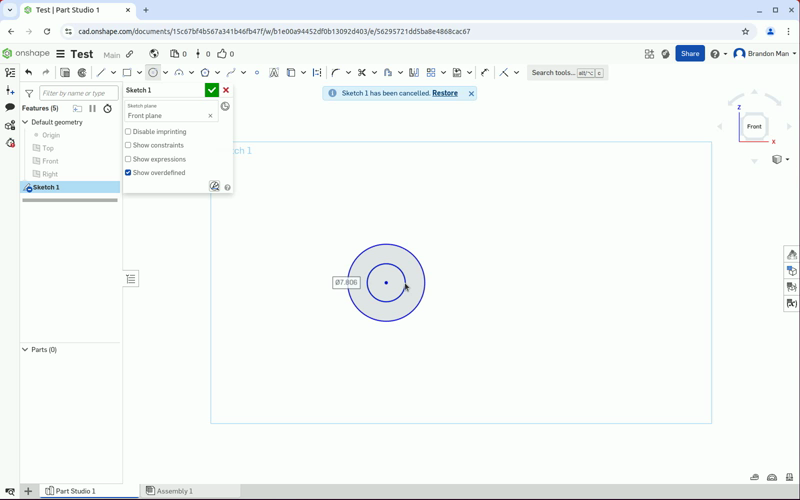
mouse_move(411, 269)
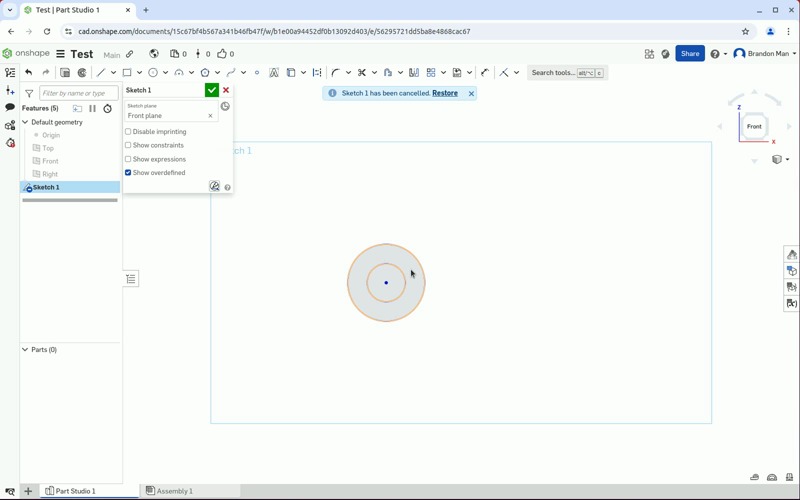
click(411, 269)
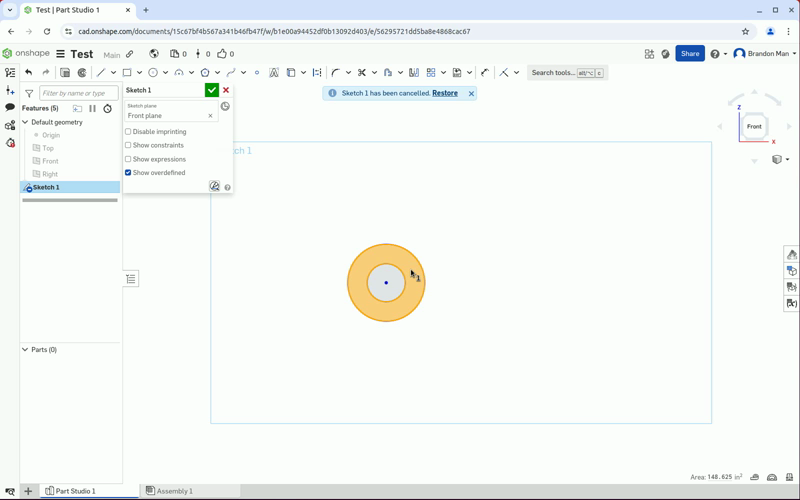
mouse_move(73, 352)
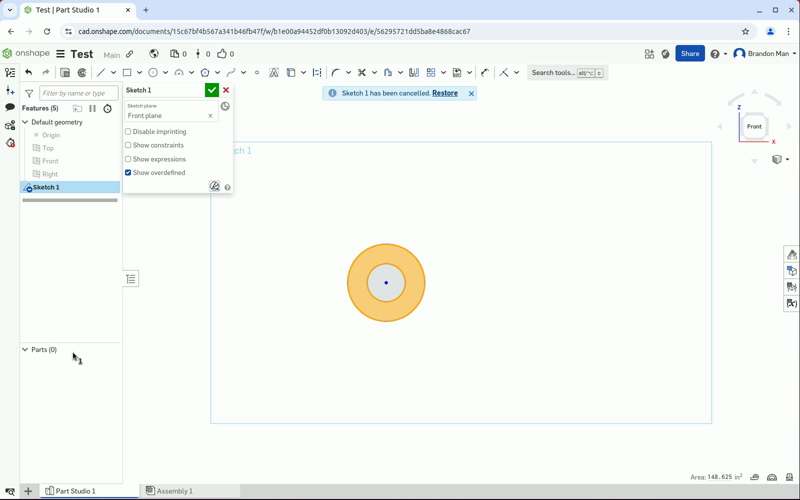
key(shift+y)
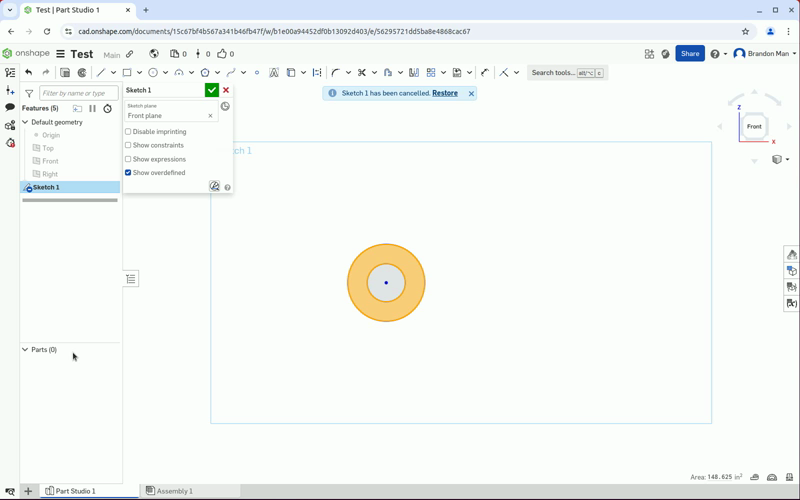
key(shift+e)
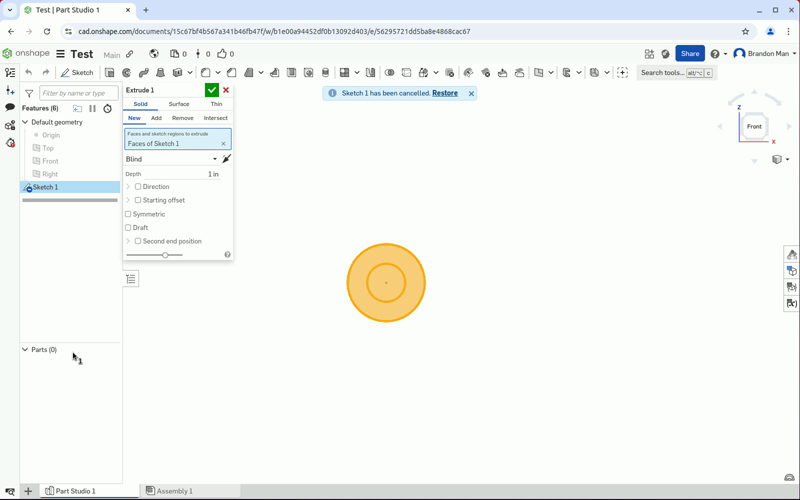
mouse_move(143, 106)
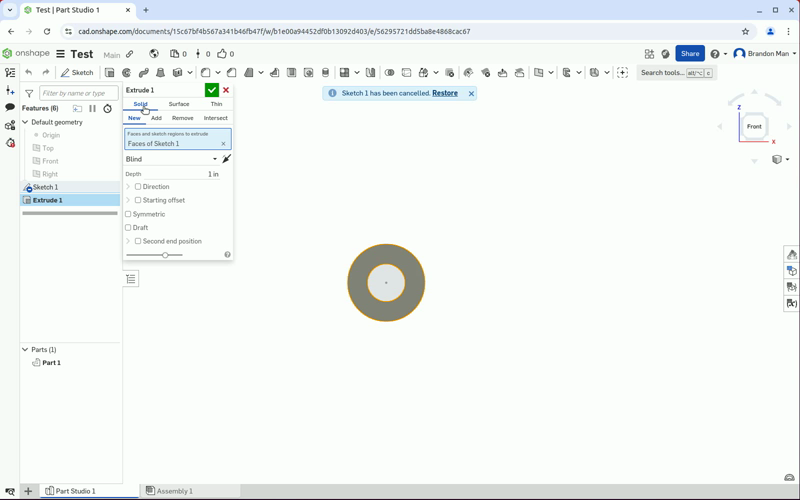
click(143, 106)
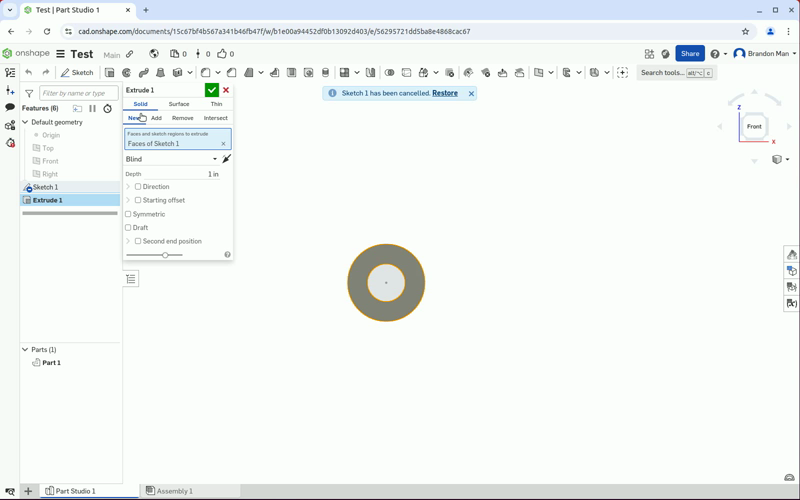
mouse_move(137, 120)
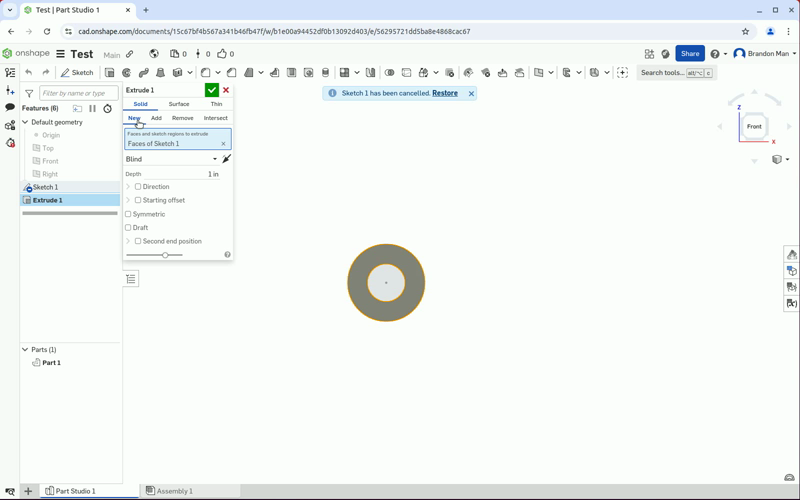
click(137, 120)
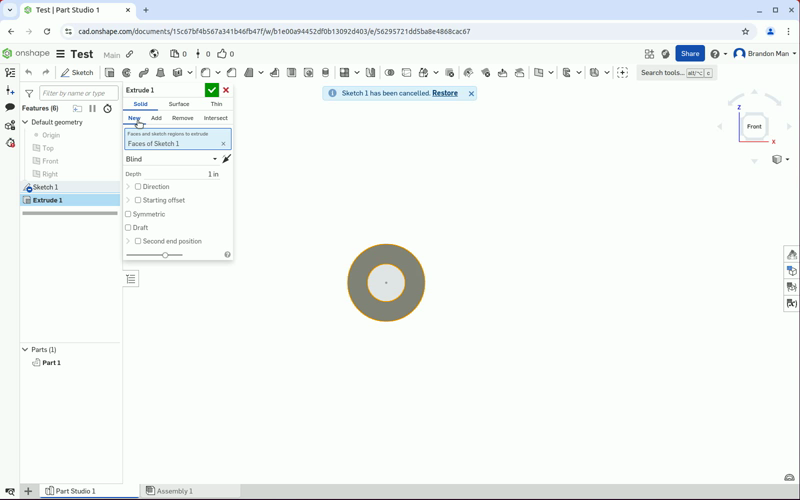
key(tab, 4)
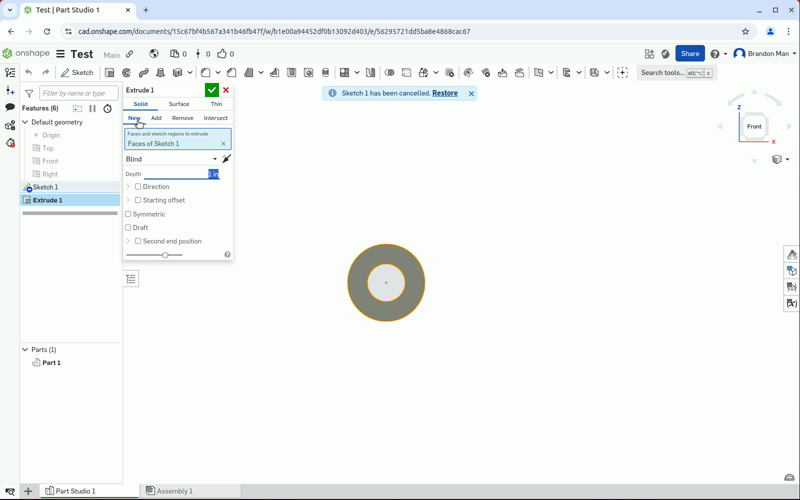
text(7.703)
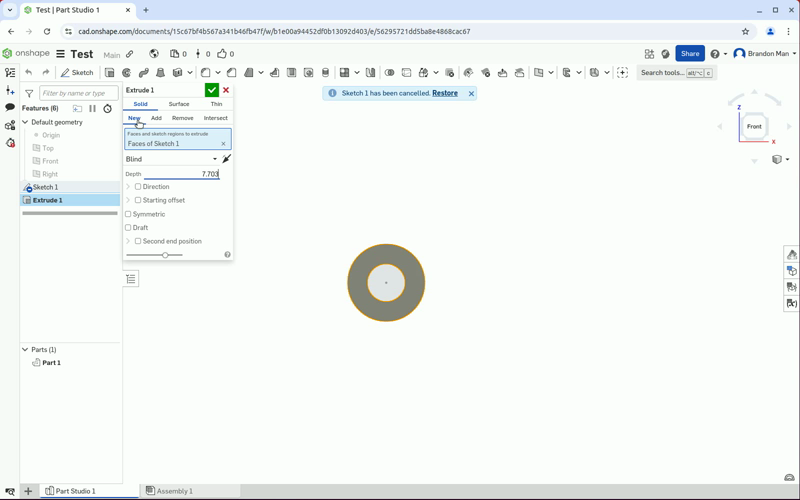
key(enter)
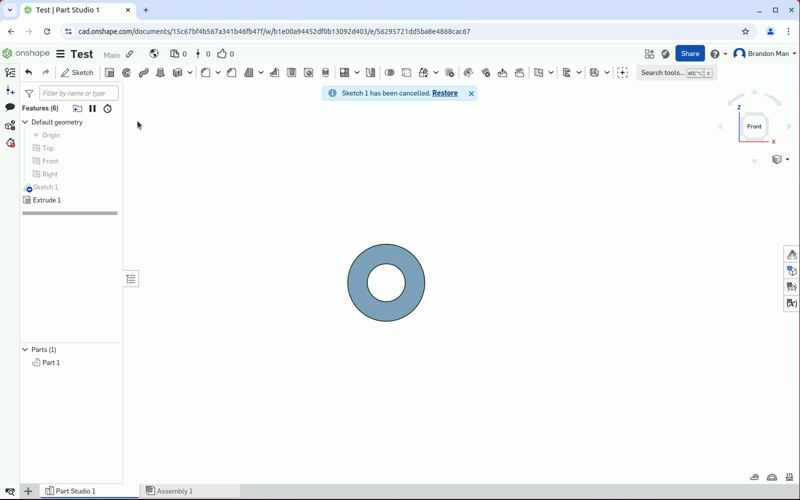
key(shift+h)
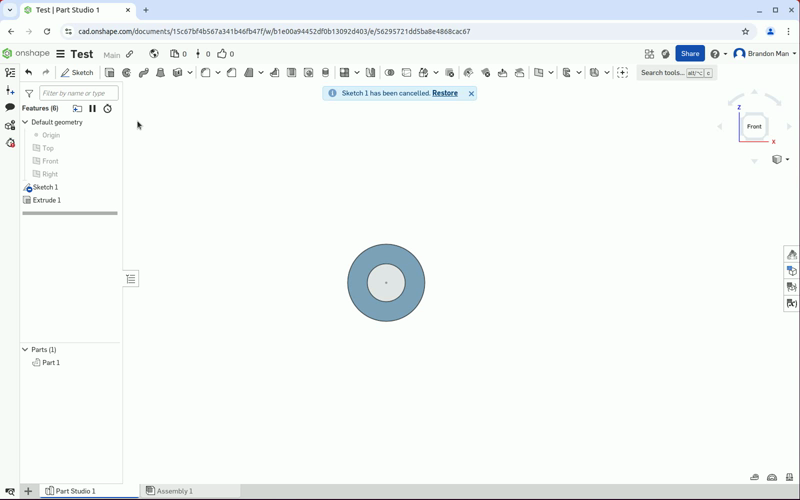
key(shift+h)
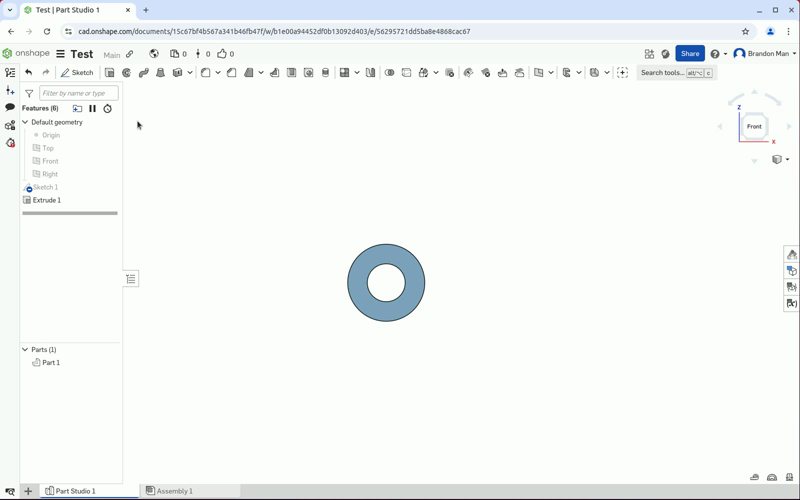
mouse_move(73, 189)
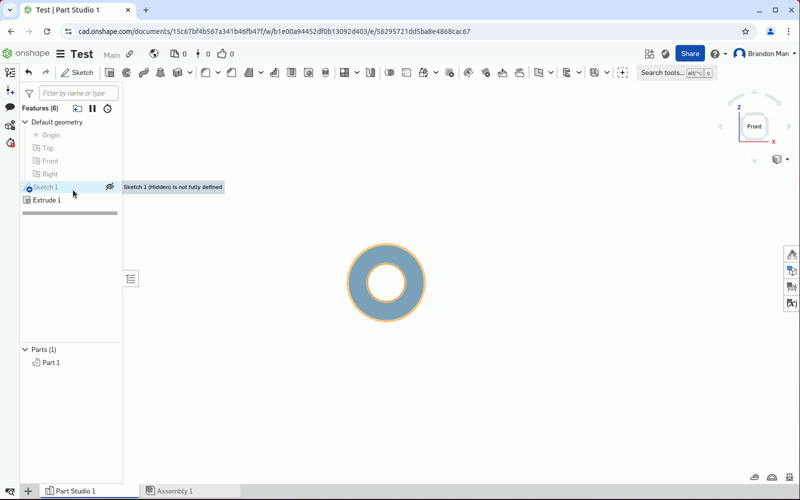
click(73, 189)
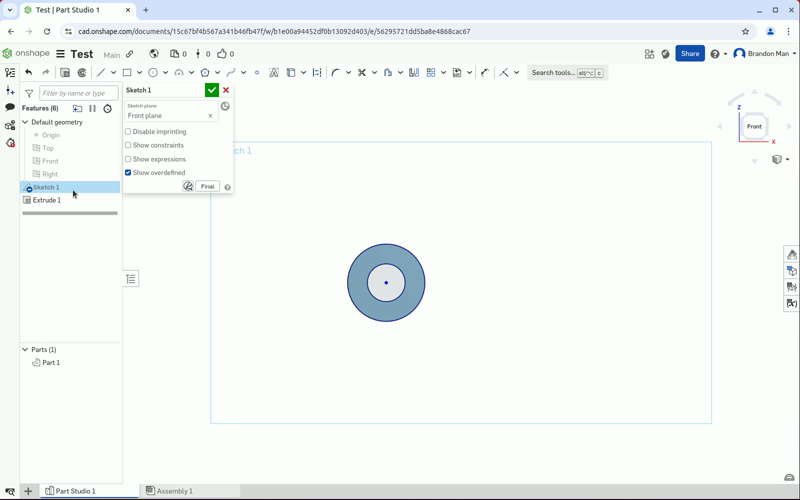
mouse_move(229, 92)
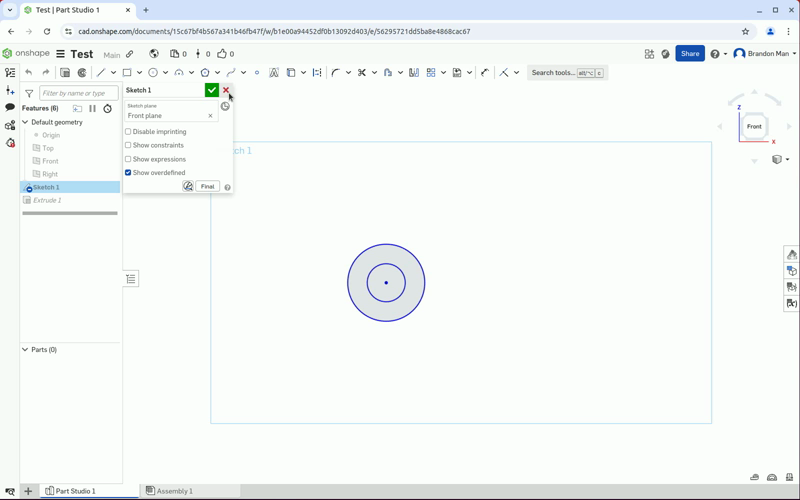
click(229, 92)
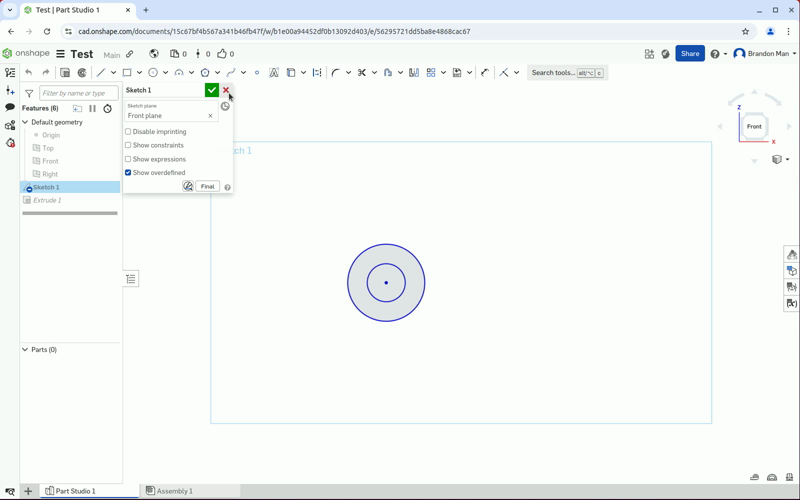
key(shift+s)
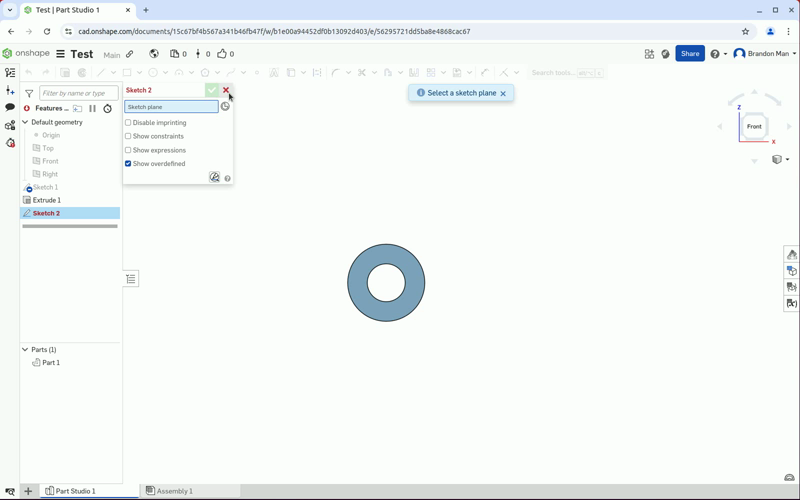
mouse_move(73, 163)
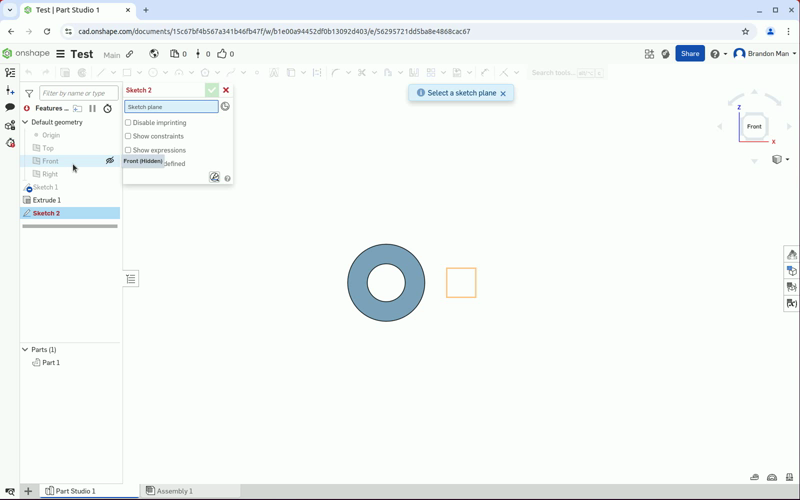
click(73, 163)
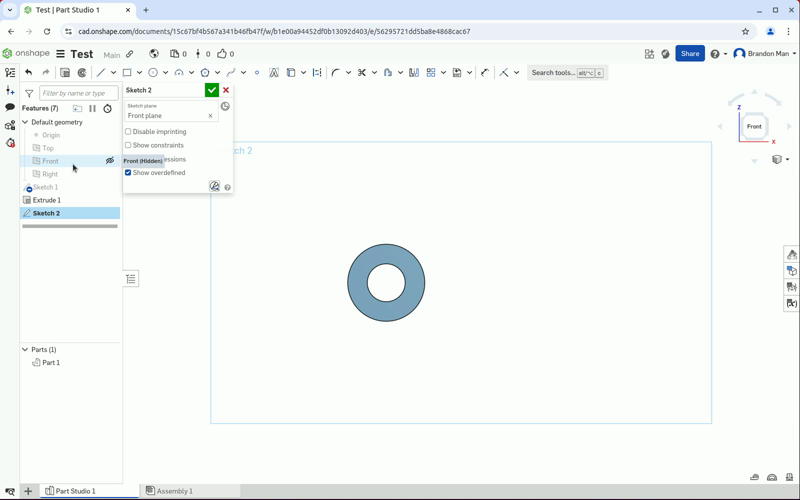
mouse_move(73, 352)
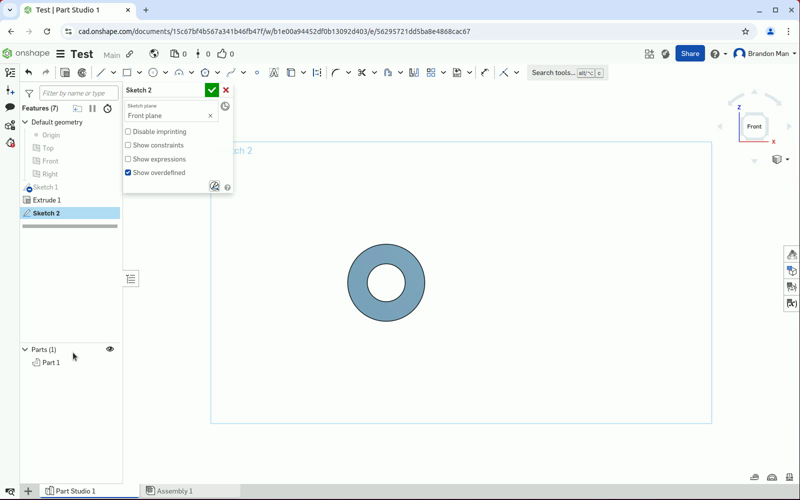
key(y)
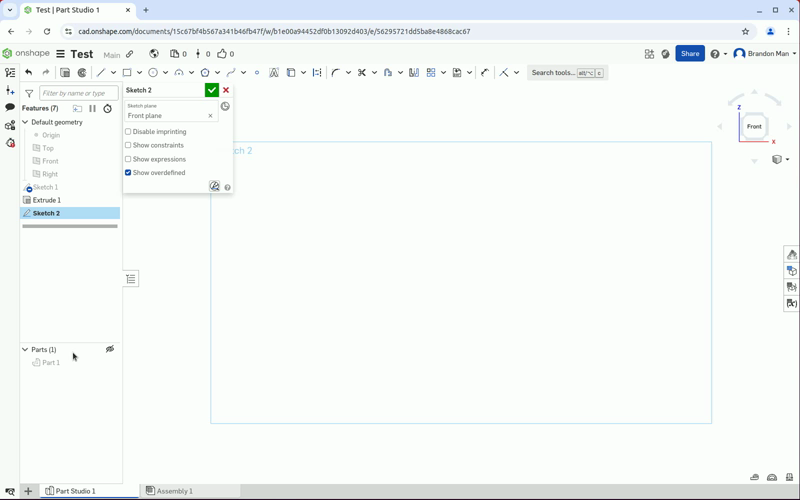
key(l)
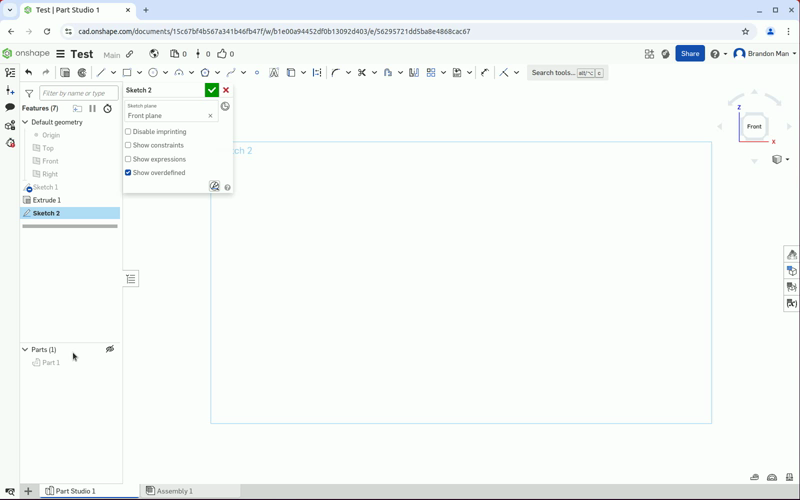
key_down(shift)
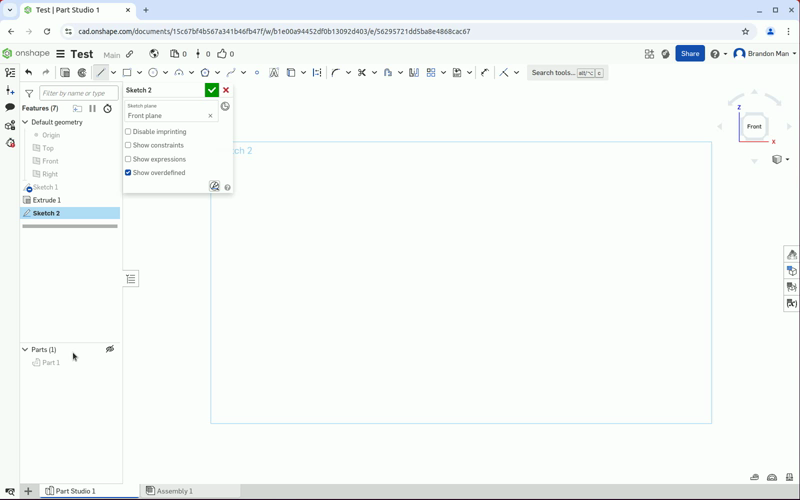
mouse_move(348, 357)
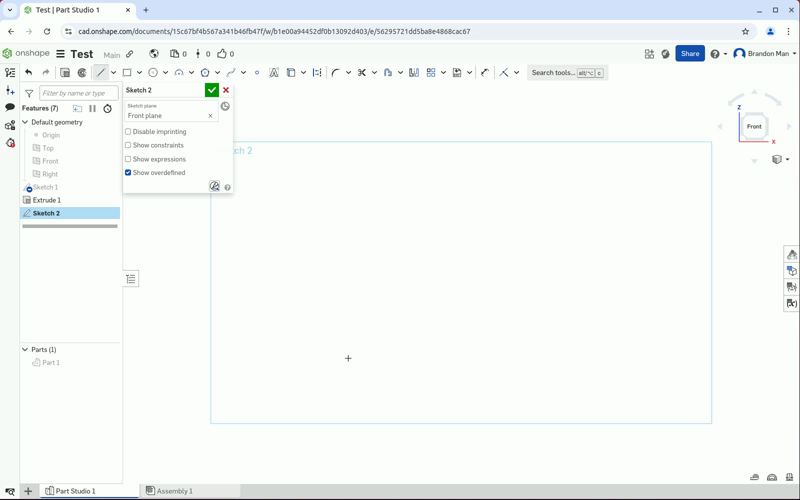
click(348, 357)
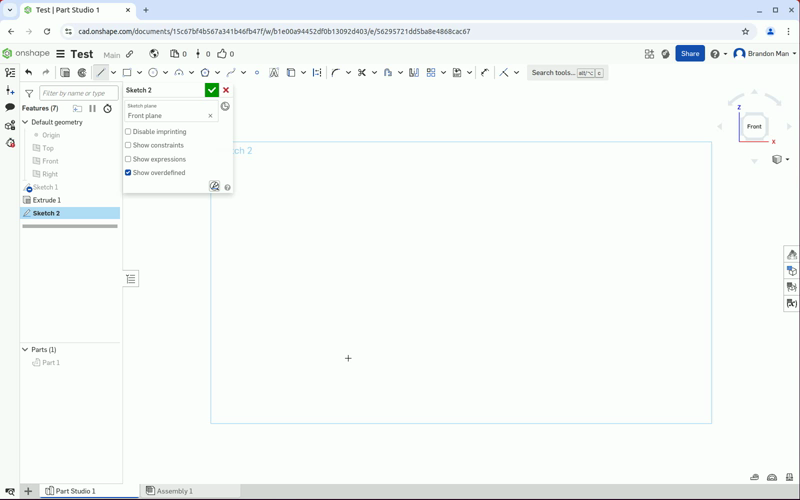
key_up(shift)
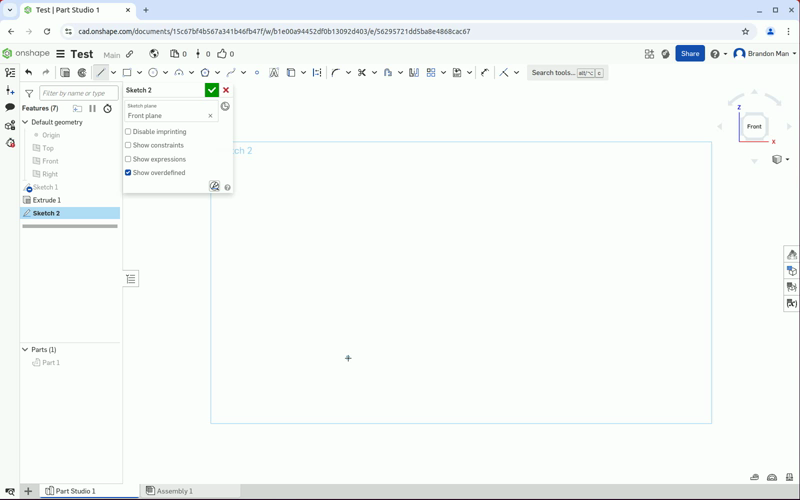
key_down(shift)
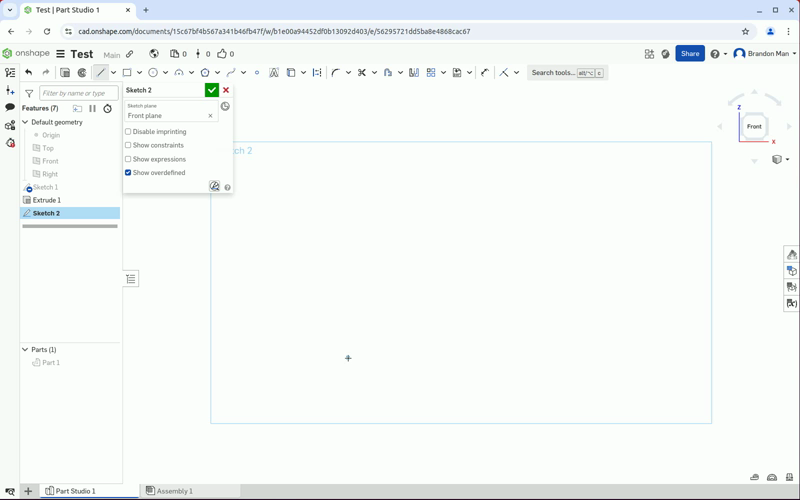
mouse_move(378, 357)
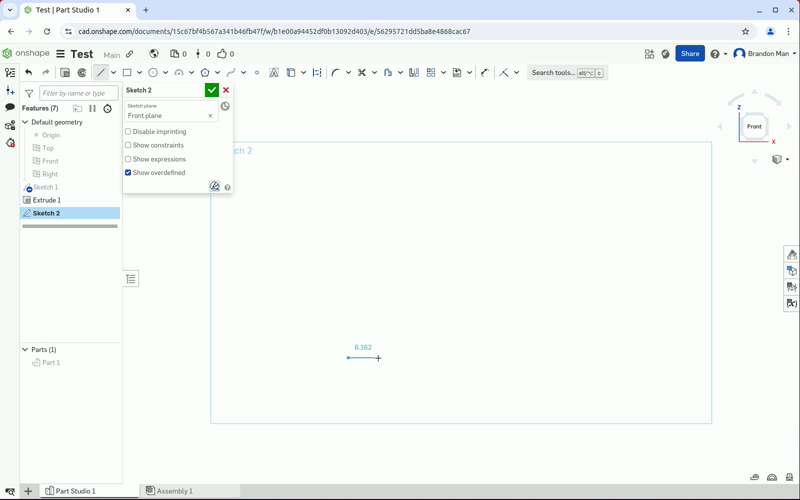
mouse_move(386, 357)
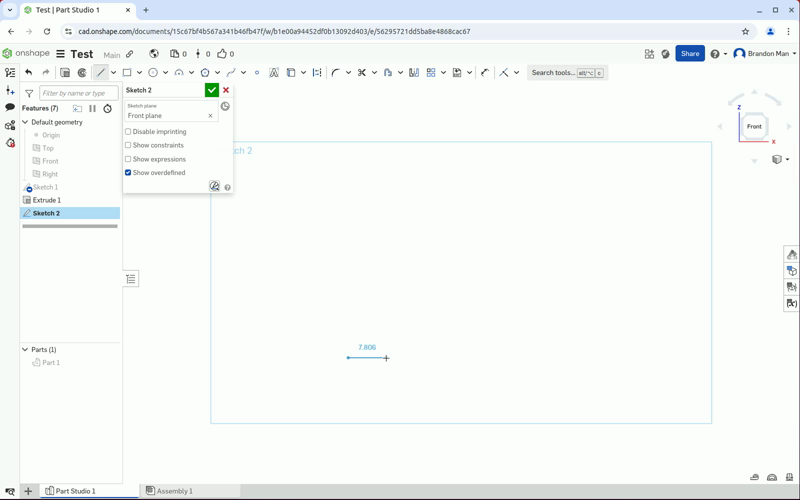
click(386, 357)
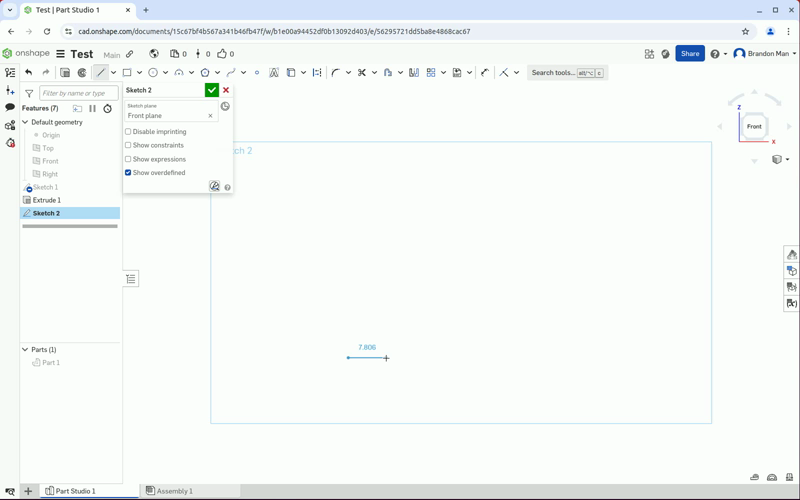
key_up(shift)
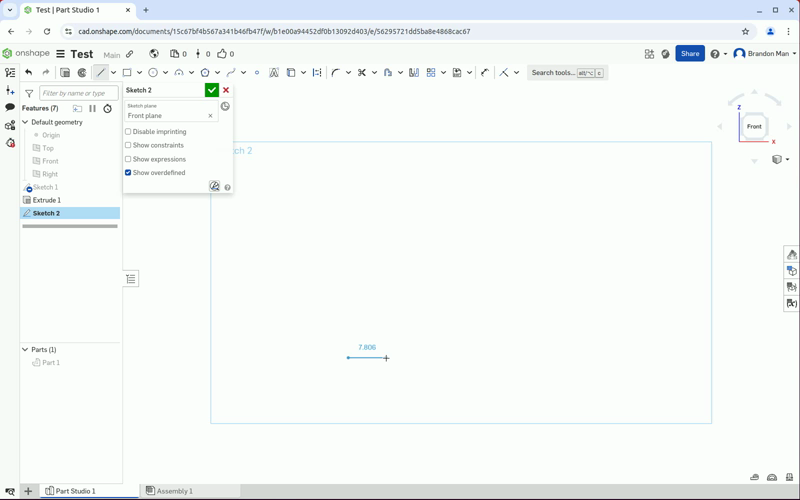
key_down(shift)
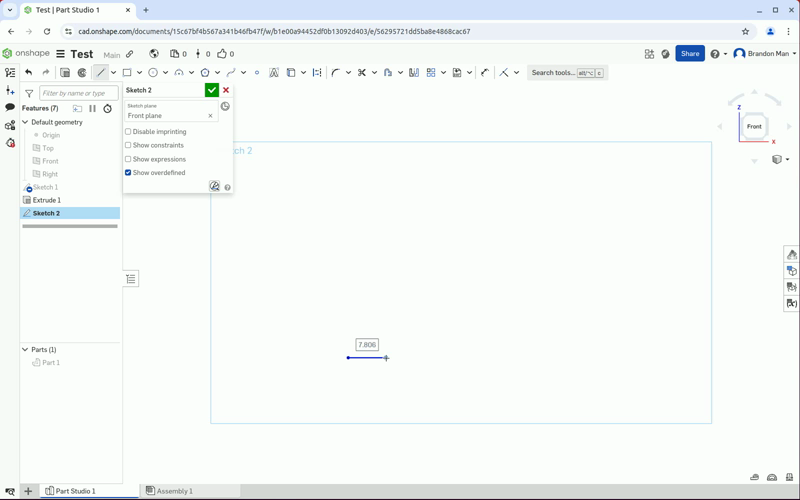
mouse_move(416, 357)
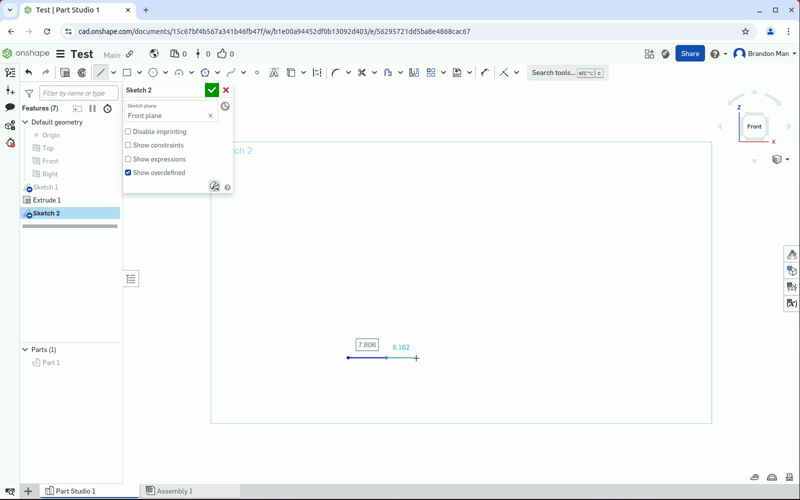
mouse_move(386, 319)
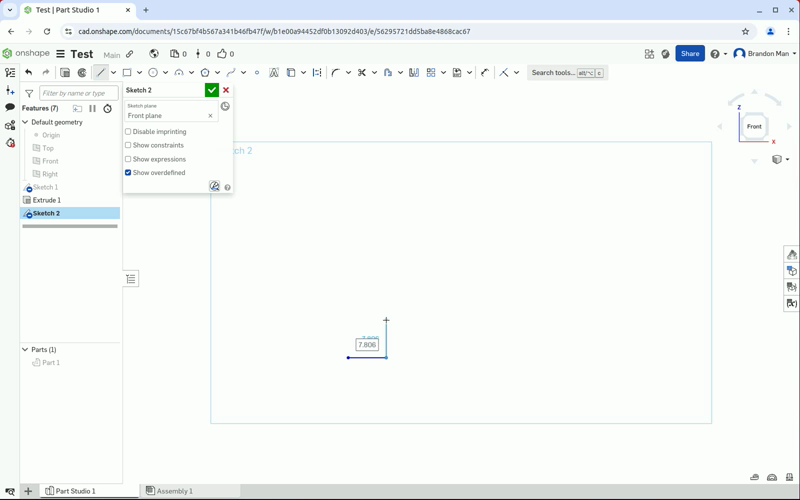
click(386, 319)
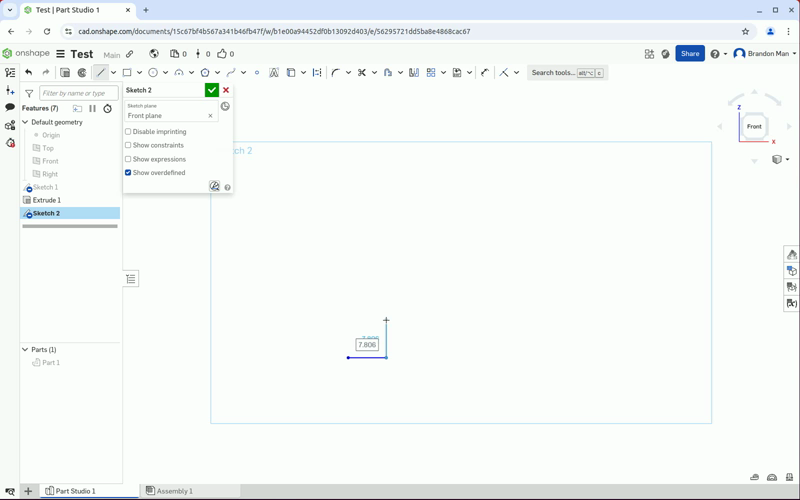
key_up(shift)
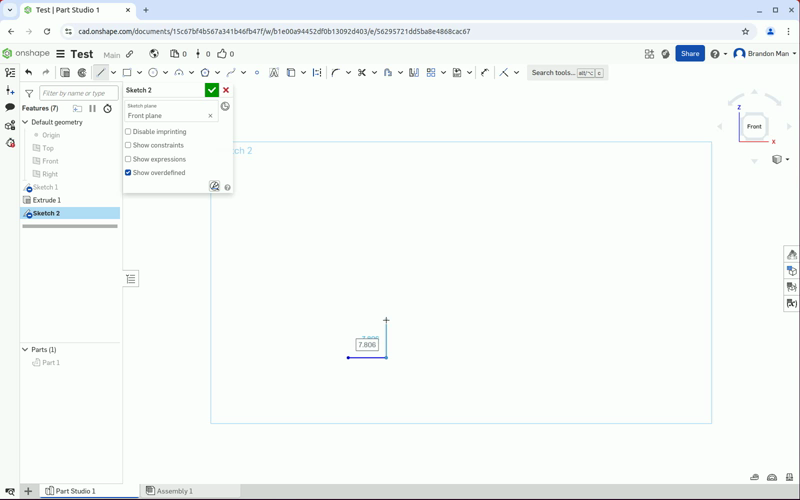
key(esc)
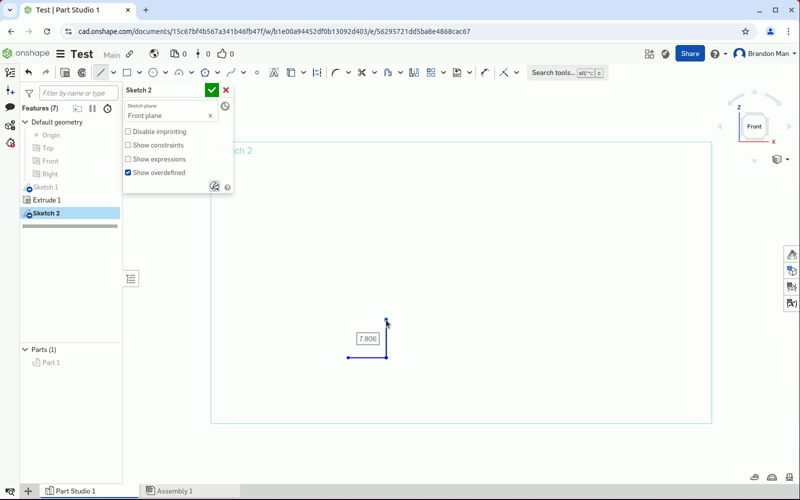
key(a)
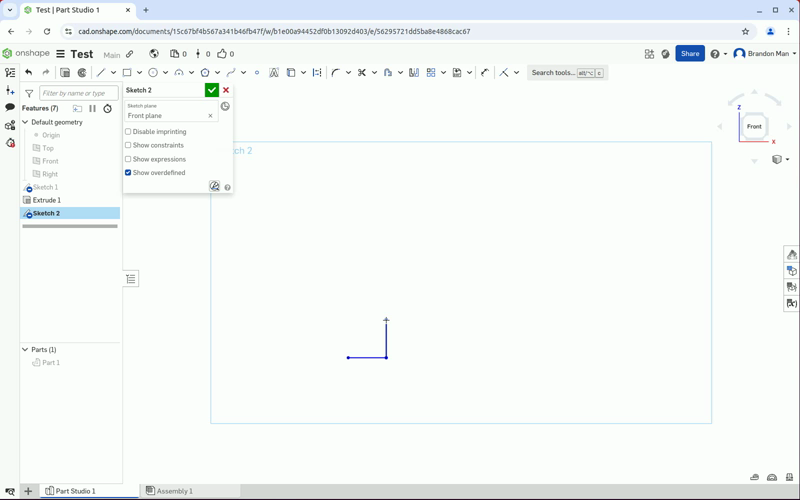
mouse_move(386, 319)
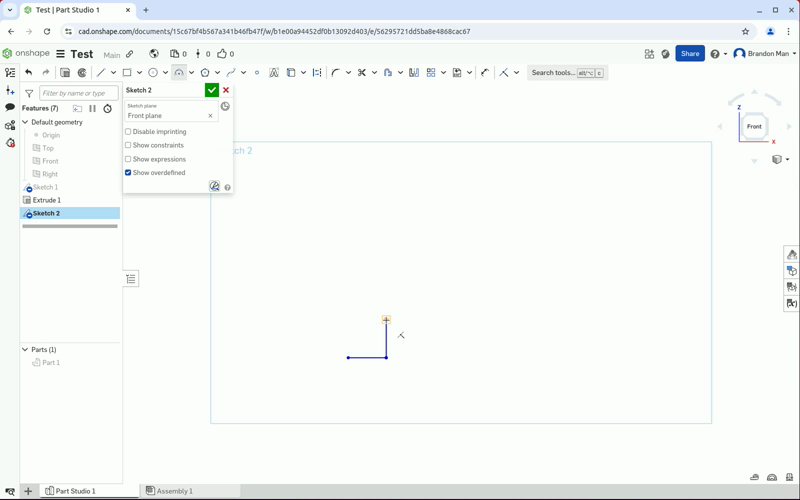
click(386, 319)
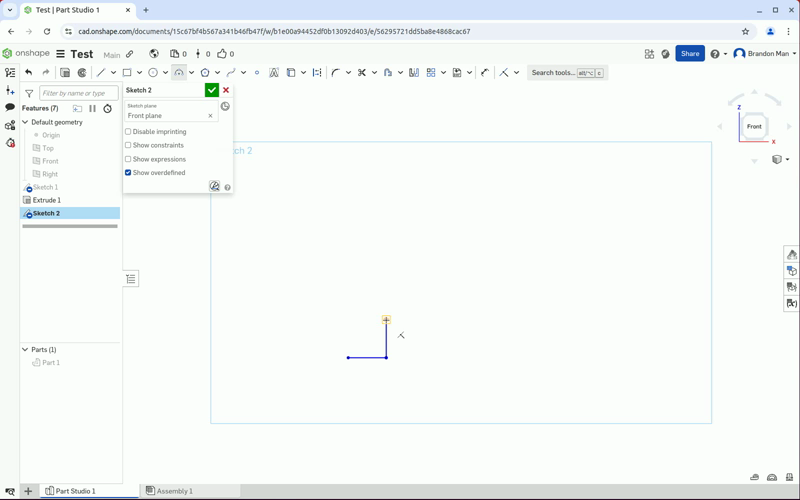
key_down(shift)
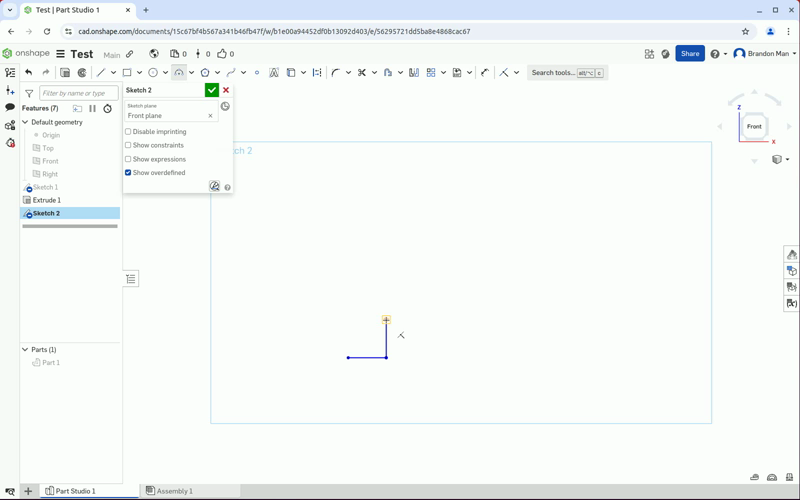
mouse_move(348, 282)
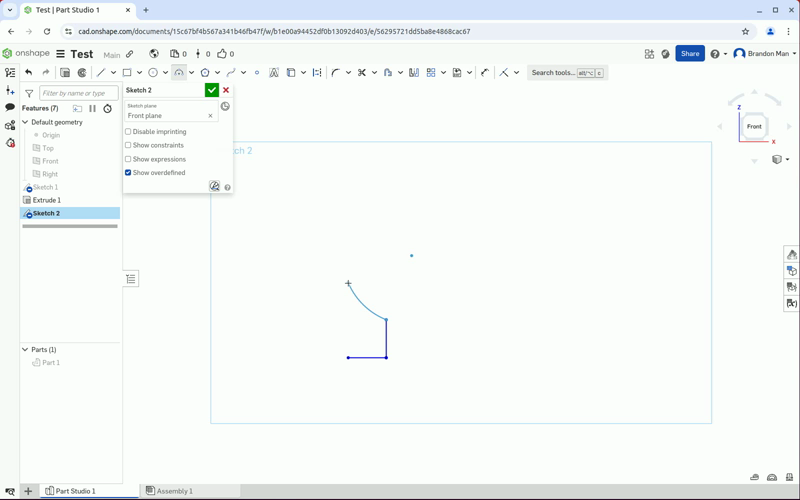
click(348, 282)
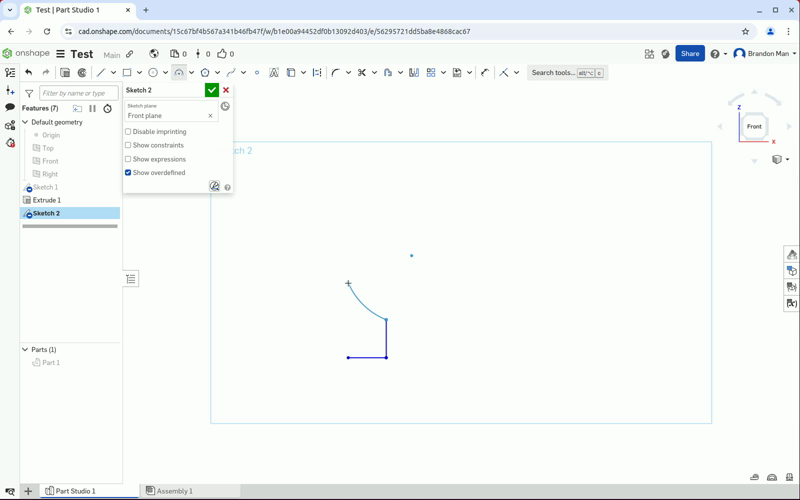
mouse_move(359, 309)
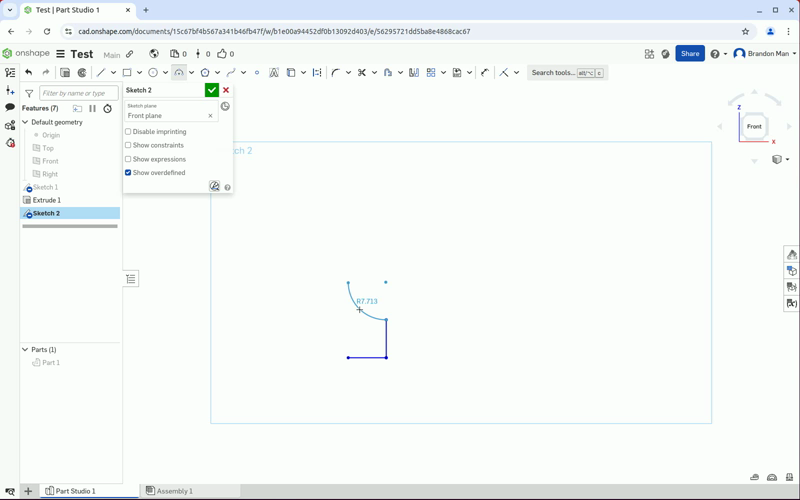
click(359, 309)
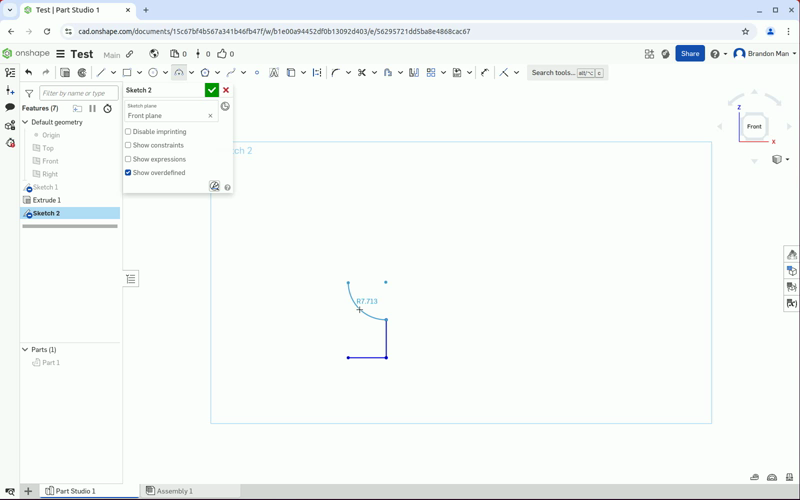
key_up(shift)
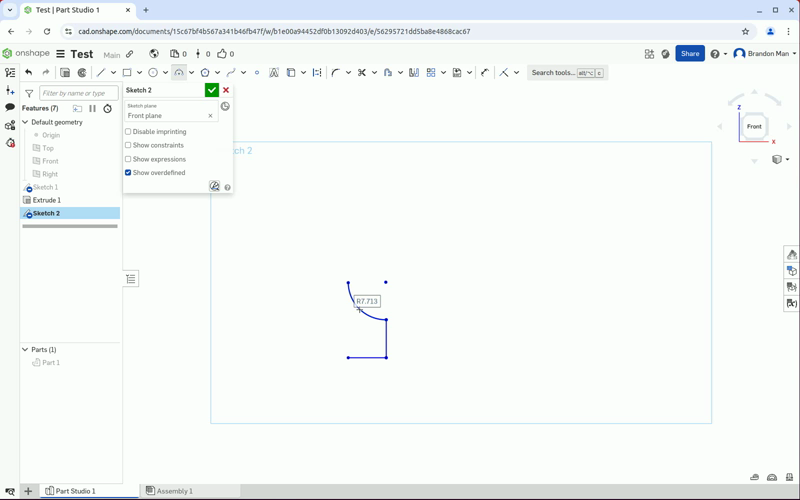
key(esc)
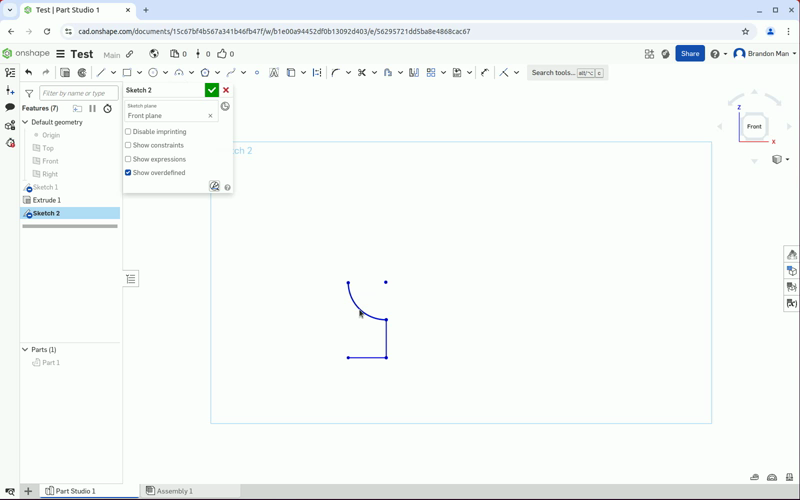
key(l)
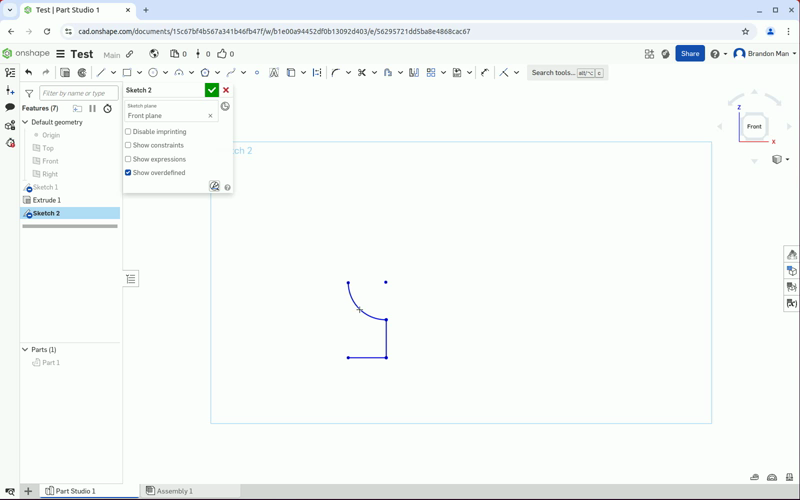
mouse_move(348, 282)
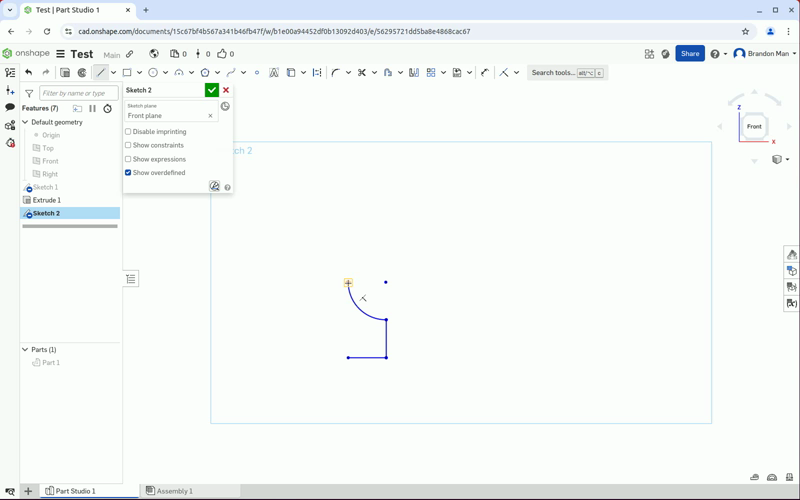
click(348, 282)
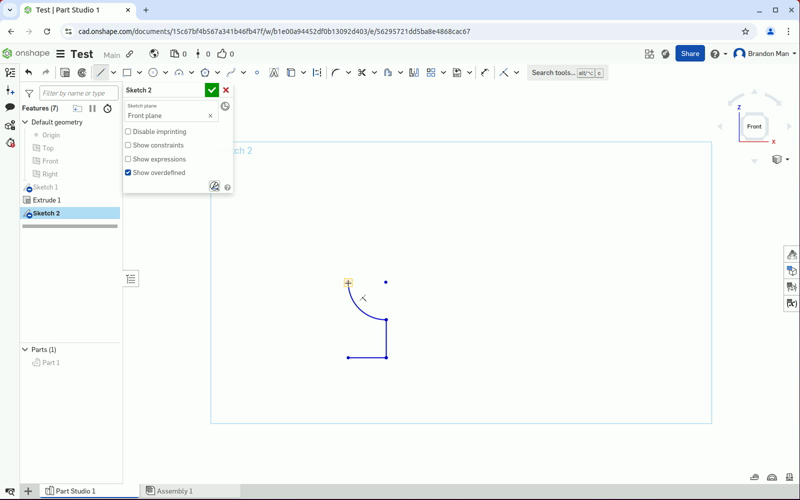
key_down(shift)
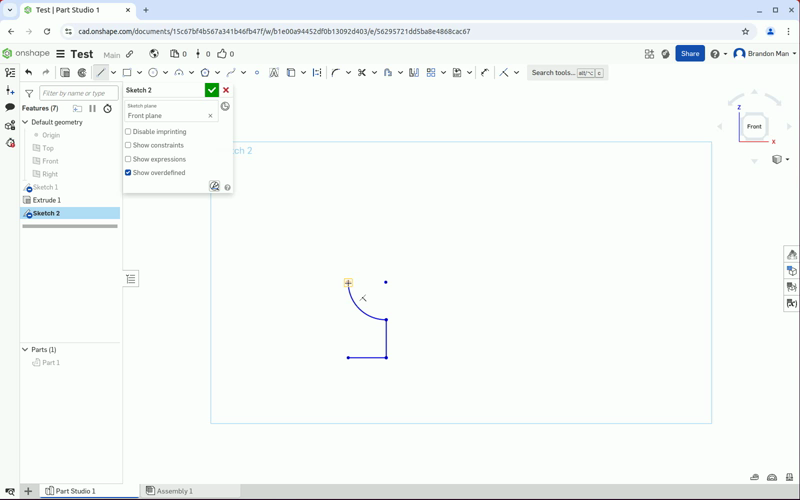
mouse_move(348, 357)
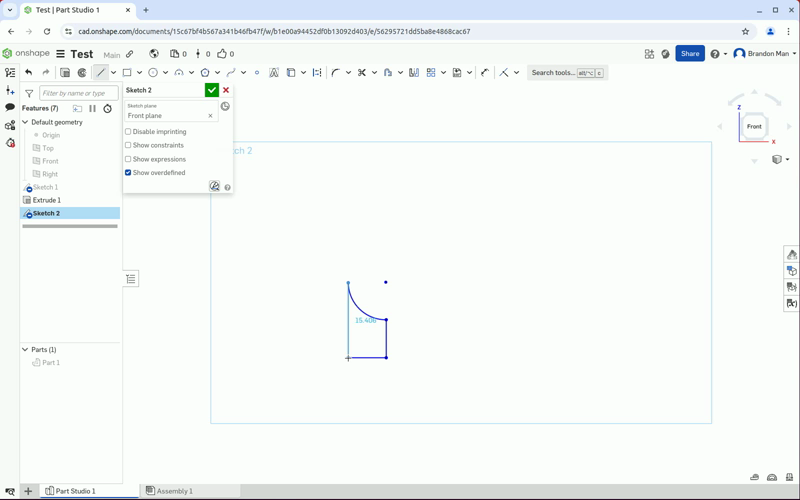
key_up(shift)
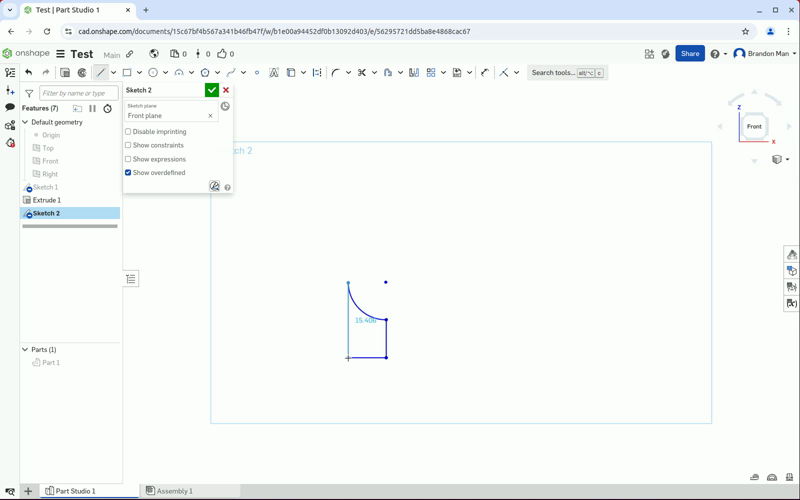
click(348, 357)
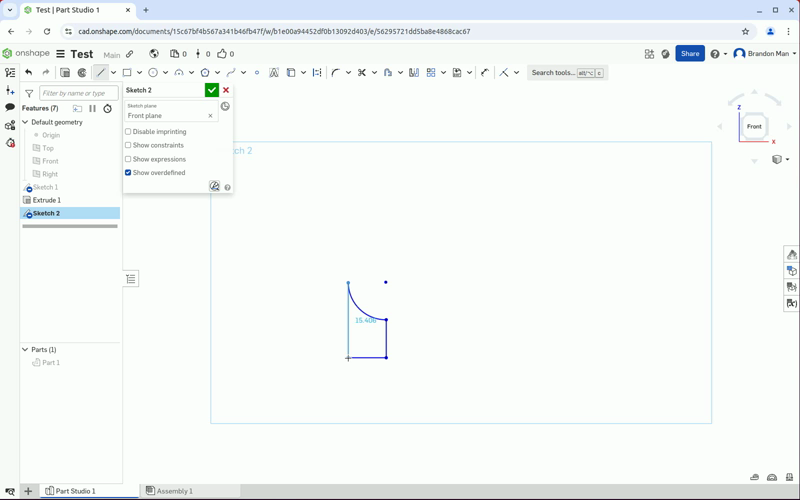
key(esc)
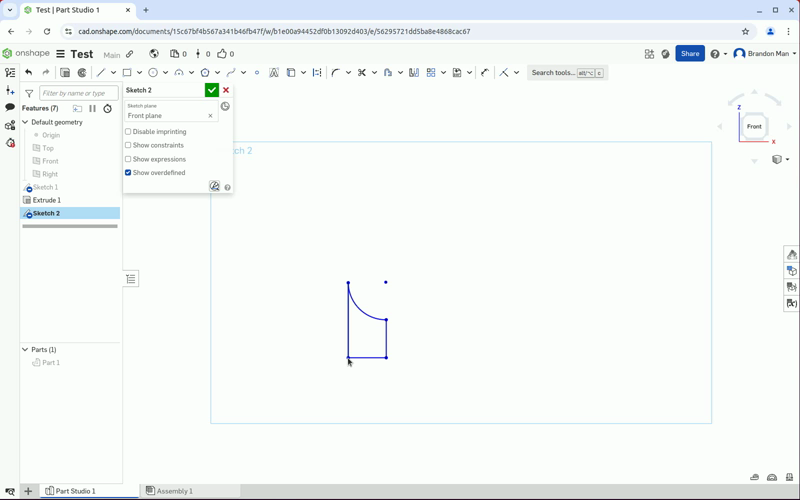
mouse_move(371, 322)
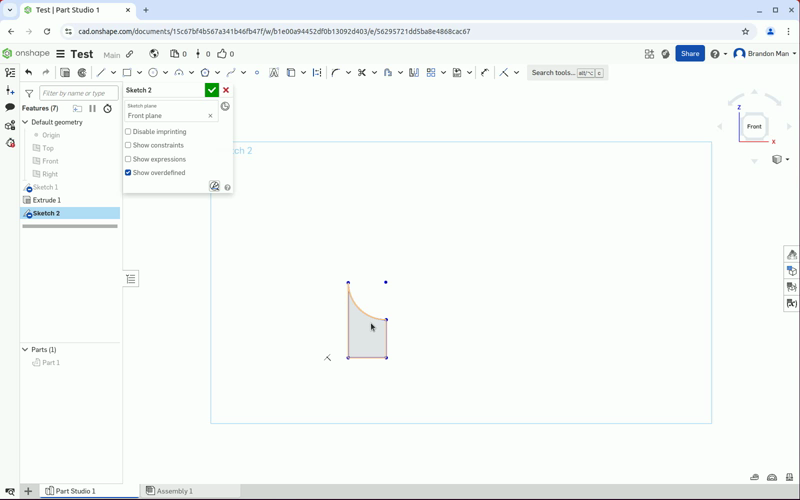
scroll(6)
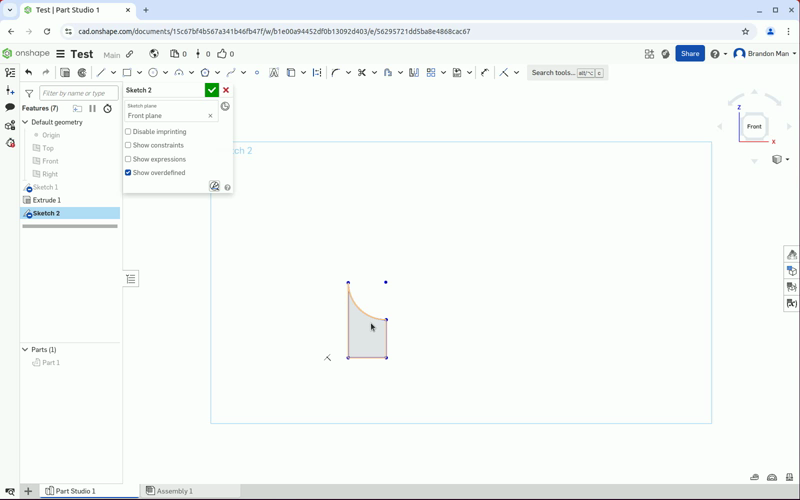
scroll(6)
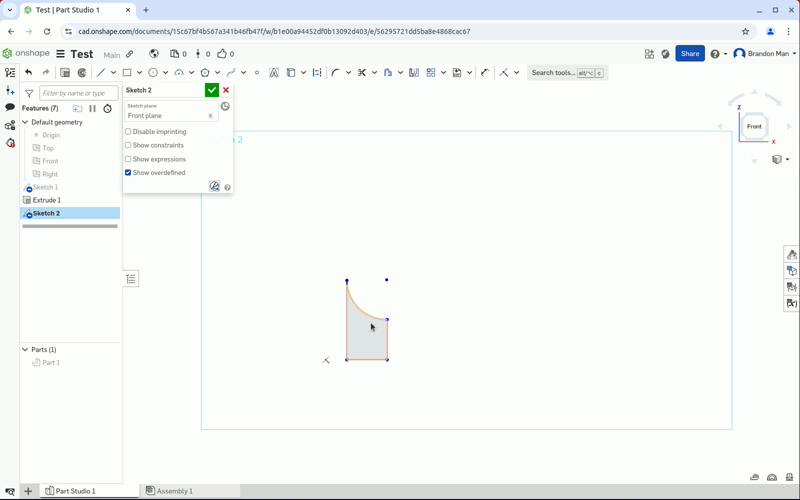
scroll(6)
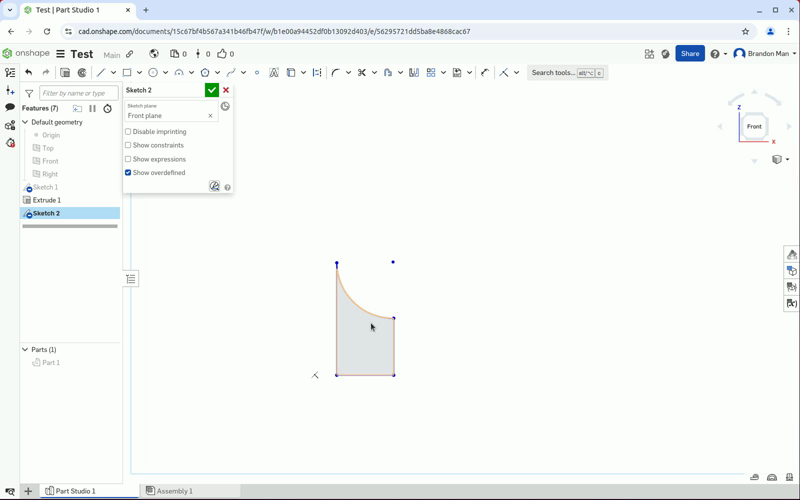
scroll(6)
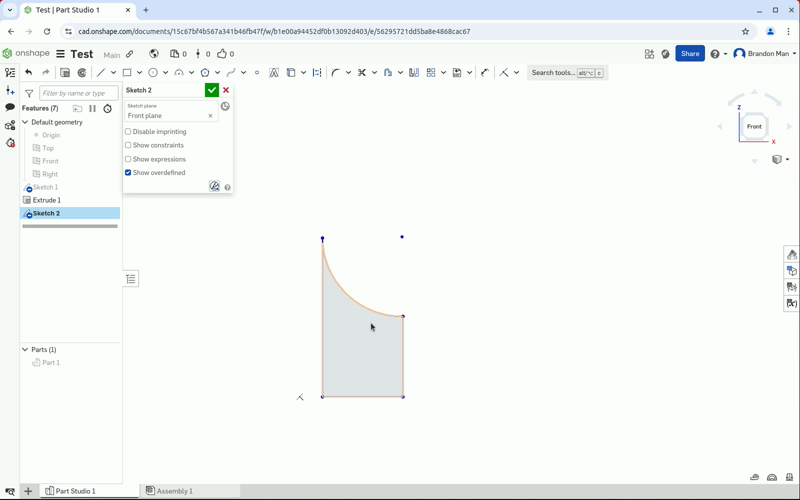
scroll(6)
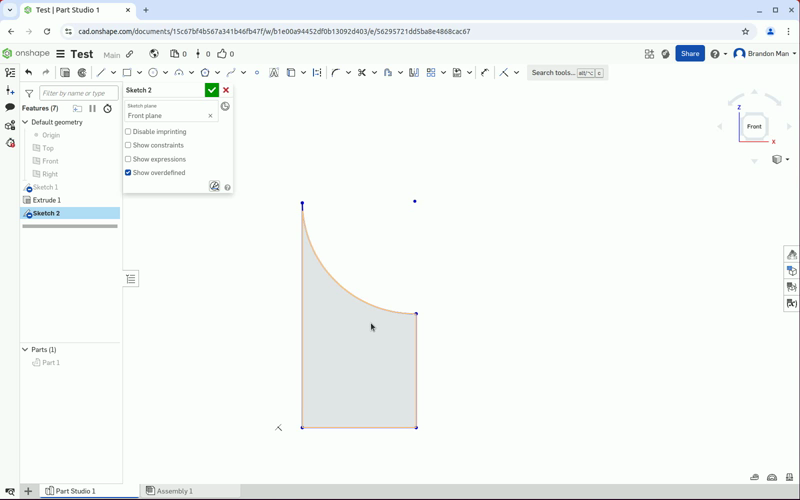
scroll(6)
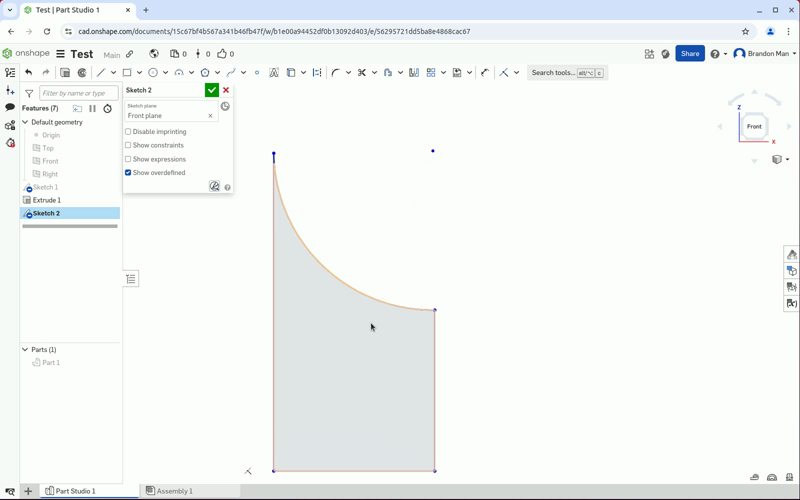
scroll(6)
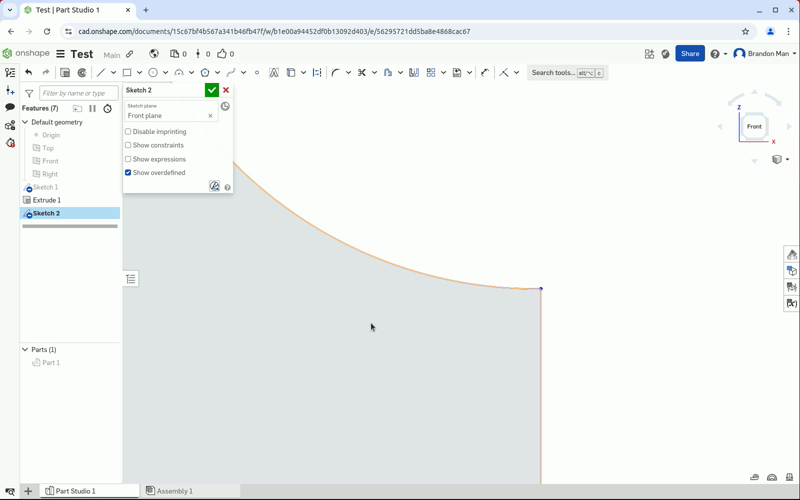
click(371, 322)
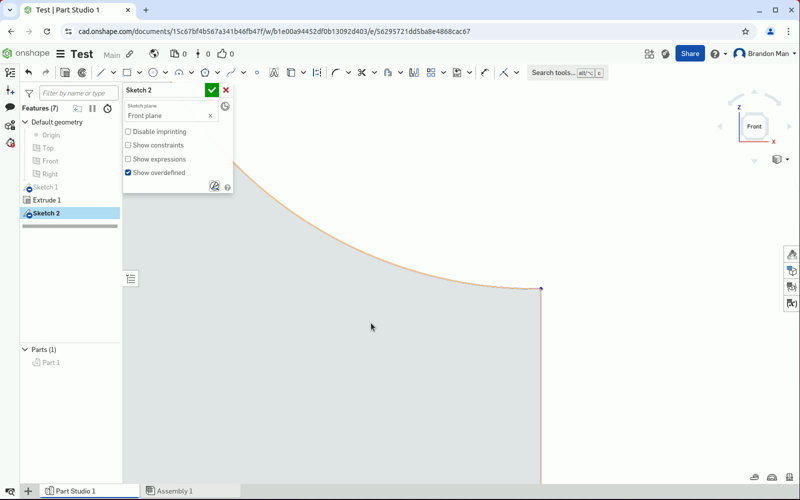
scroll(-6)
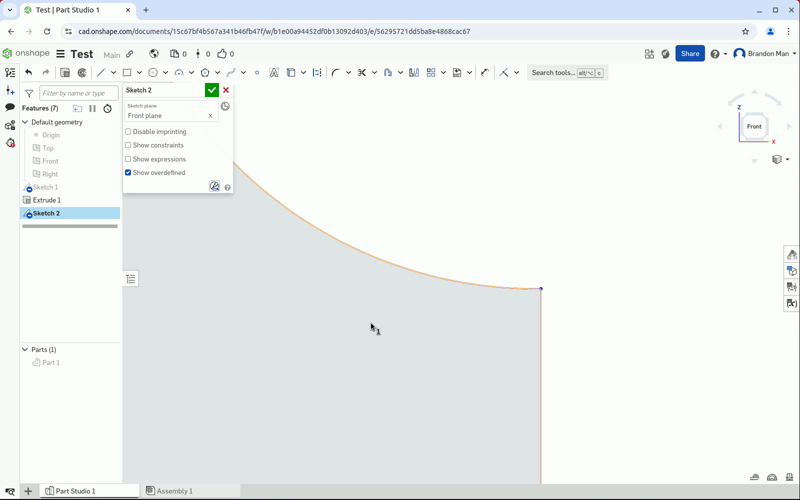
scroll(-6)
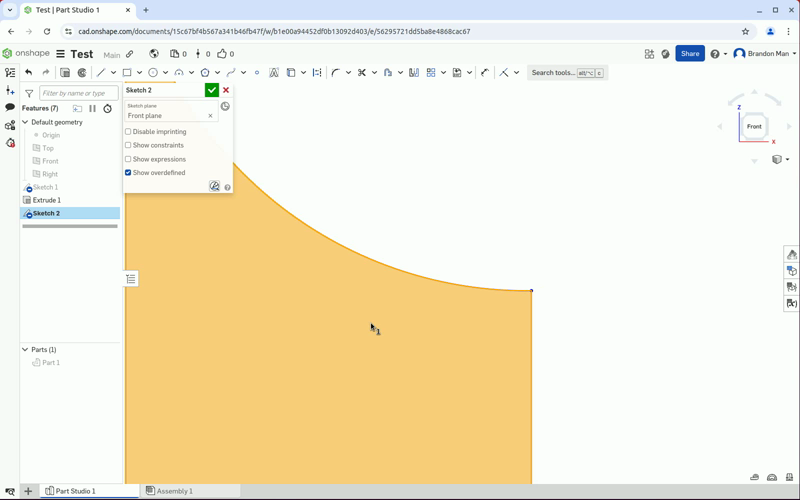
scroll(-6)
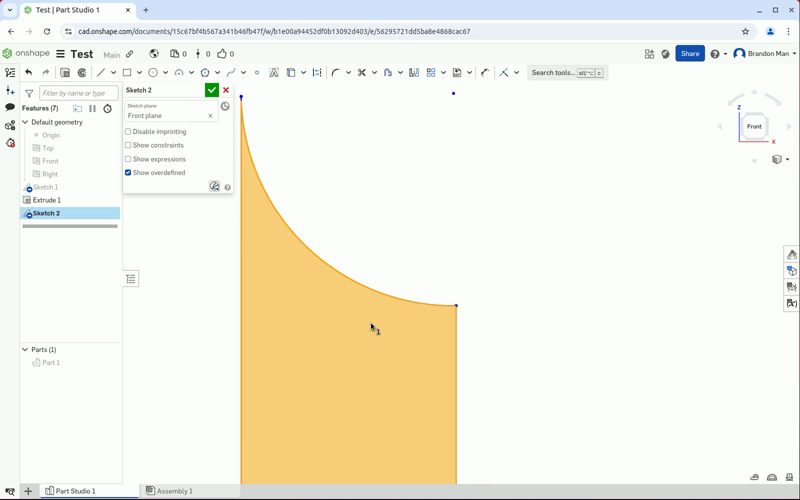
scroll(-6)
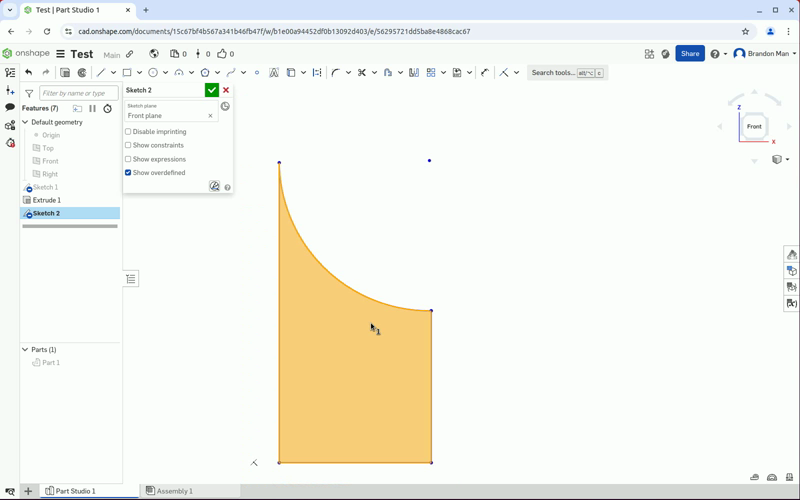
scroll(-6)
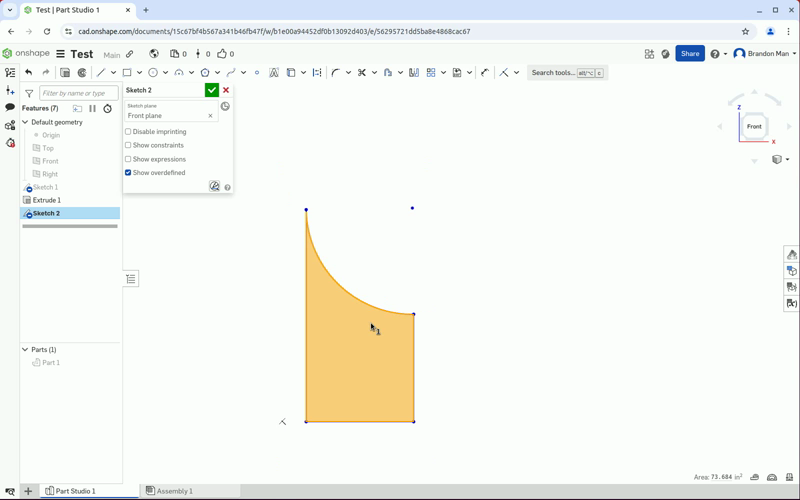
scroll(-6)
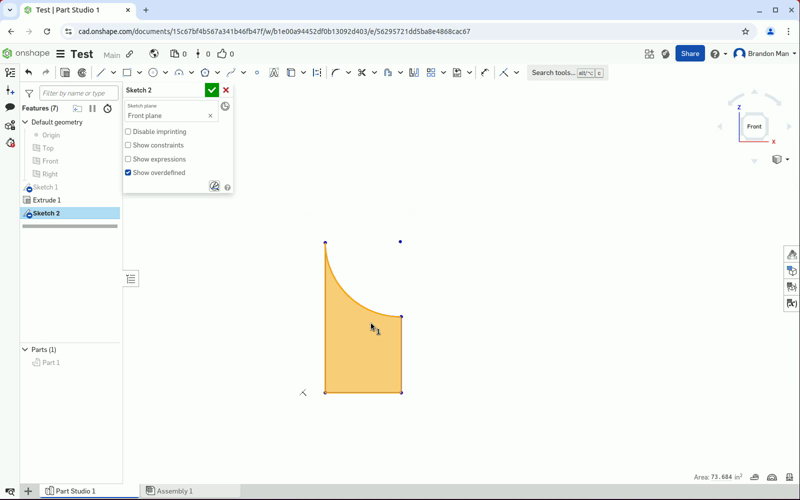
scroll(-6)
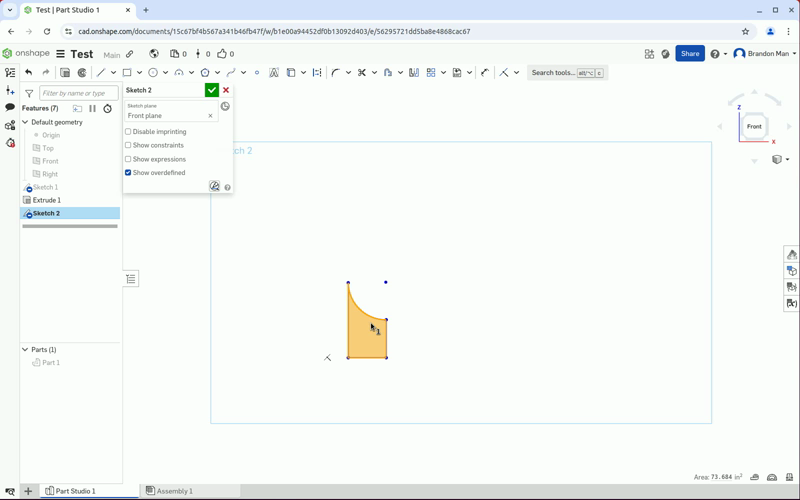
mouse_move(73, 352)
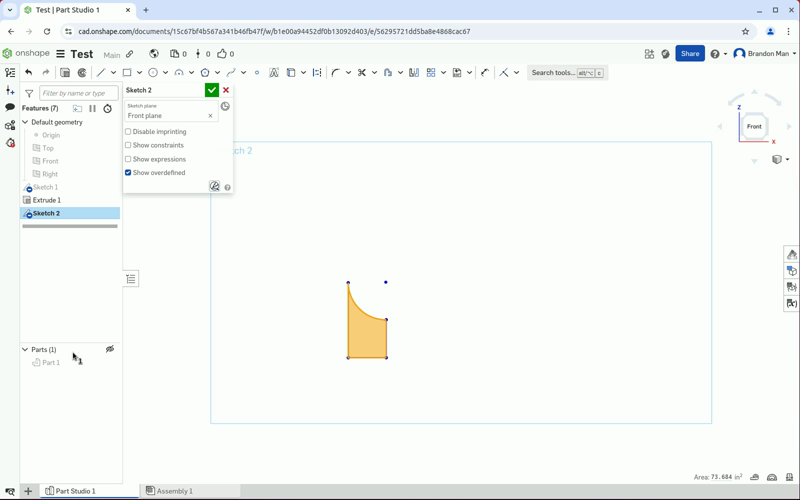
key(shift+y)
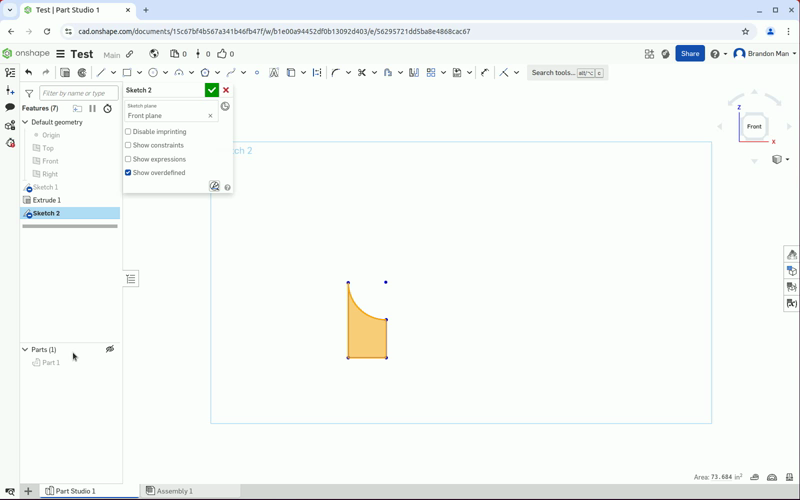
key(shift+e)
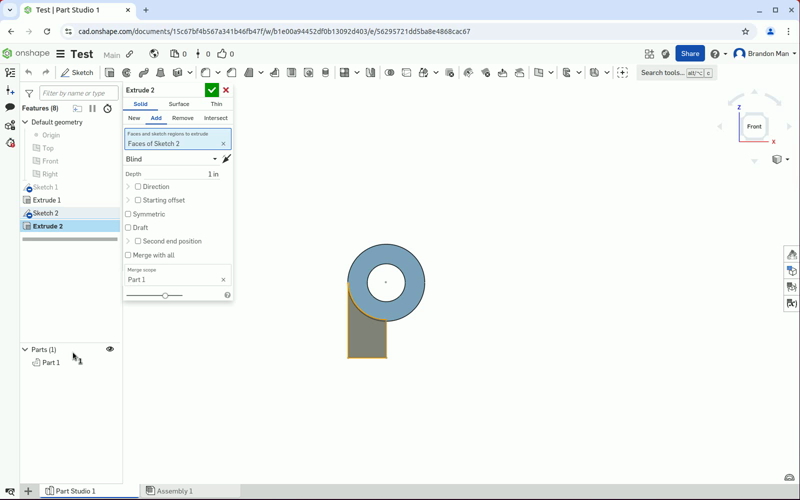
mouse_move(143, 106)
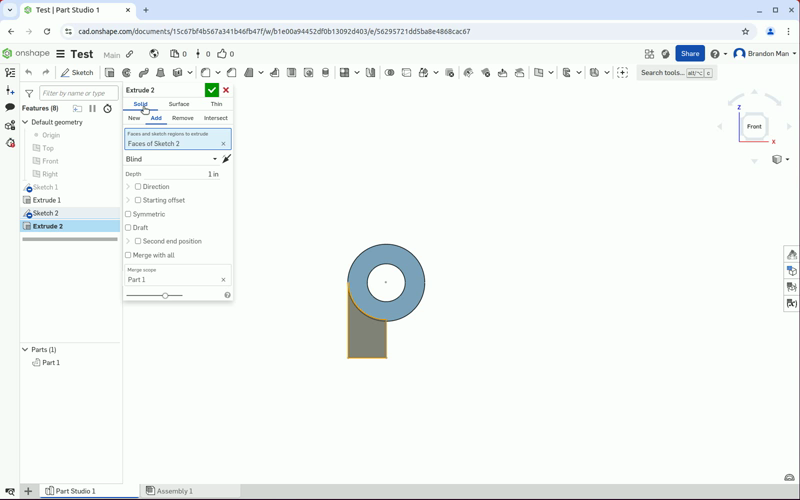
click(143, 106)
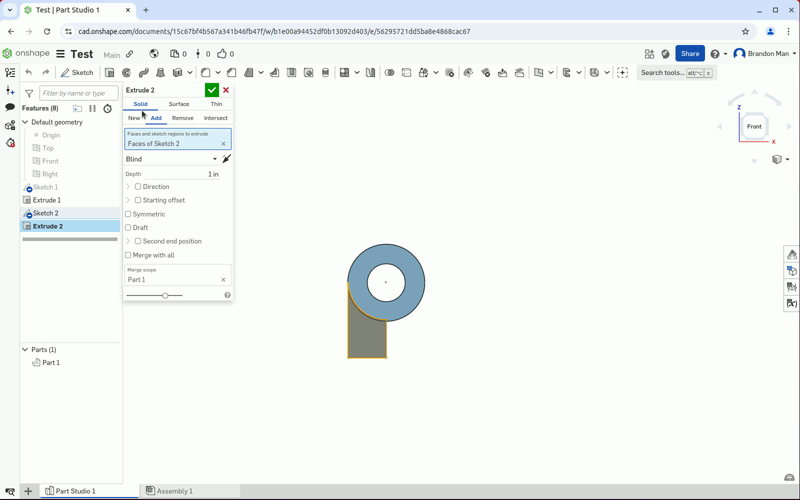
mouse_move(137, 120)
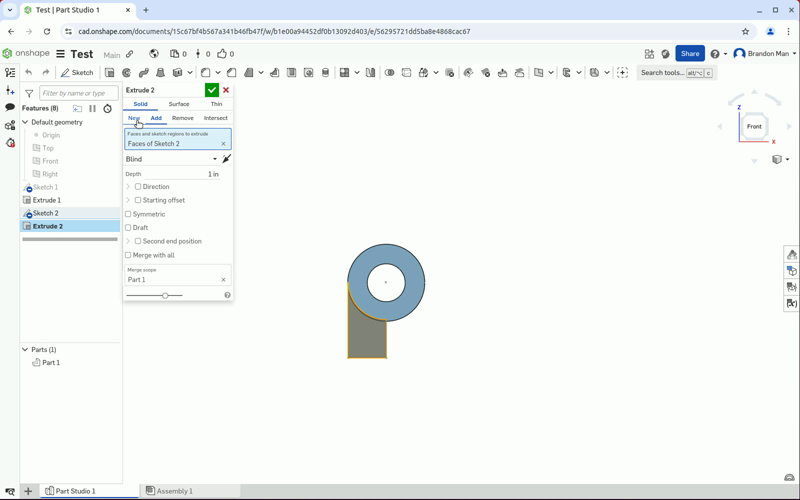
click(137, 120)
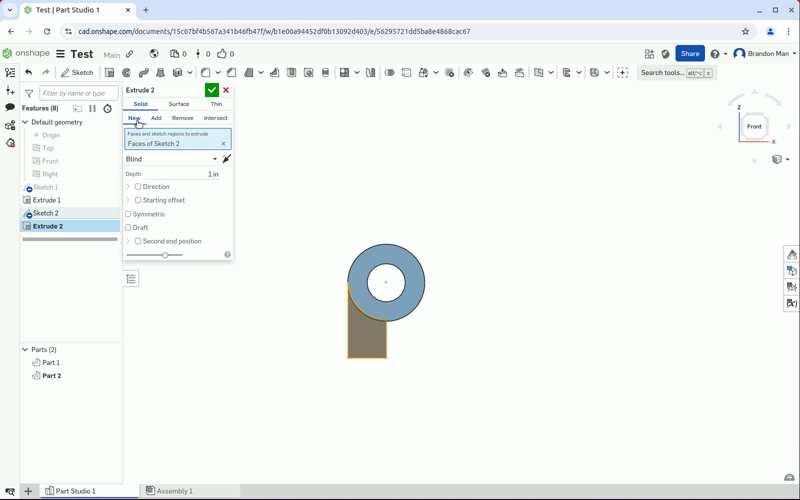
key(tab, 4)
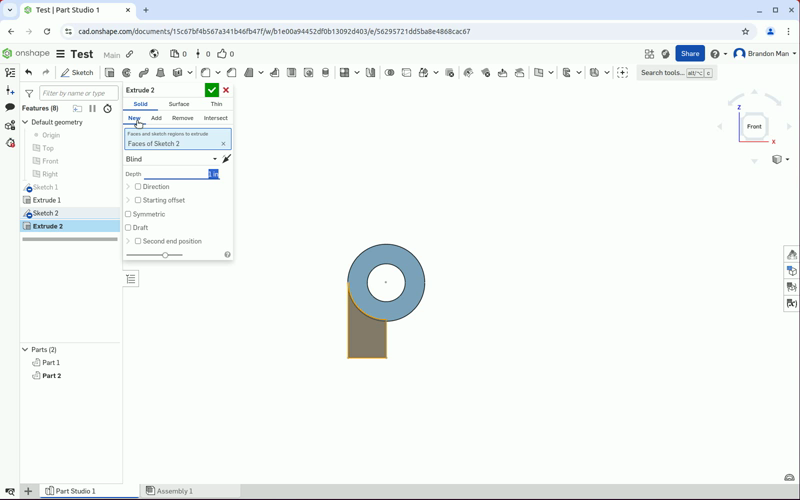
text(7.703)
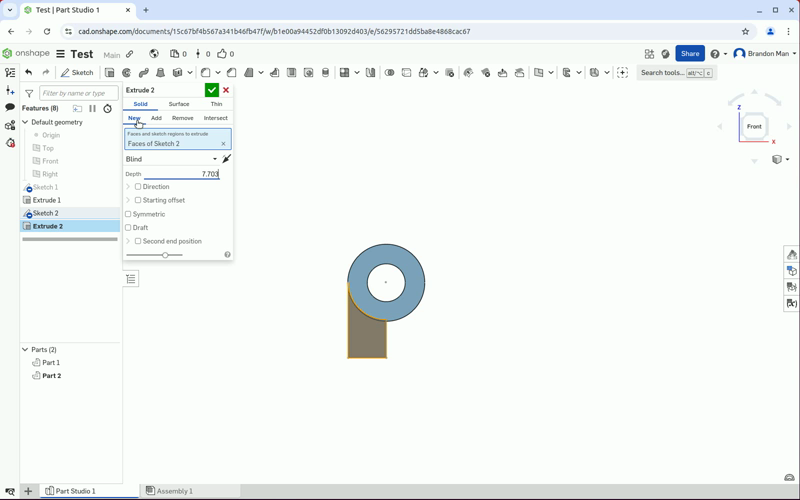
key(enter)
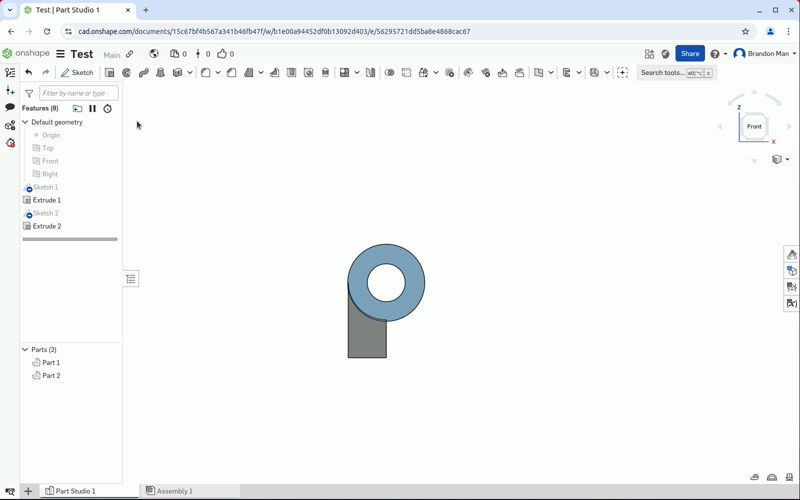
key(shift+h)
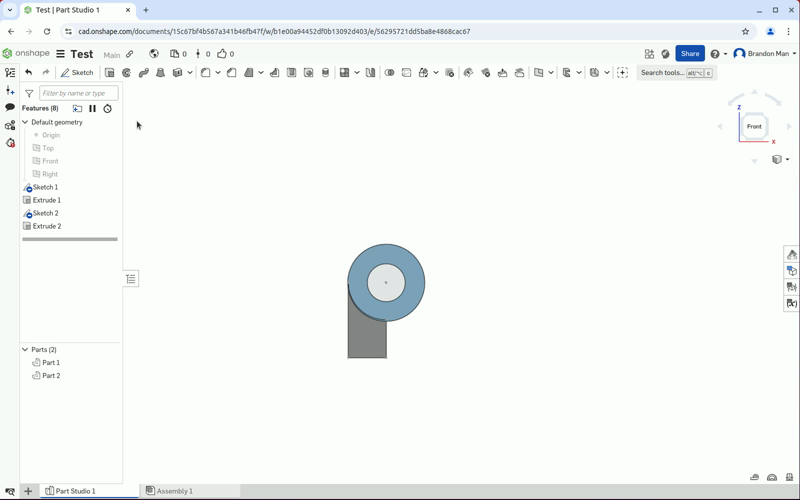
key(shift+h)
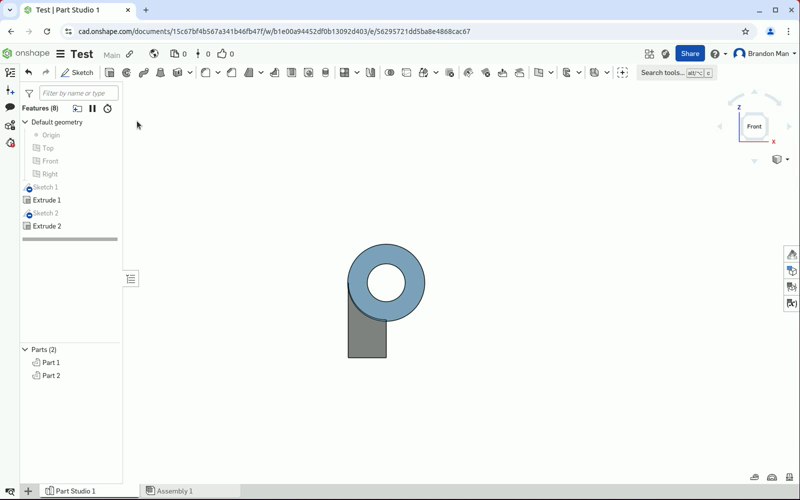
mouse_move(73, 189)
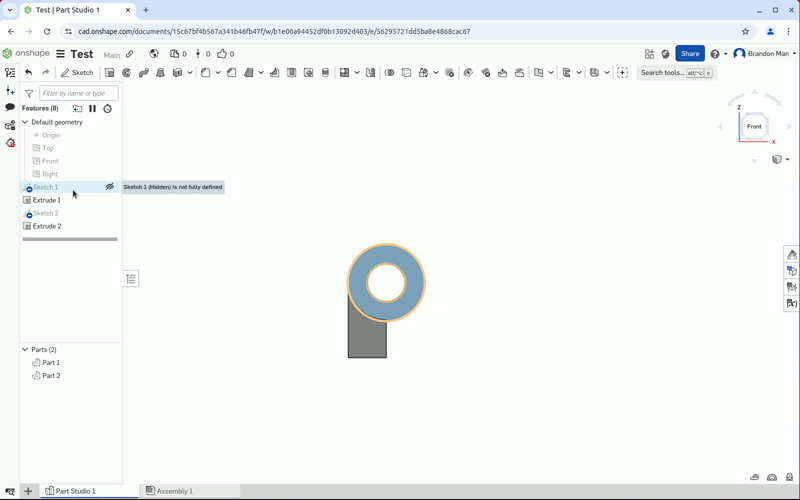
click(73, 189)
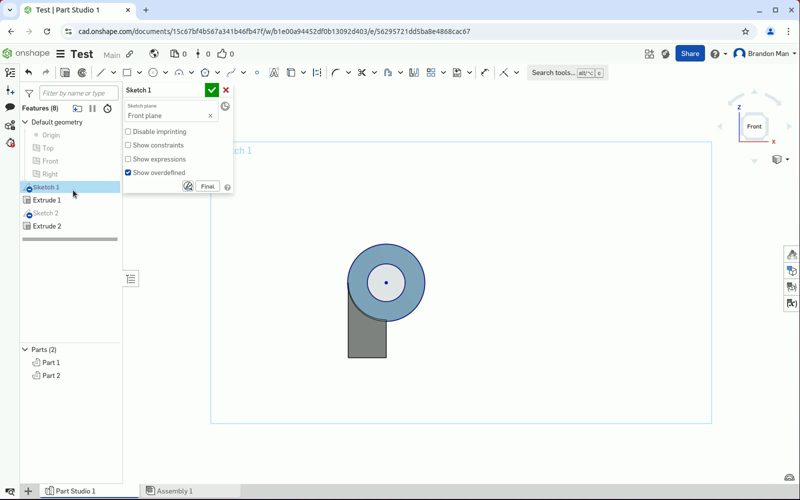
mouse_move(229, 92)
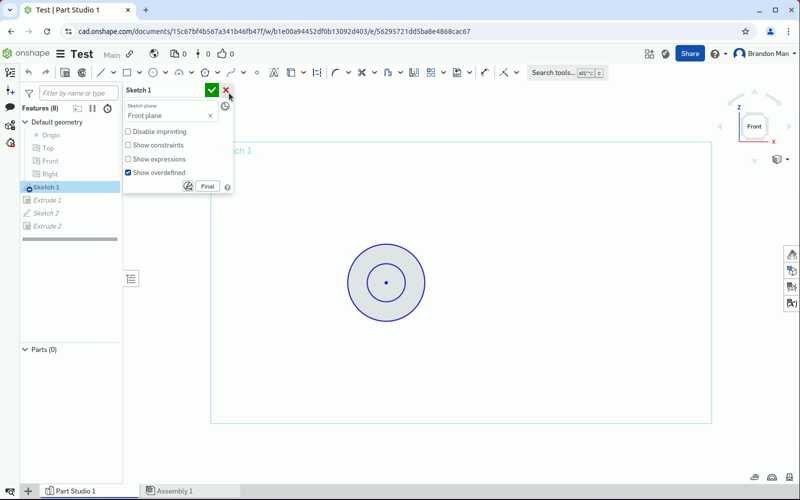
click(229, 92)
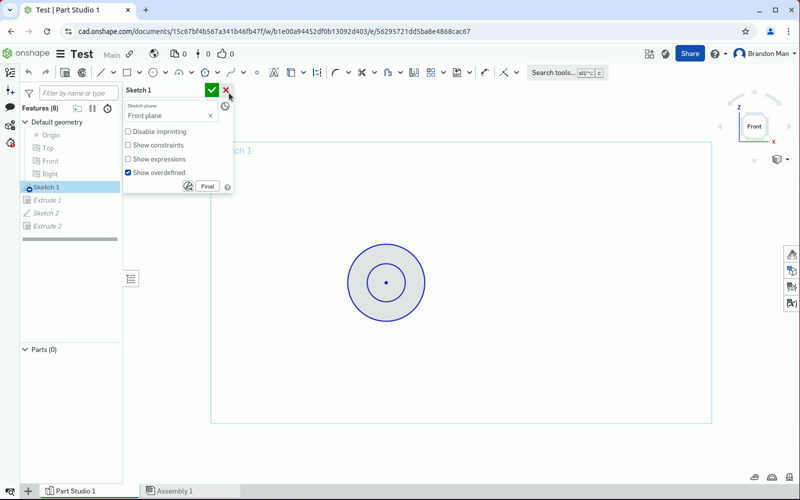
key(shift+s)
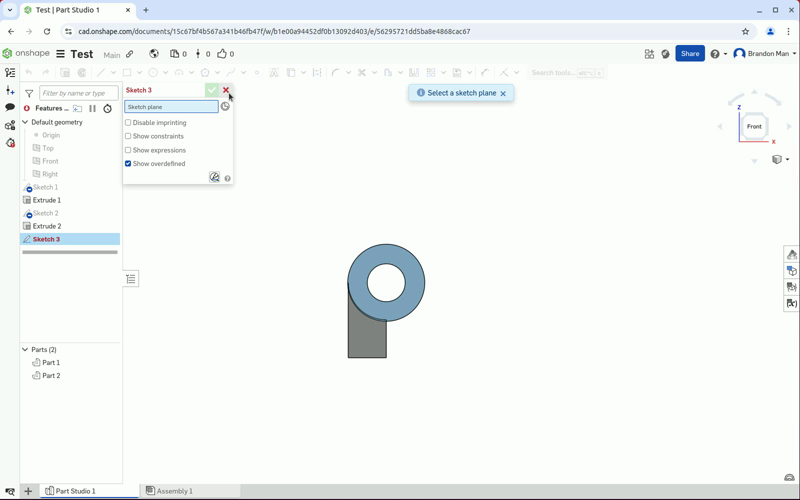
mouse_move(73, 163)
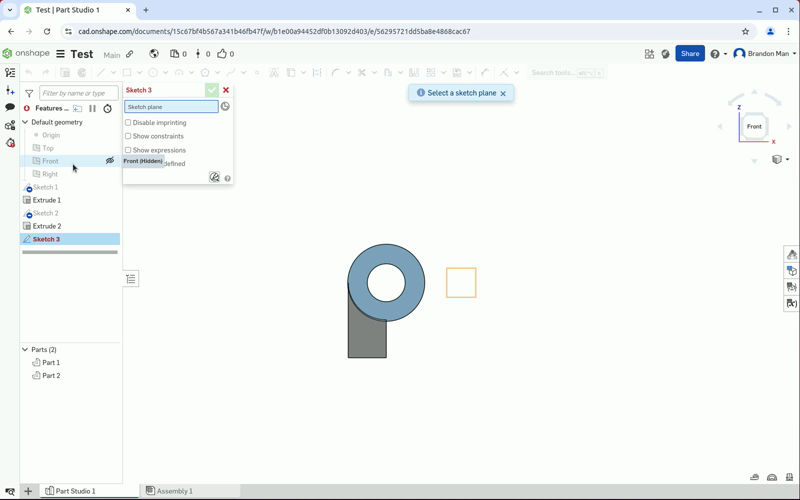
click(73, 163)
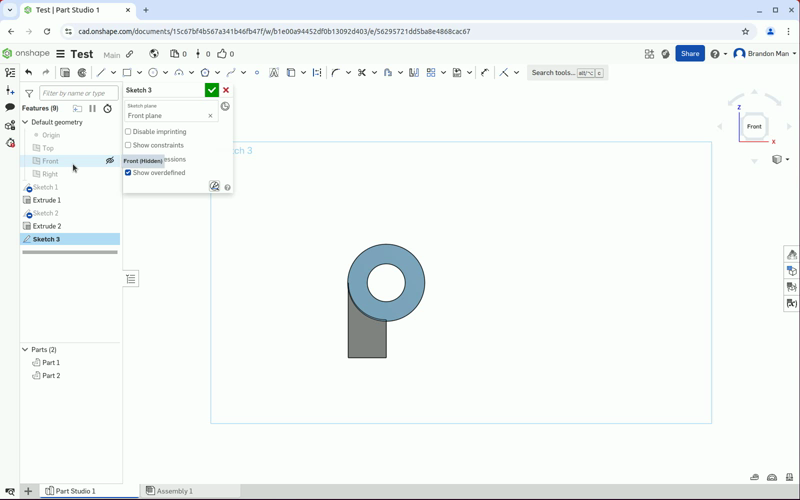
mouse_move(73, 352)
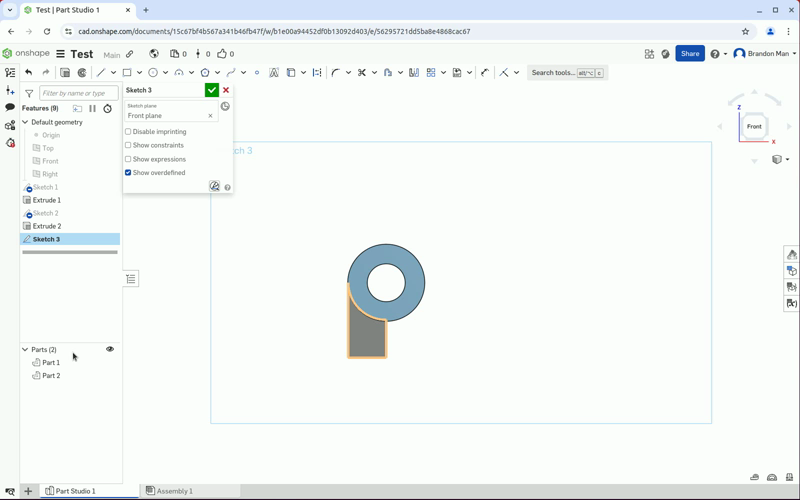
key(y)
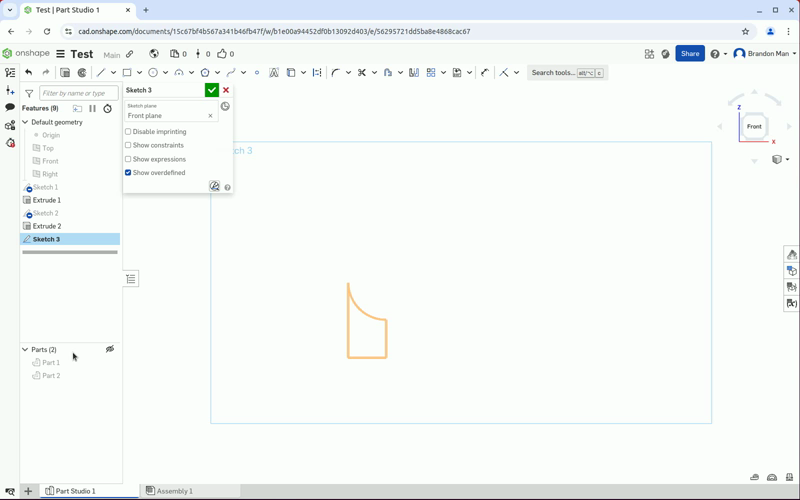
key(l)
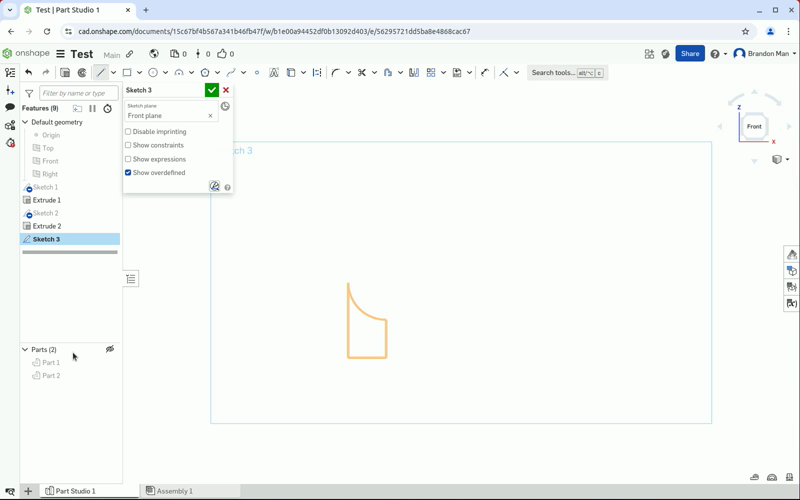
key_down(shift)
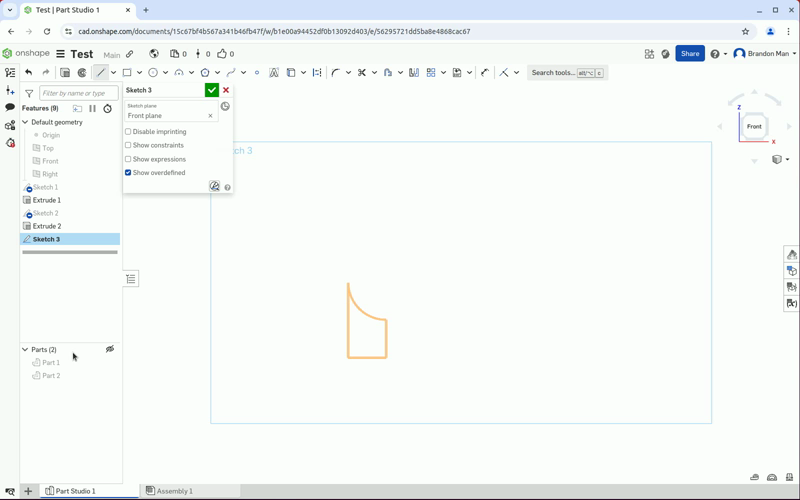
mouse_move(385, 357)
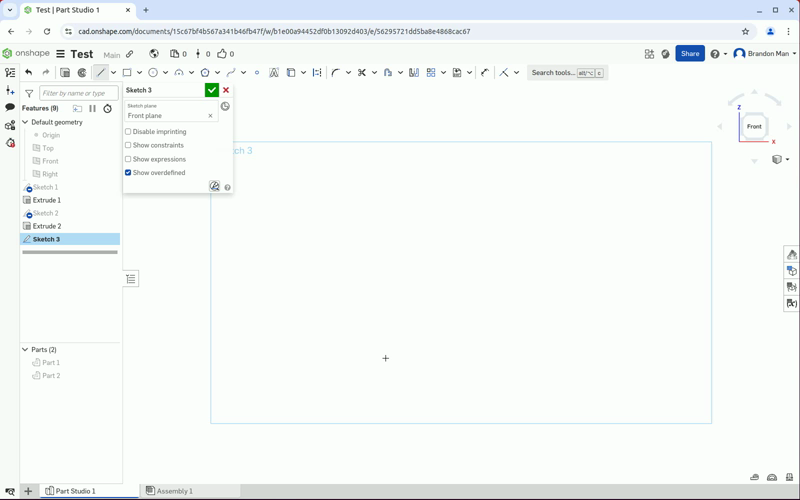
click(385, 357)
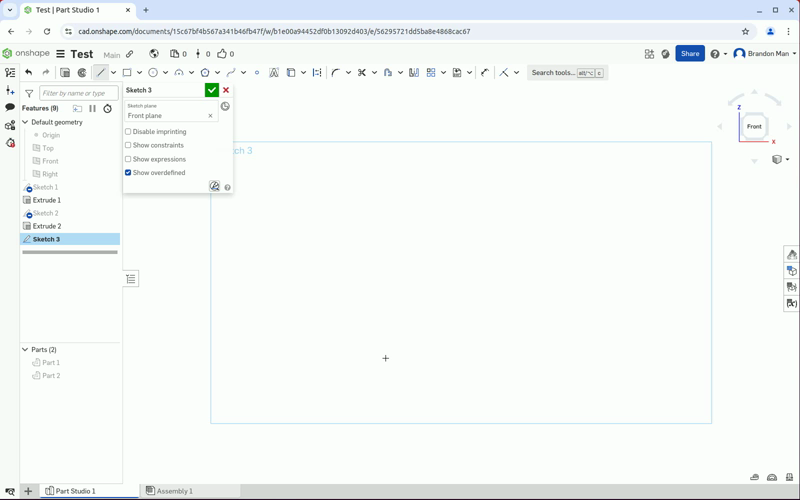
key_up(shift)
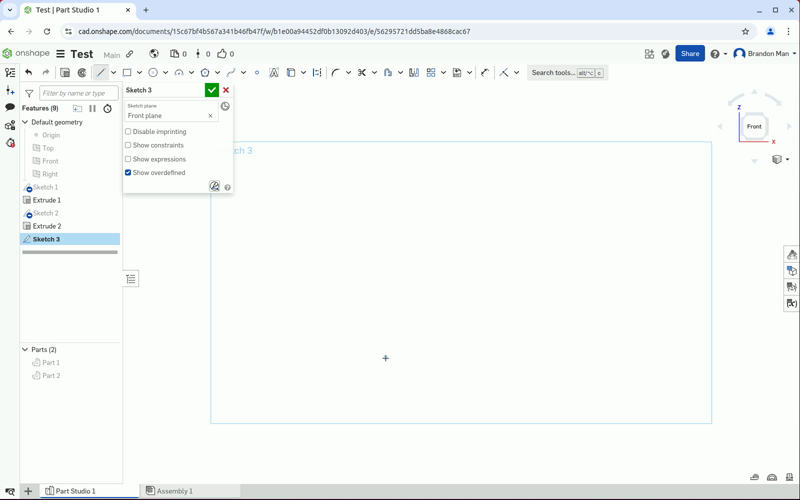
key_down(shift)
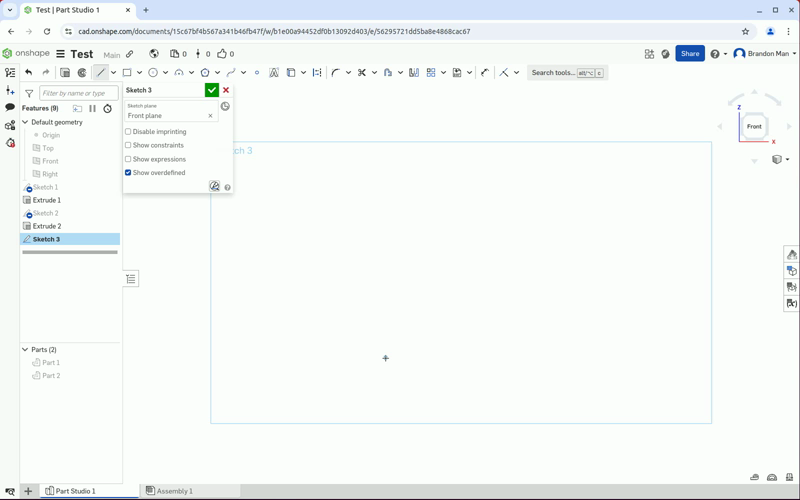
mouse_move(534, 357)
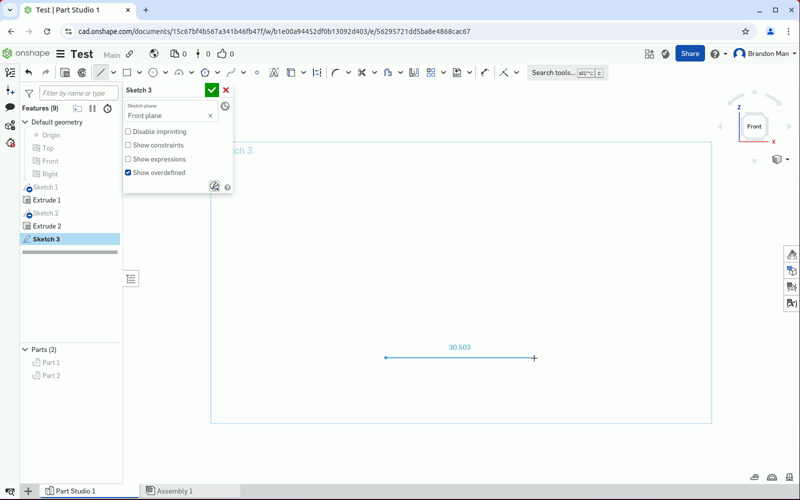
click(534, 357)
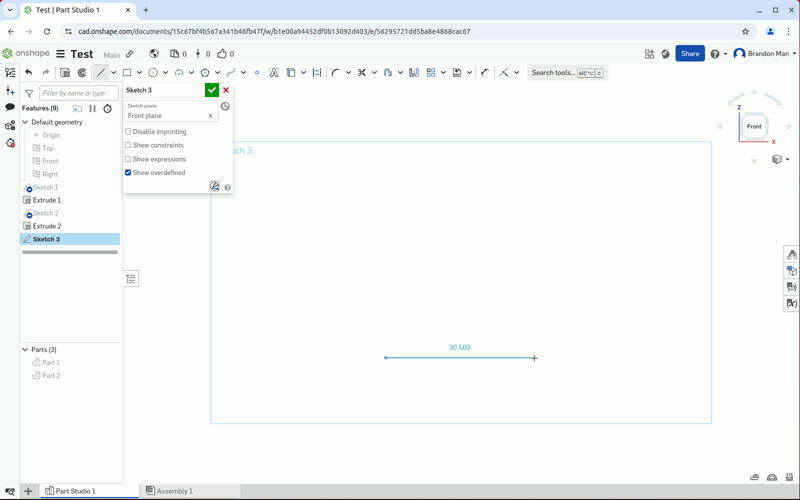
key_up(shift)
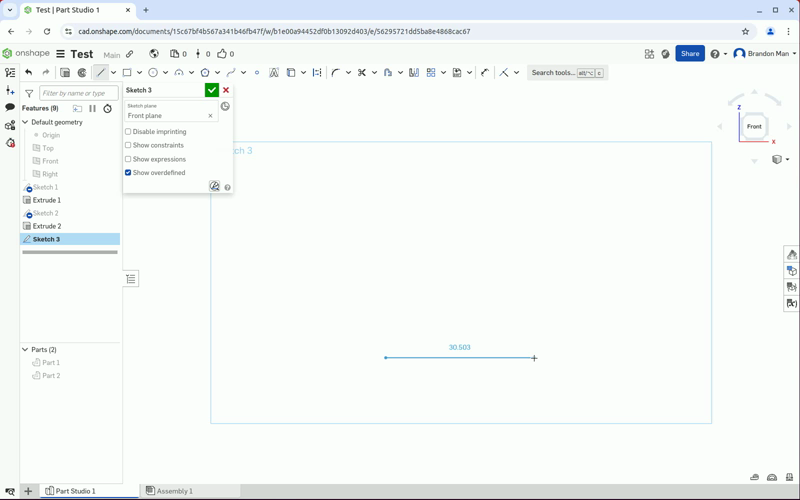
key_down(shift)
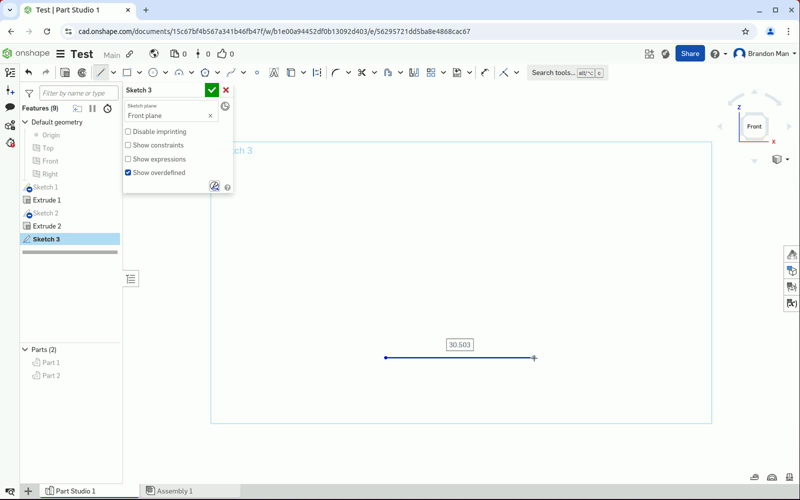
mouse_move(564, 357)
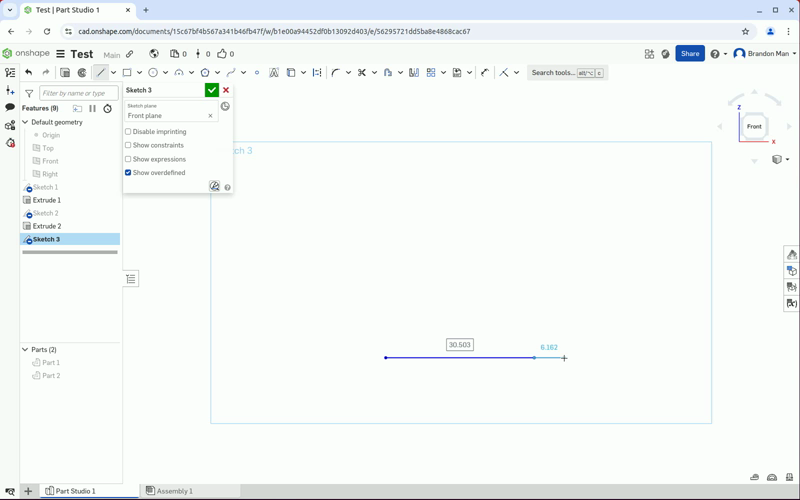
mouse_move(534, 339)
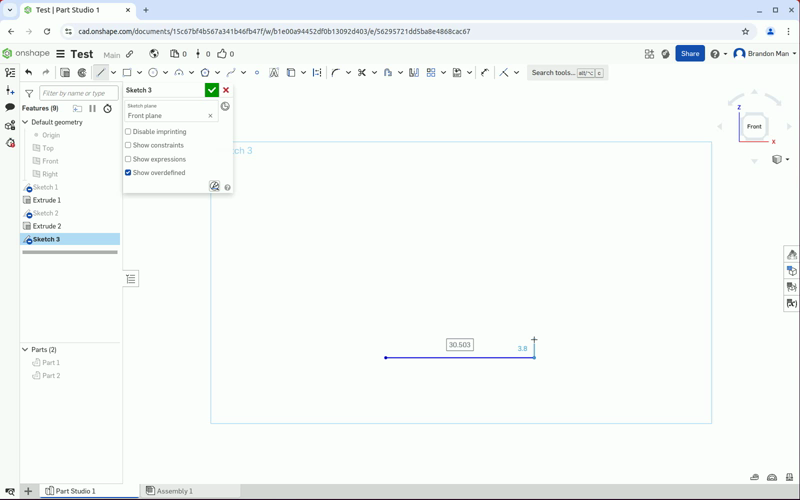
click(534, 339)
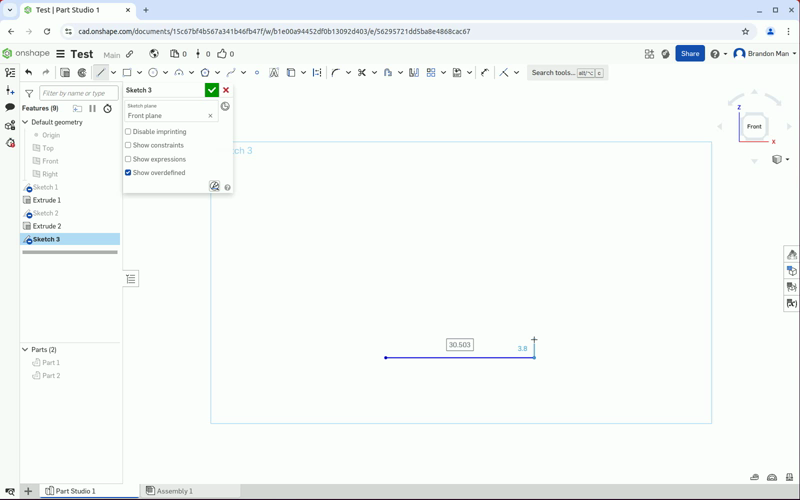
key_up(shift)
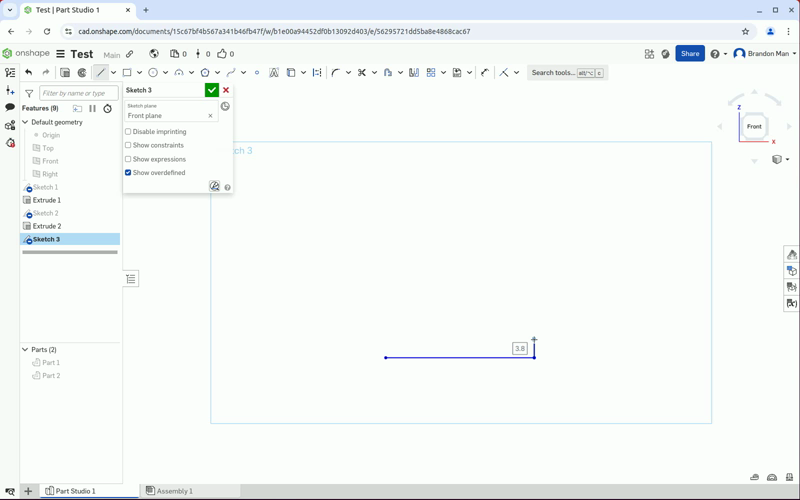
key_down(shift)
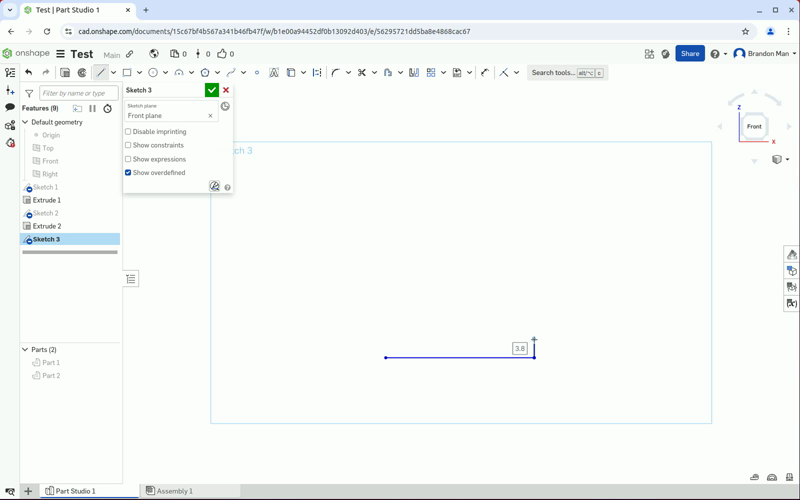
mouse_move(406, 253)
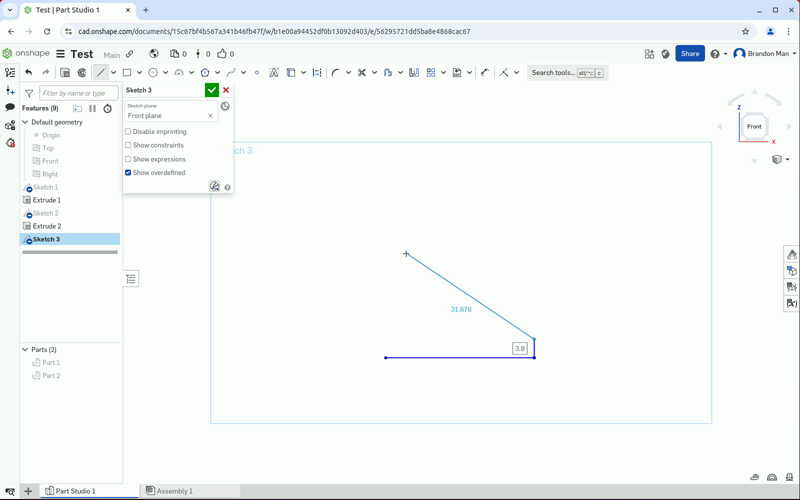
click(406, 253)
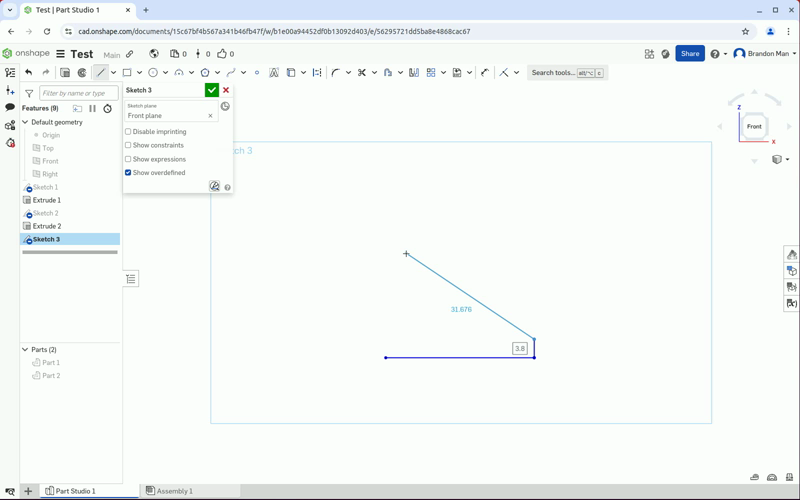
key_up(shift)
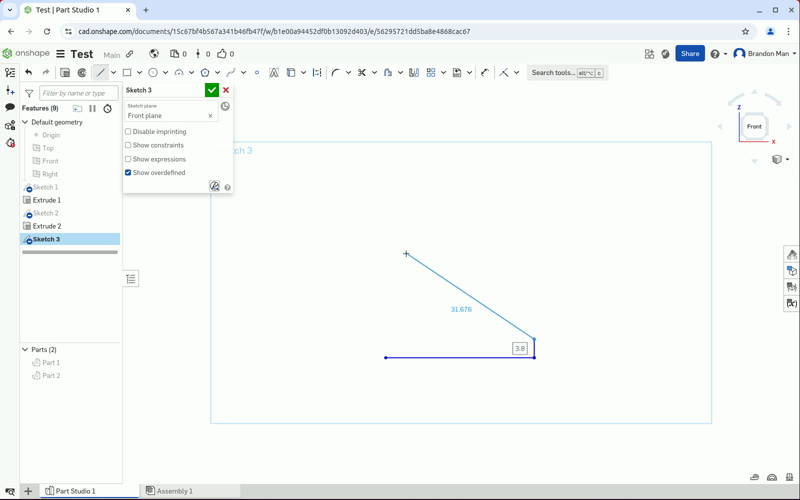
key(esc)
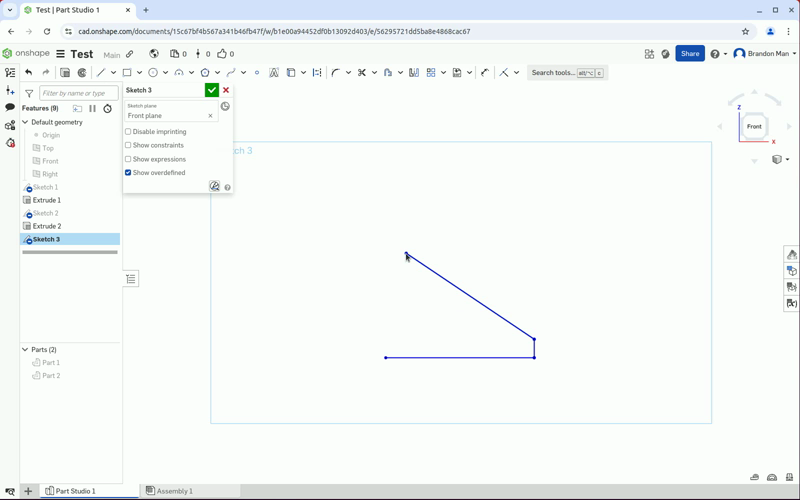
key(a)
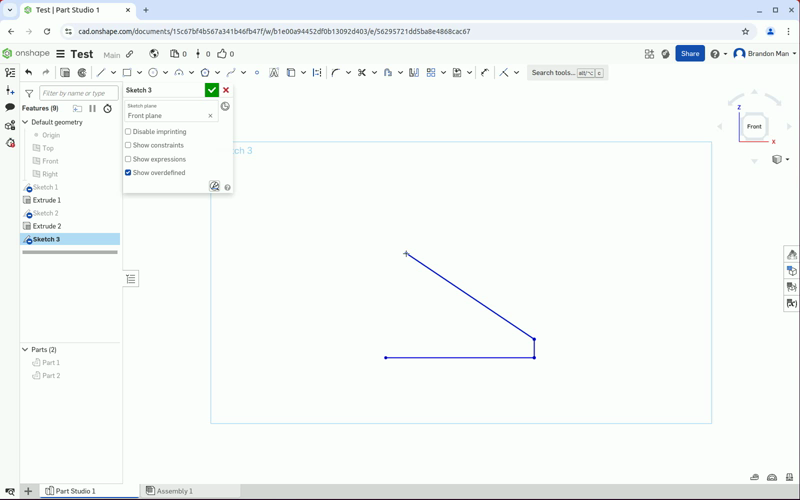
mouse_move(406, 253)
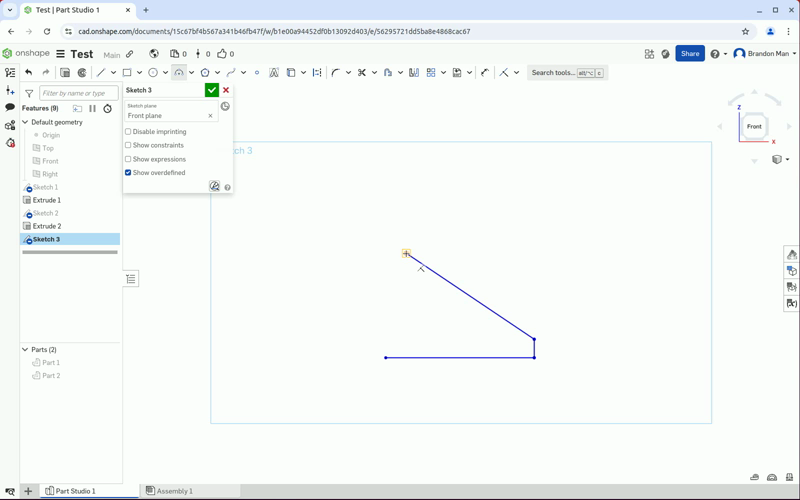
click(406, 253)
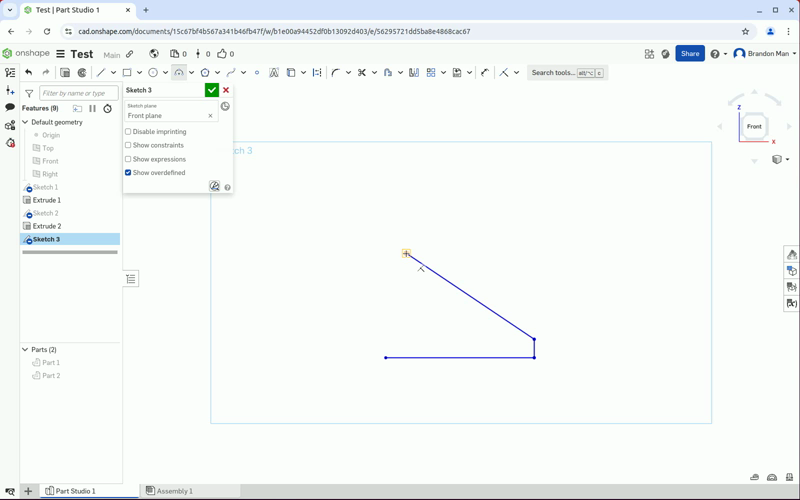
key_down(shift)
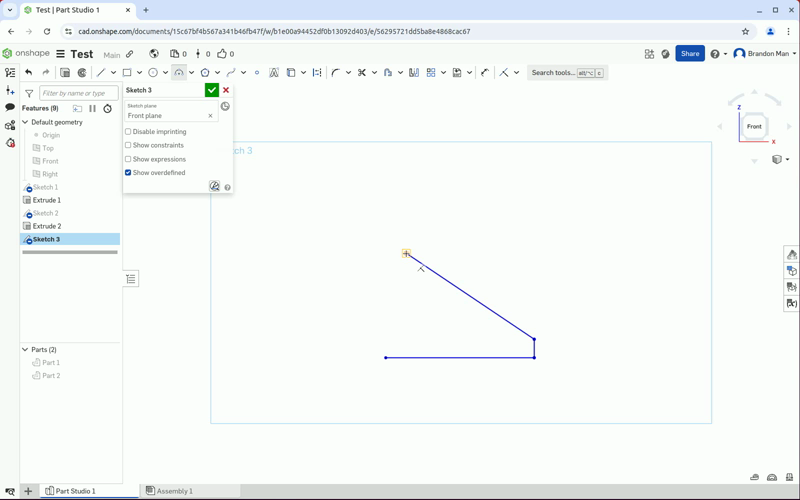
mouse_move(385, 320)
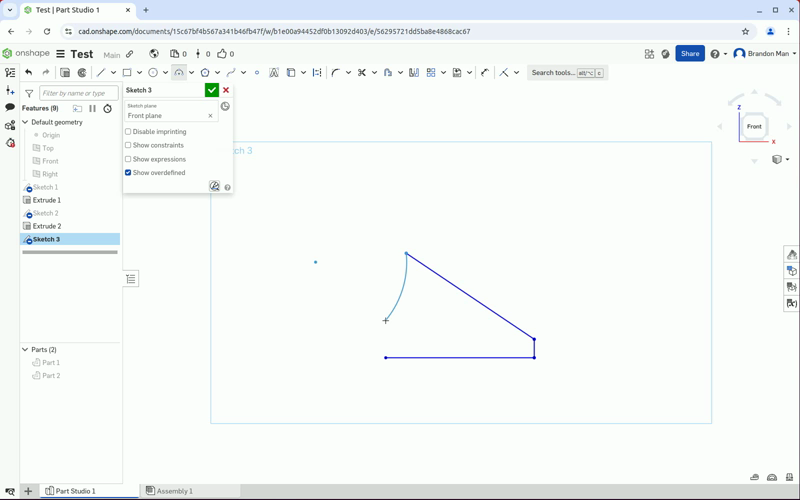
click(385, 320)
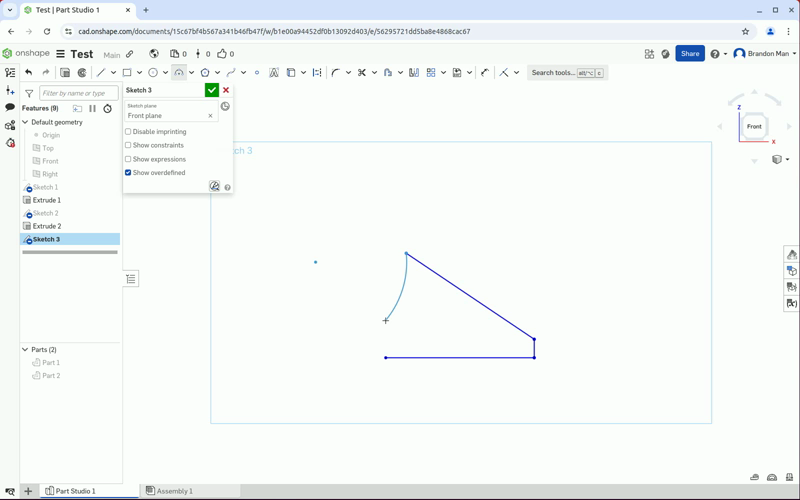
mouse_move(420, 294)
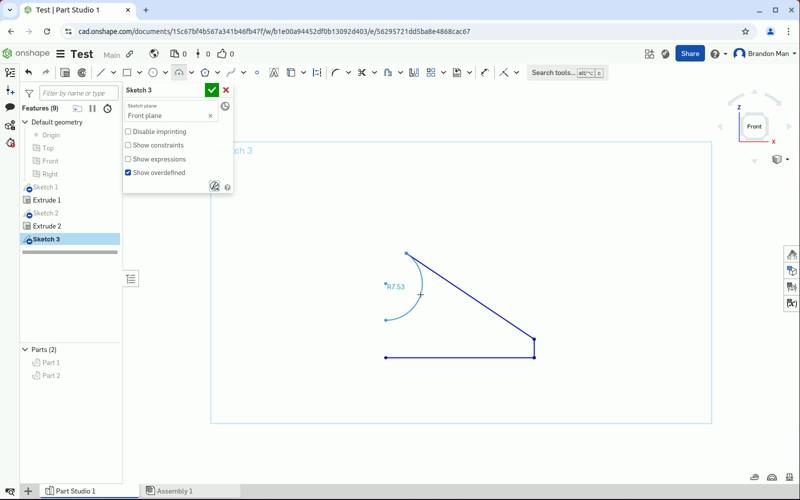
click(420, 294)
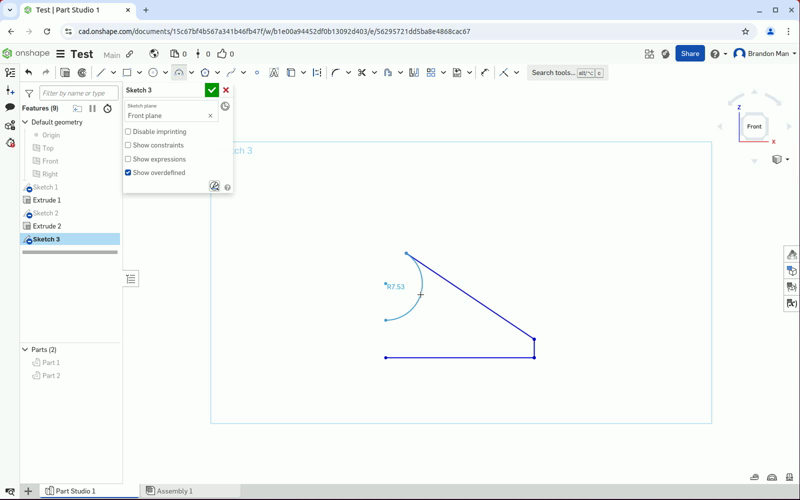
key_up(shift)
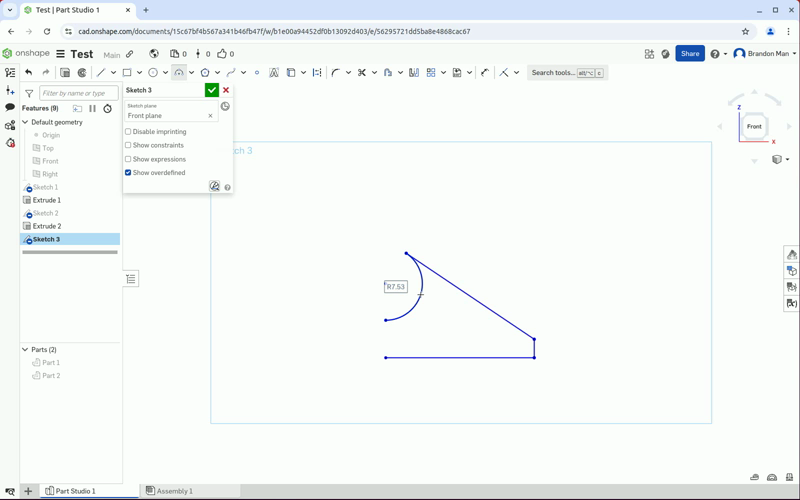
key(esc)
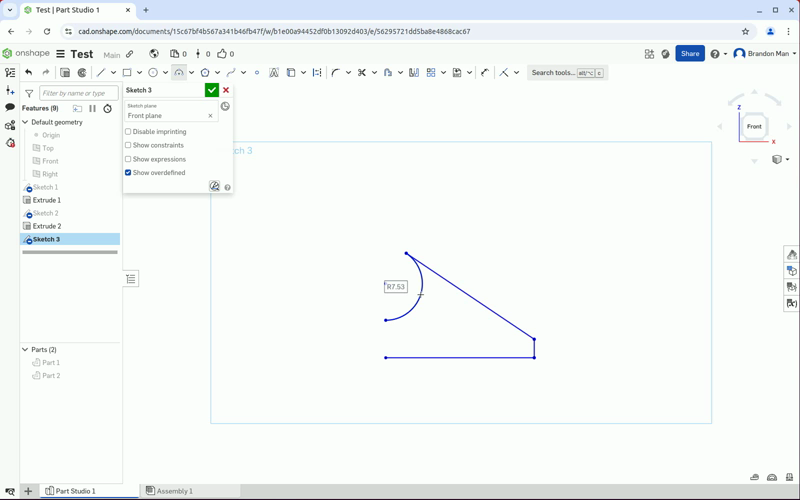
key(l)
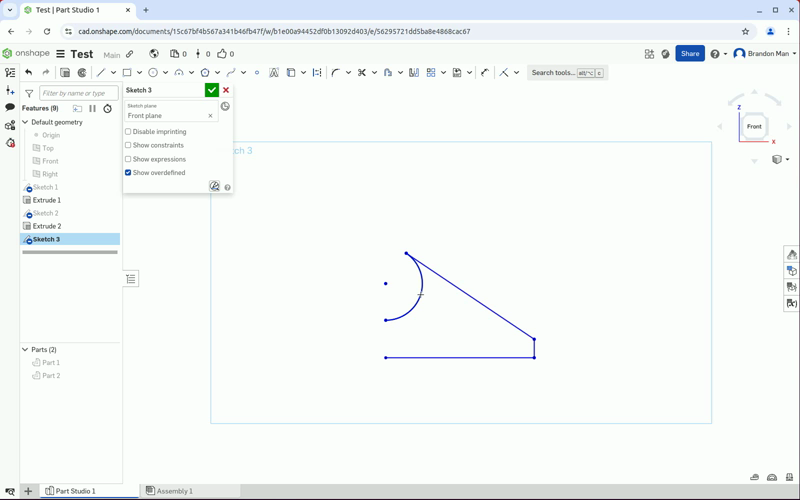
mouse_move(385, 320)
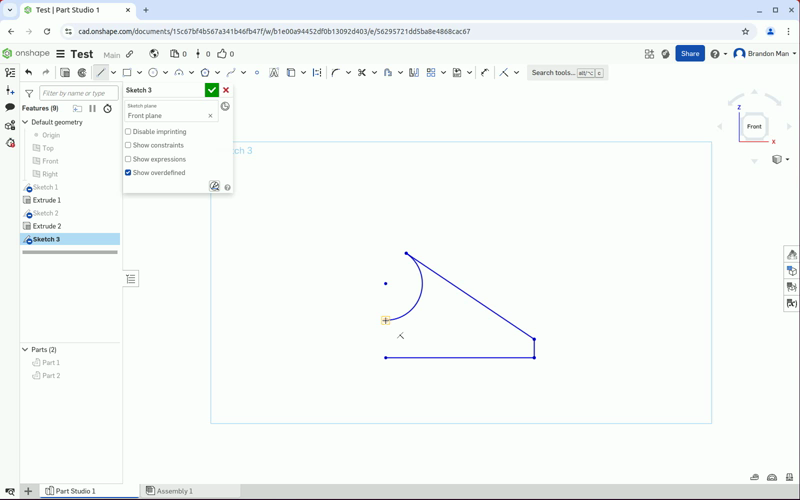
click(385, 320)
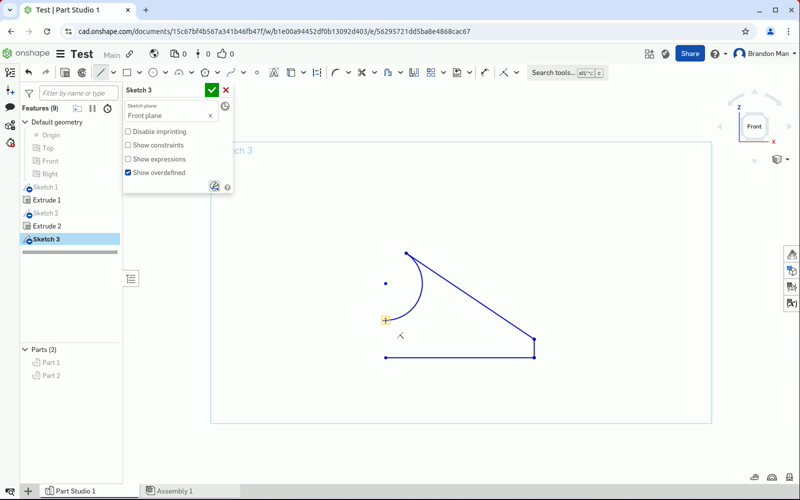
mouse_move(415, 320)
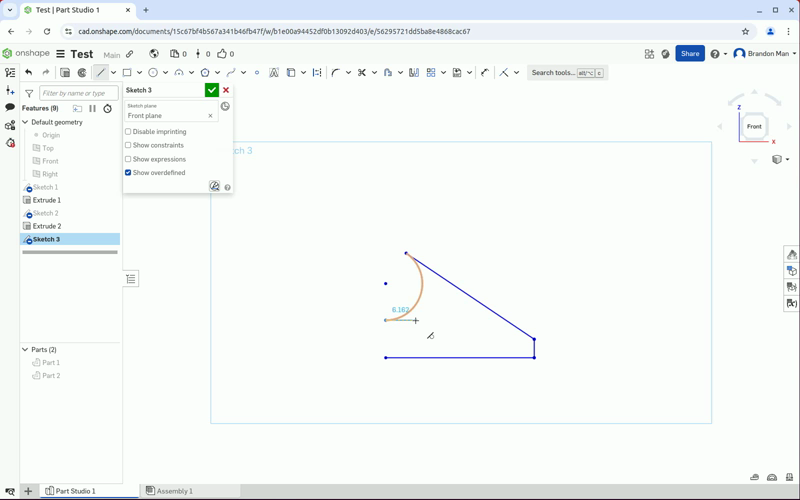
key_down(shift)
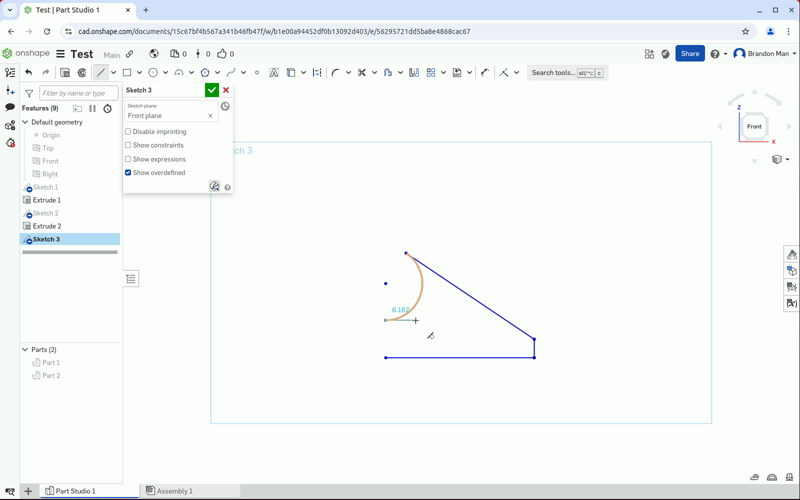
mouse_move(385, 357)
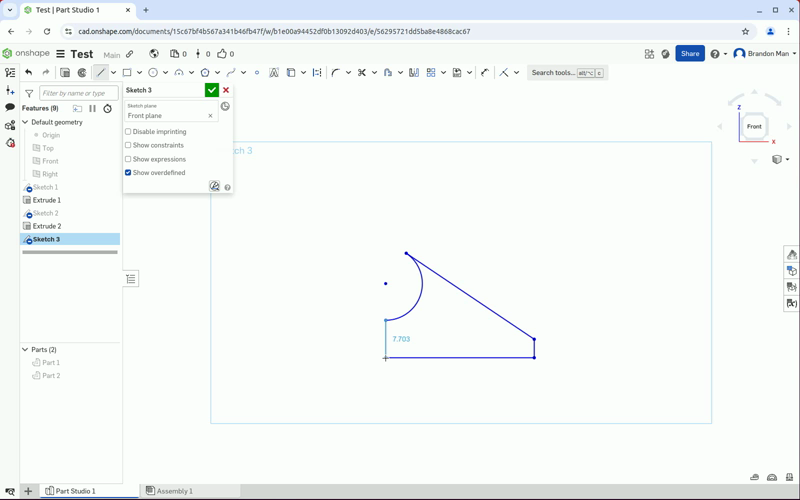
key_up(shift)
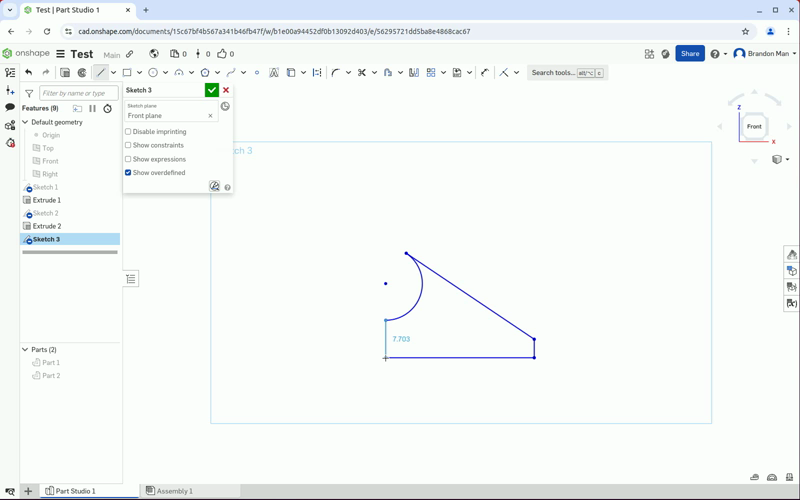
click(385, 357)
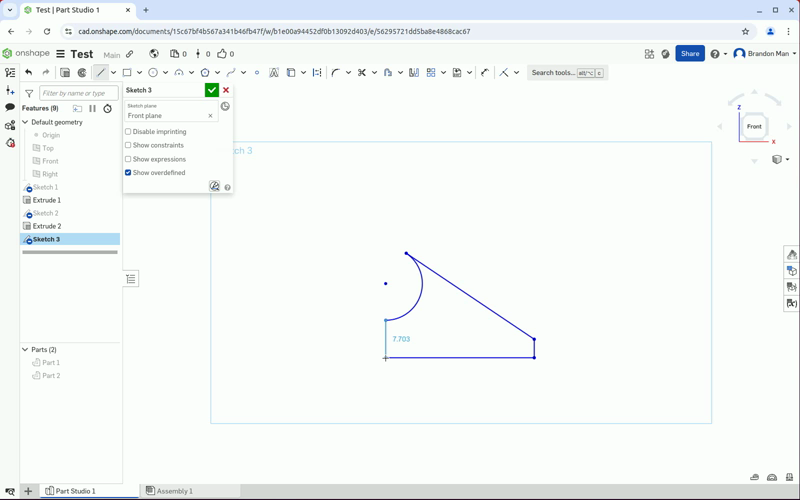
key(esc)
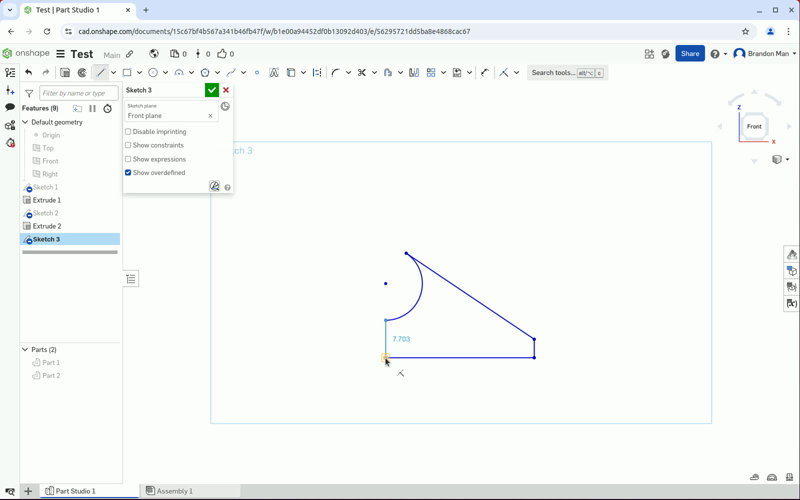
mouse_move(430, 341)
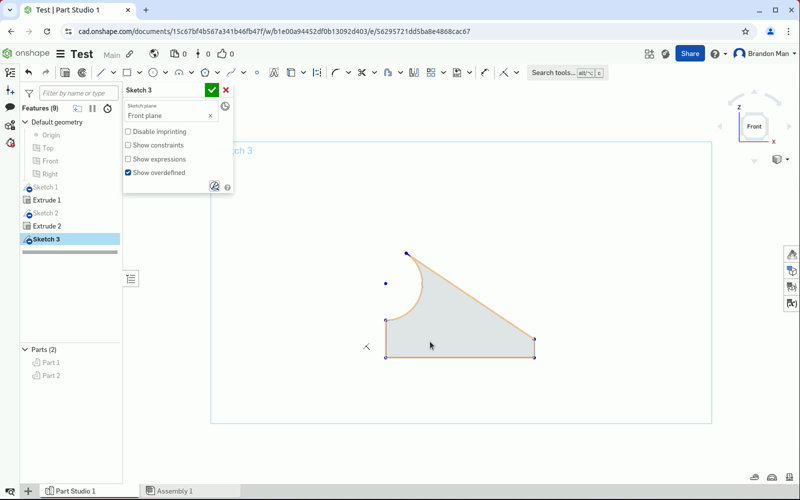
click(430, 341)
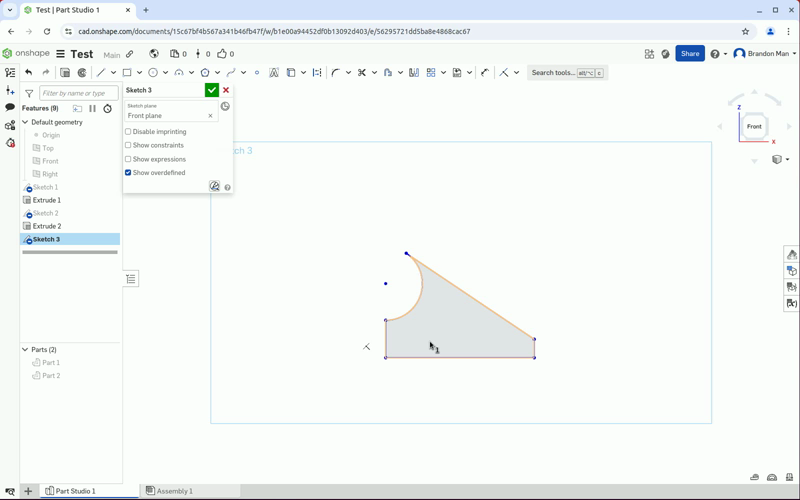
mouse_move(73, 352)
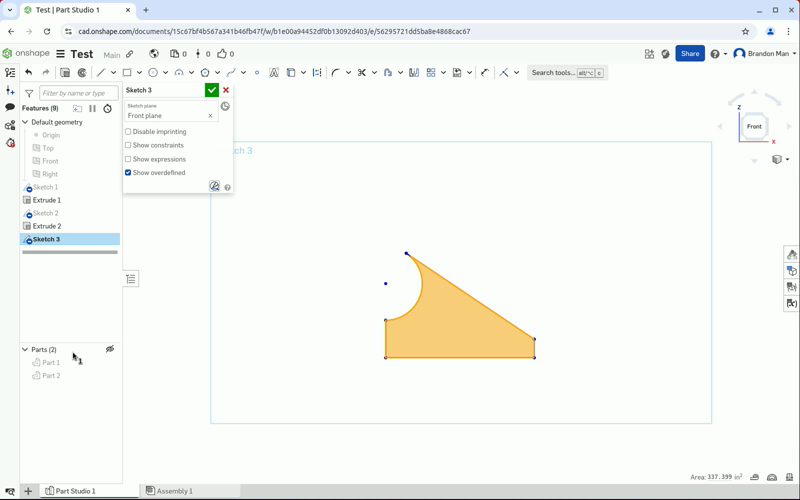
key(shift+y)
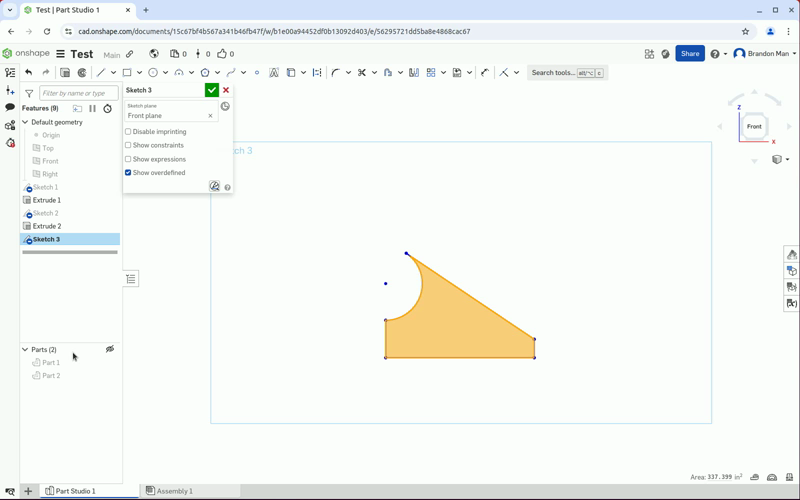
key(shift+e)
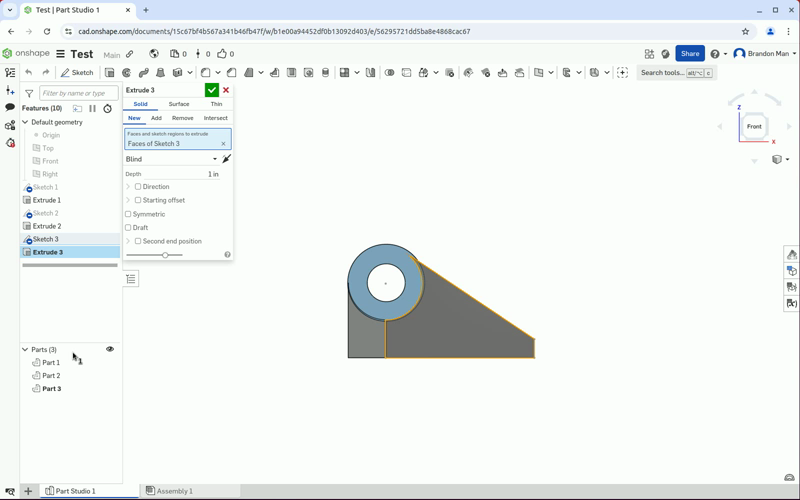
mouse_move(143, 106)
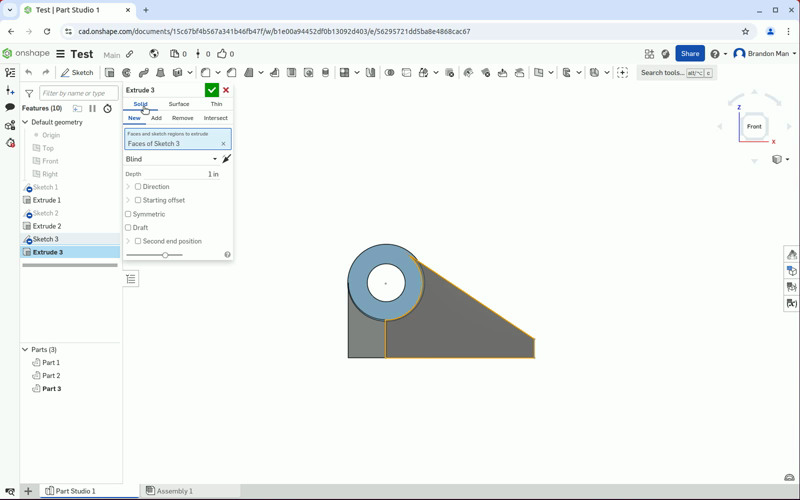
click(143, 106)
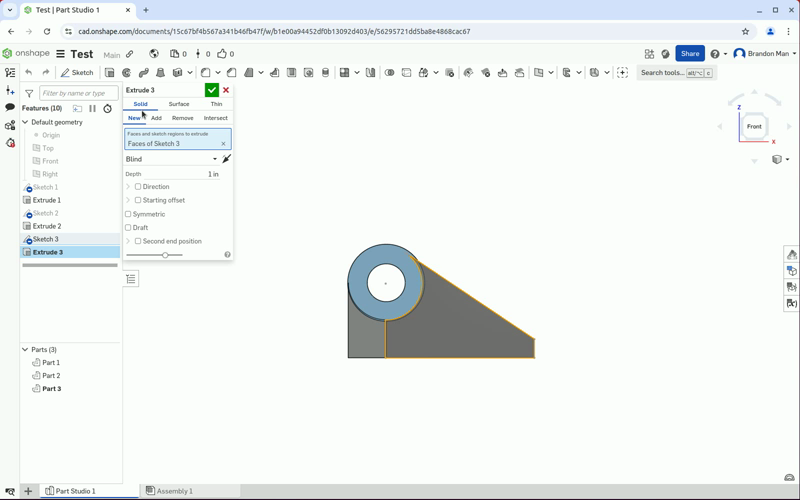
mouse_move(137, 120)
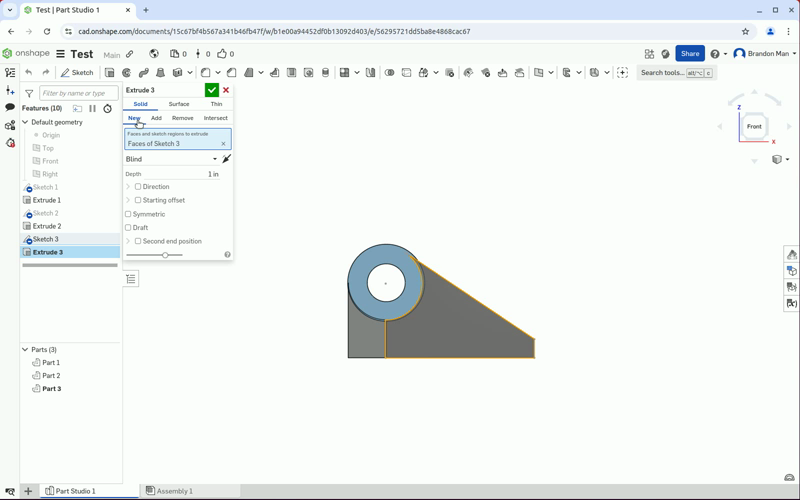
click(137, 120)
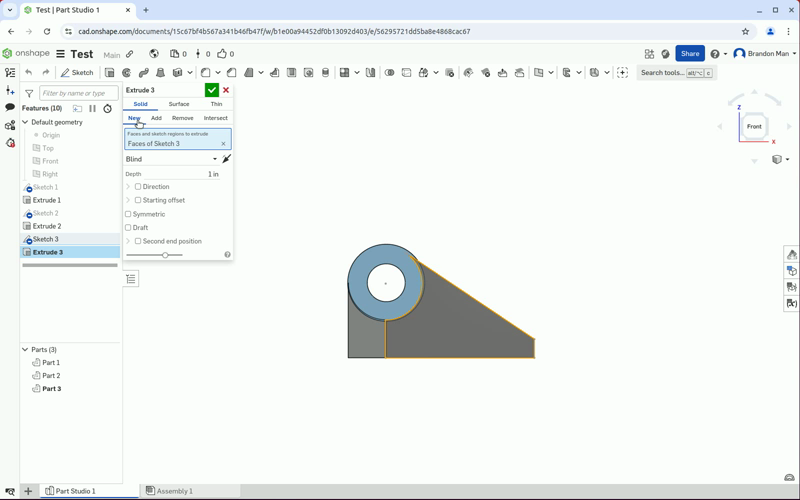
key(tab, 4)
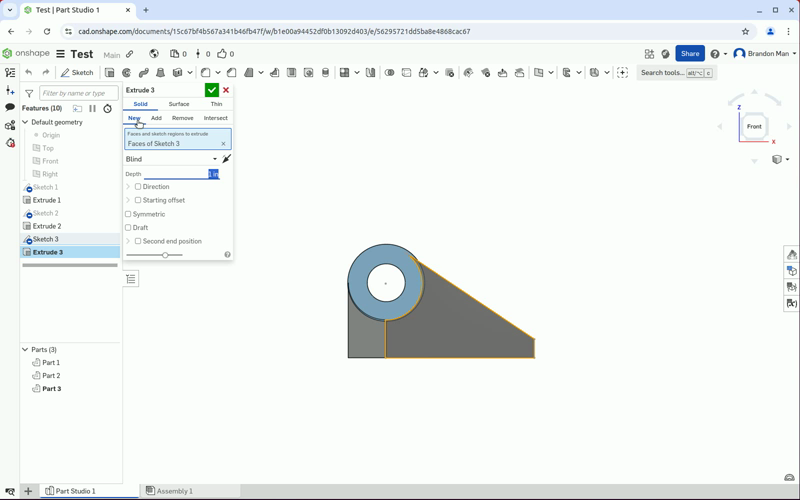
text(7.703)
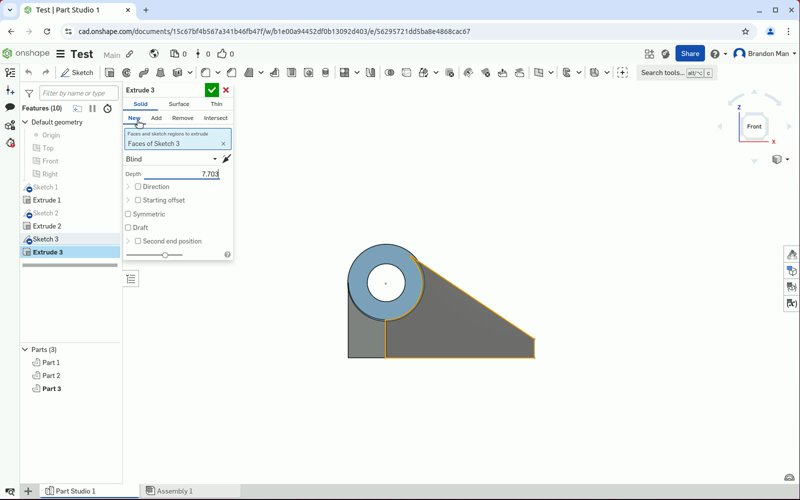
key(enter)
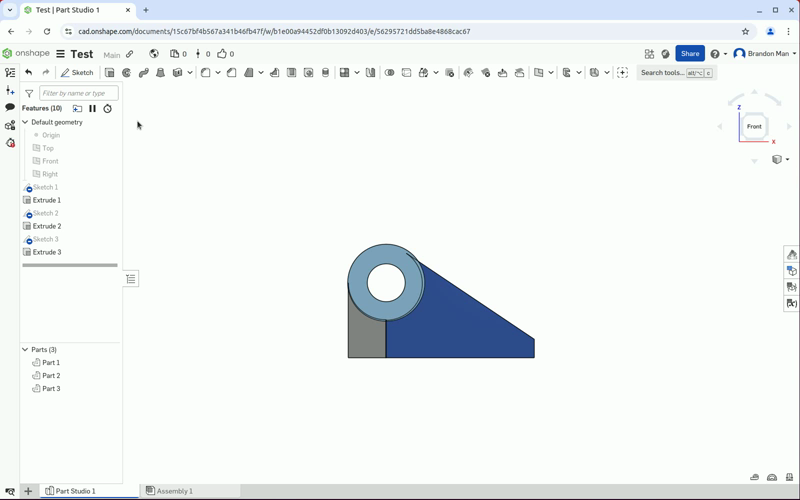
key(shift+h)
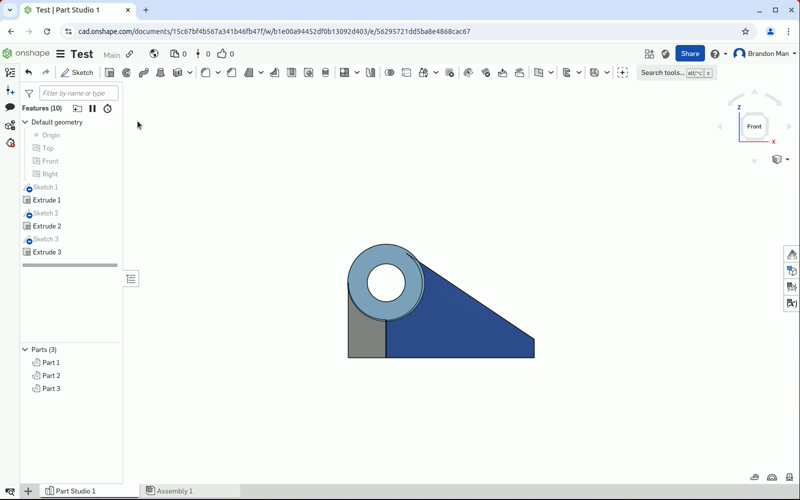
key(shift+h)
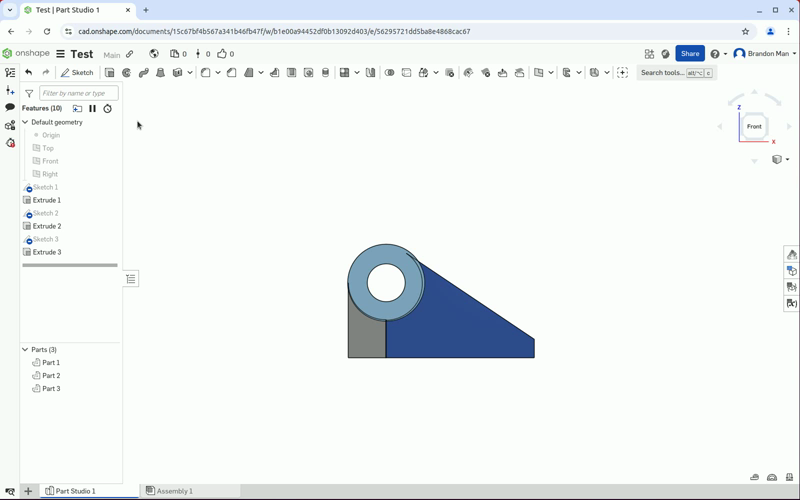
mouse_move(73, 189)
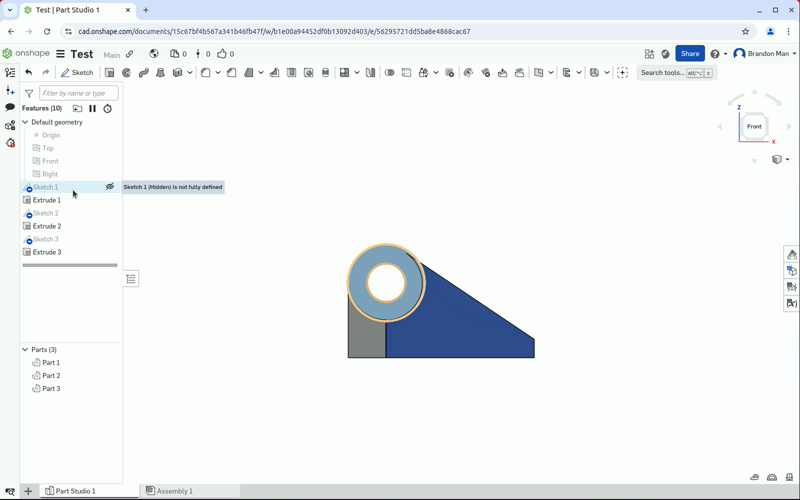
click(73, 189)
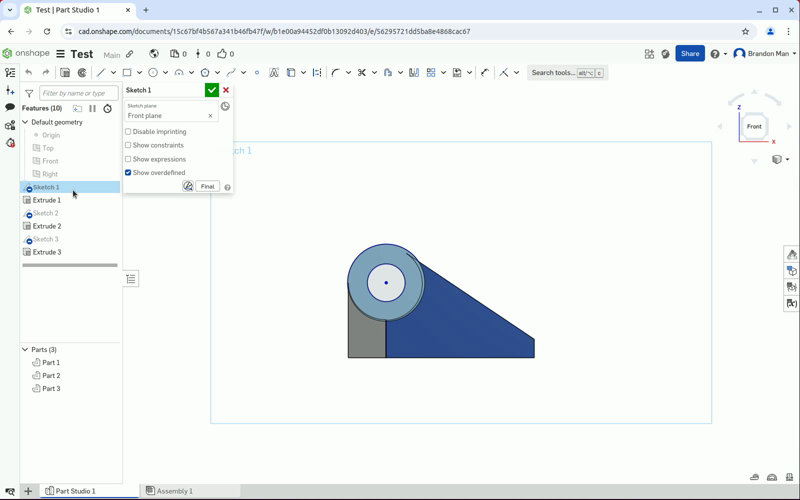
mouse_move(229, 92)
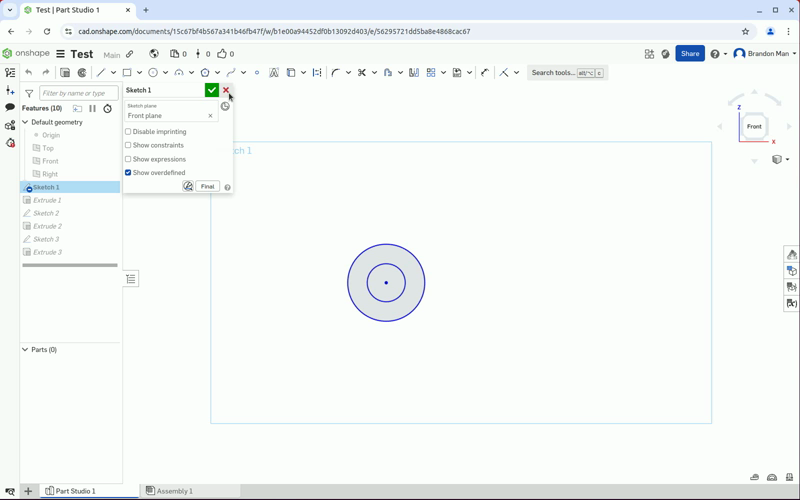
click(229, 92)
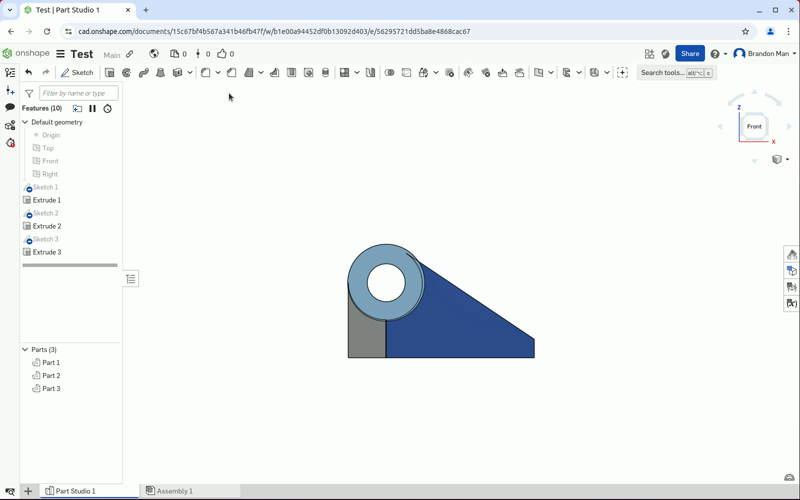
mouse_move(541, 75)
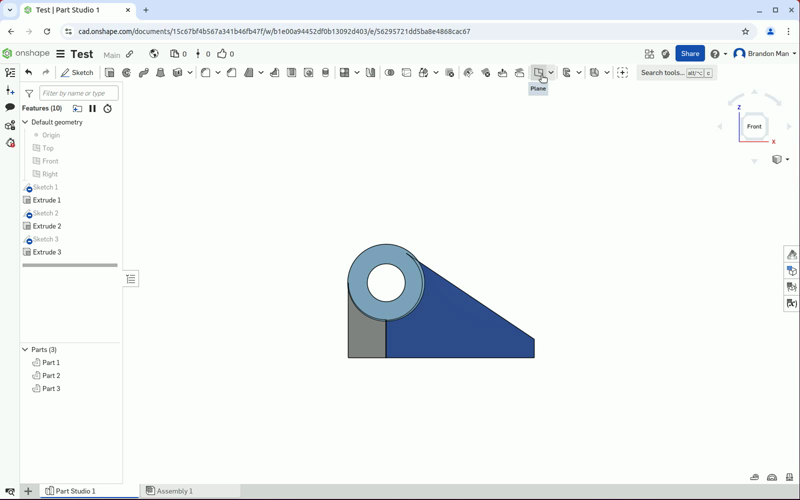
click(541, 75)
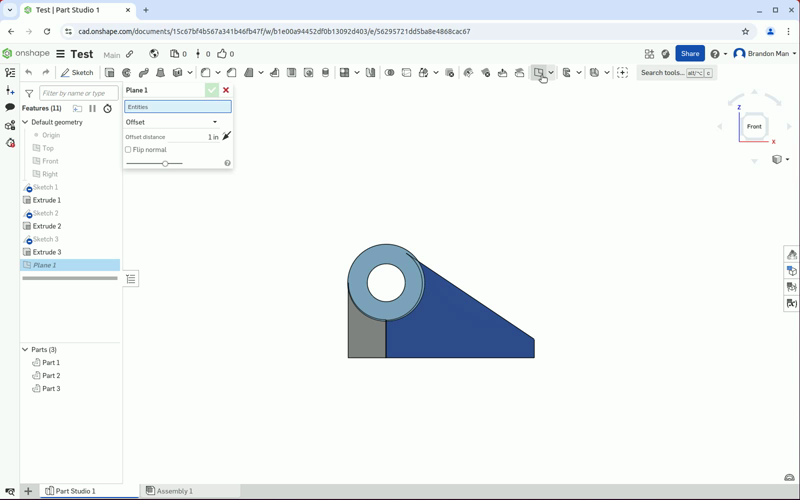
mouse_move(73, 163)
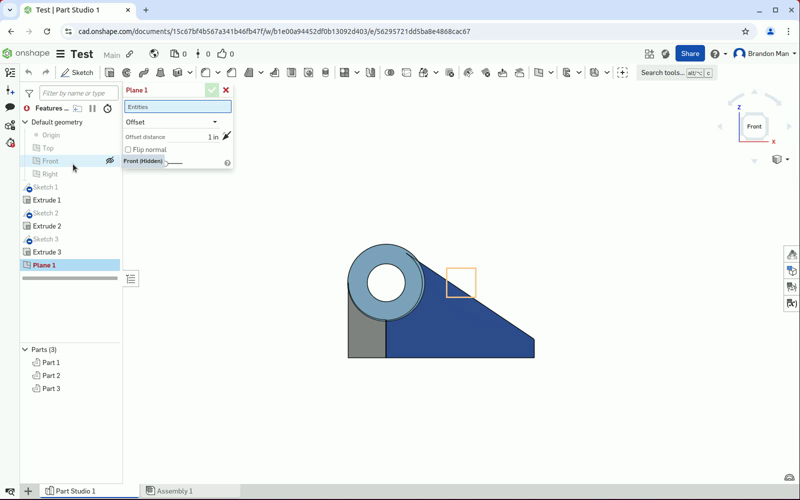
click(73, 163)
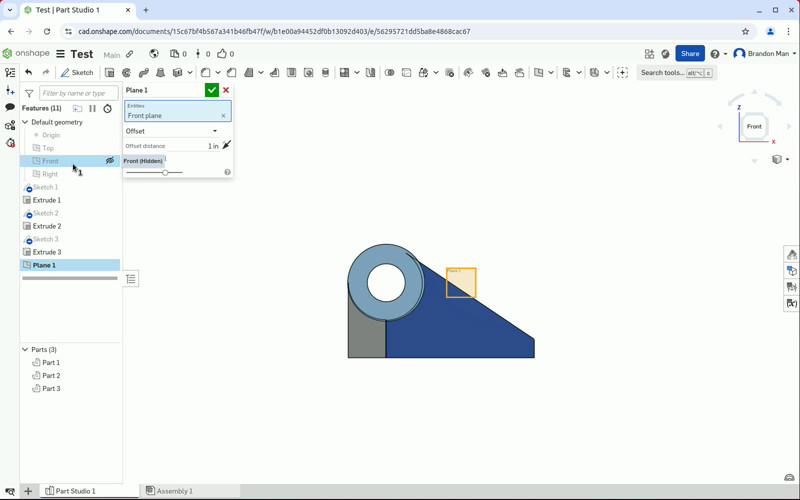
key(tab, 2)
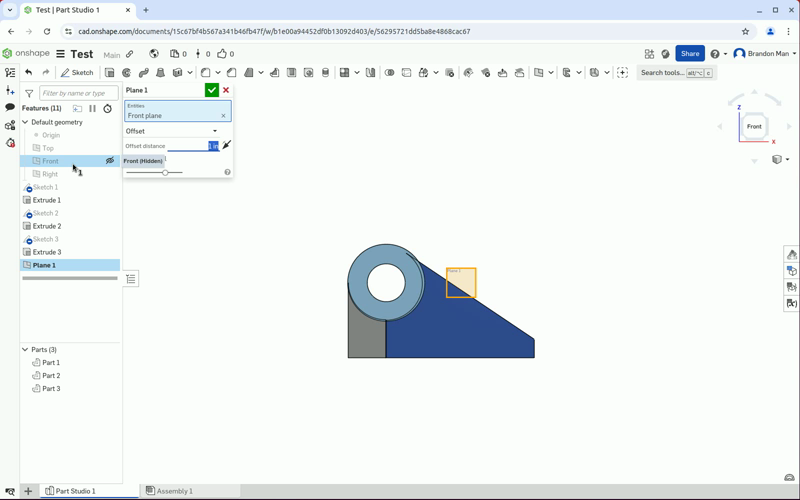
text(7.703)
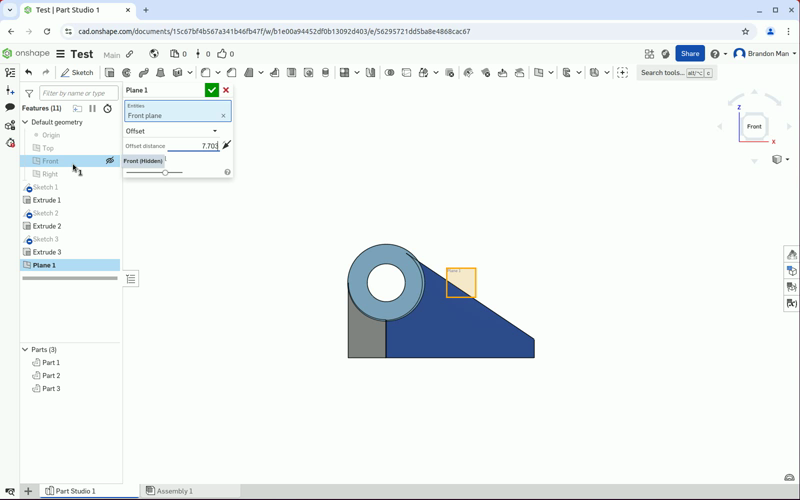
key(enter, 2)
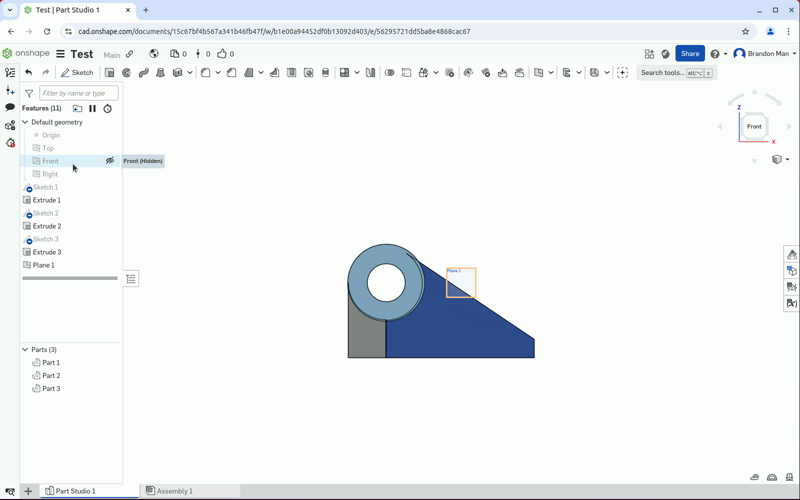
key(shift+s)
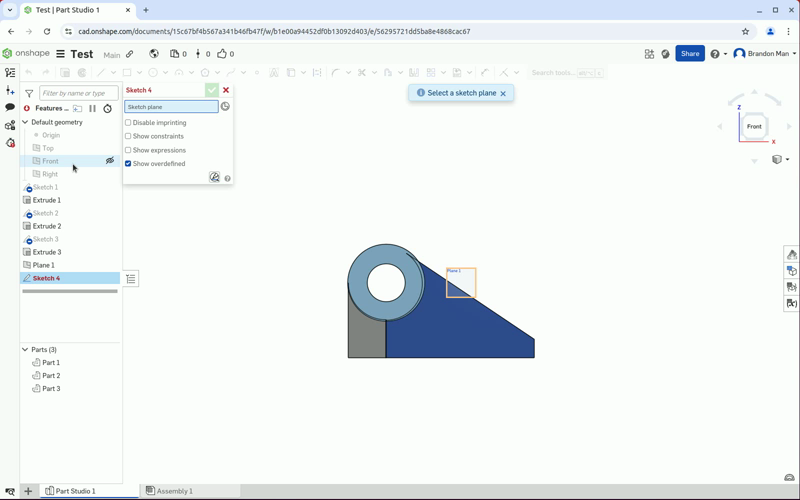
mouse_move(73, 267)
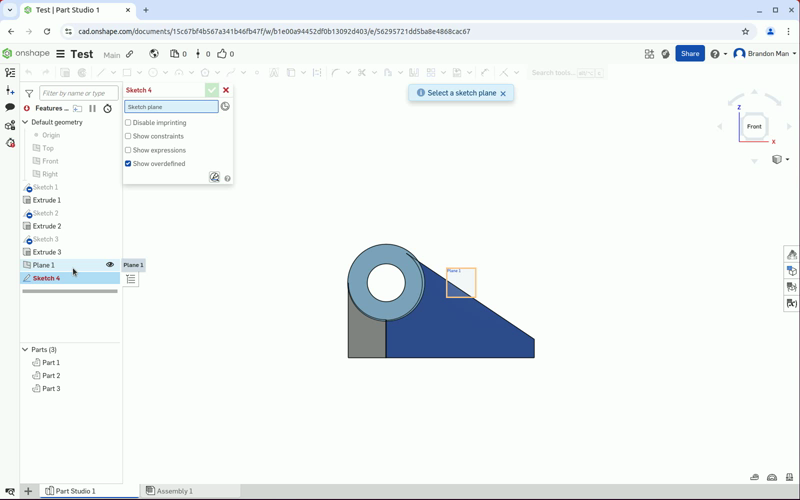
click(73, 267)
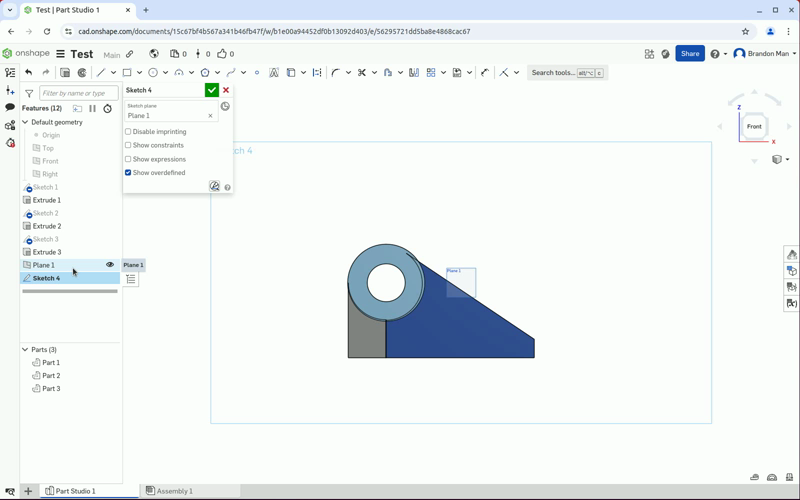
mouse_move(73, 352)
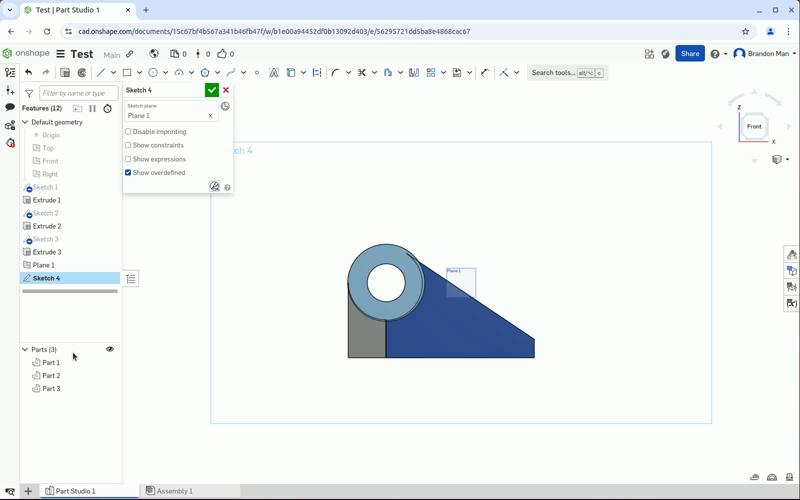
key(y)
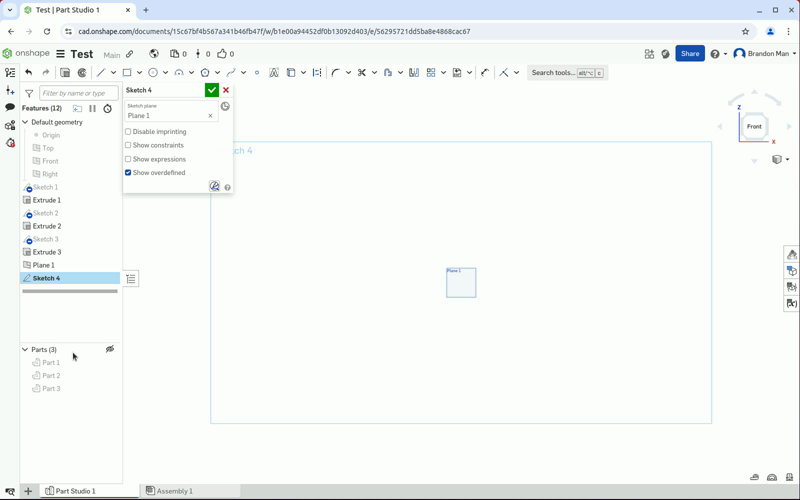
key(l)
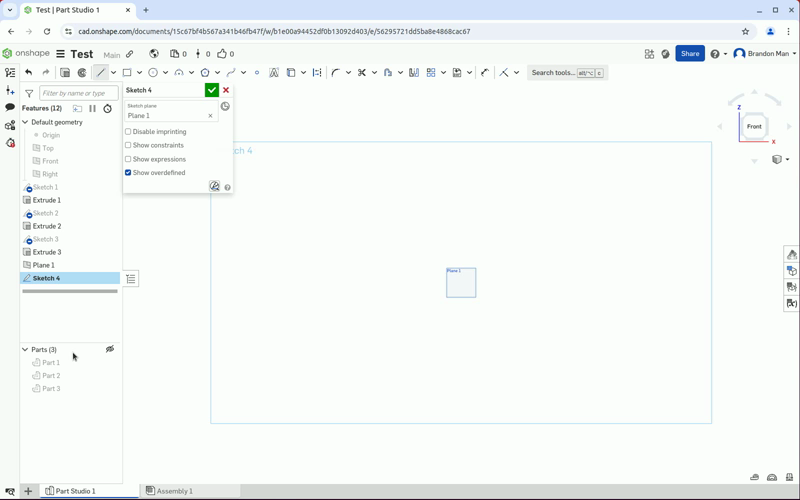
key_down(shift)
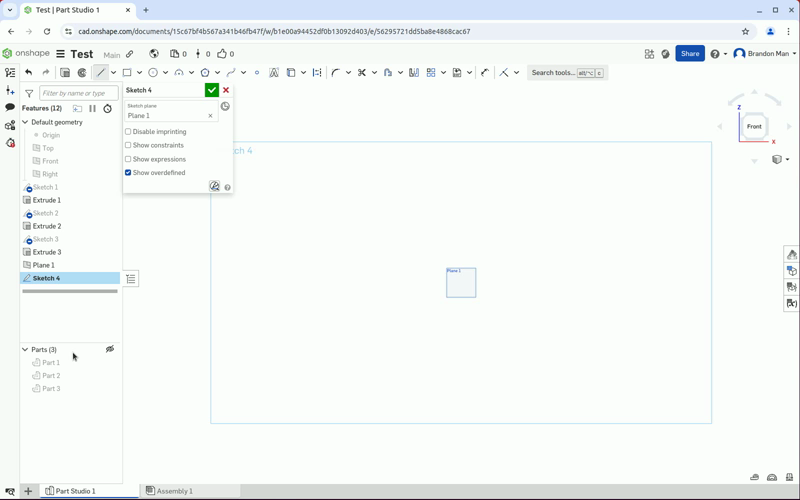
mouse_move(348, 357)
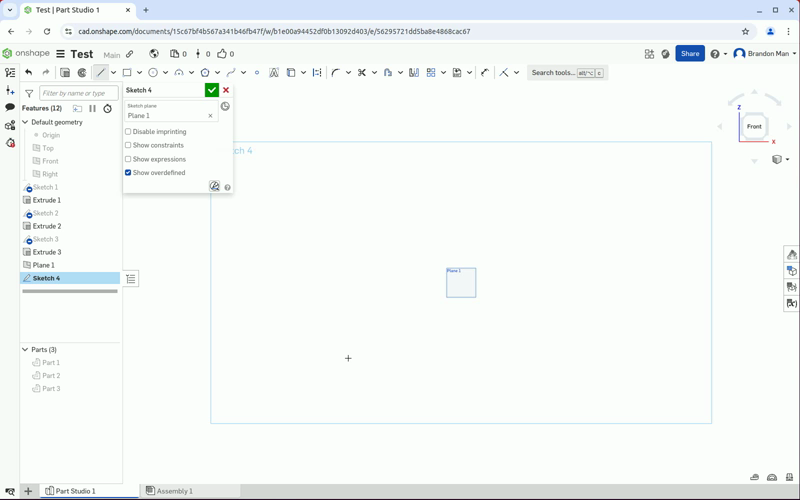
click(348, 357)
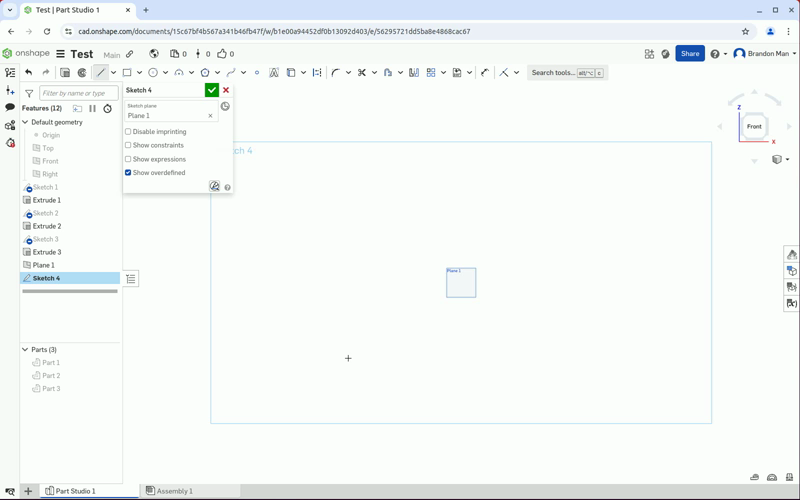
key_up(shift)
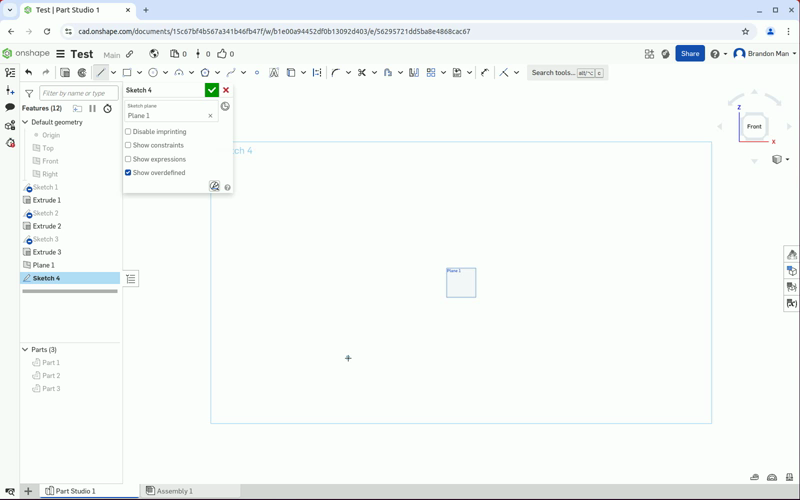
key_down(shift)
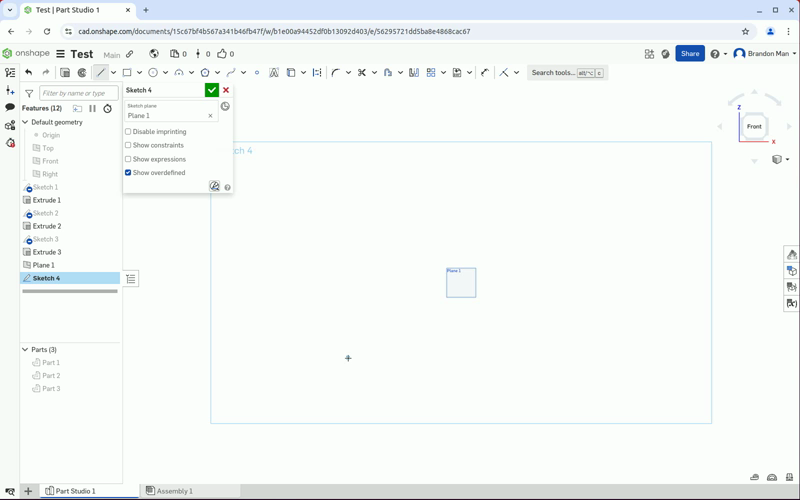
mouse_move(533, 357)
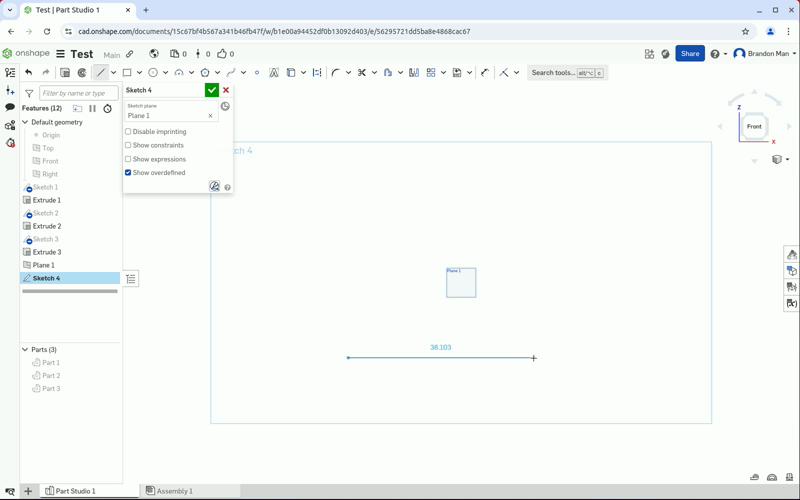
click(533, 357)
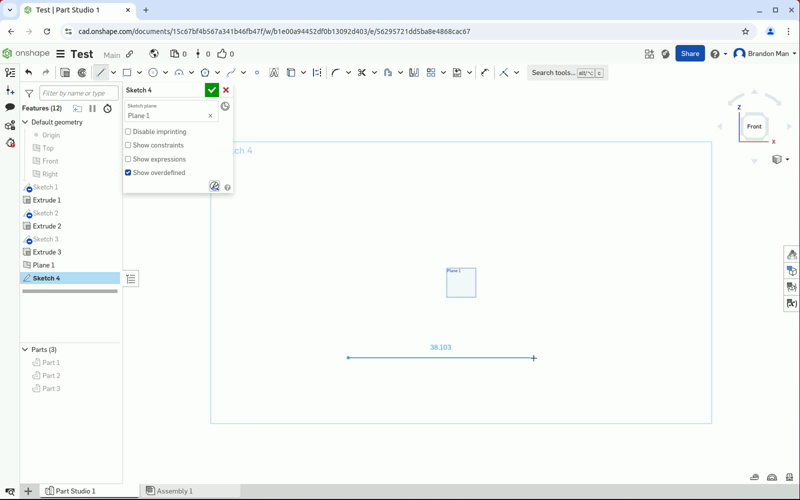
key_up(shift)
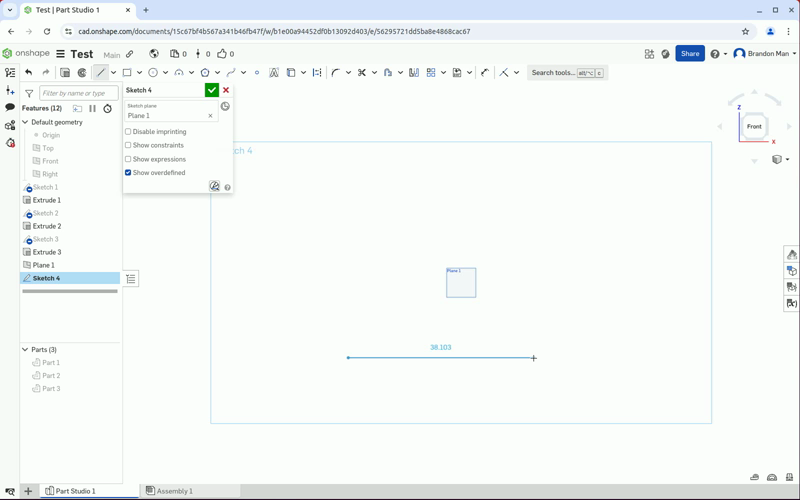
key_down(shift)
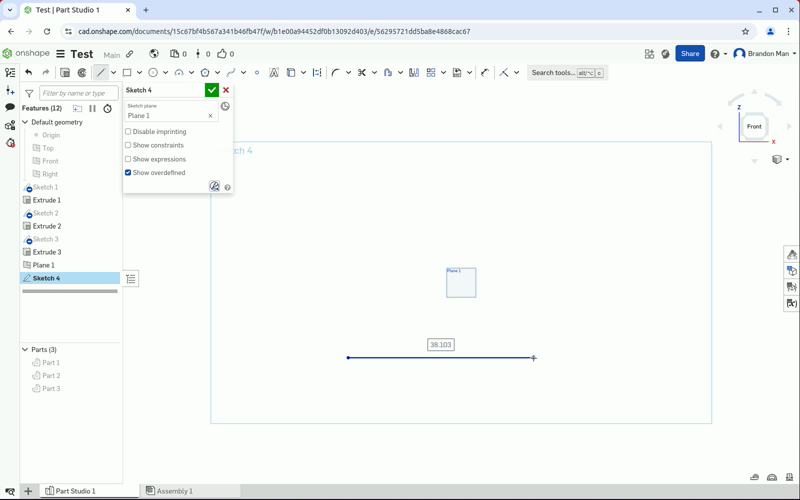
mouse_move(563, 357)
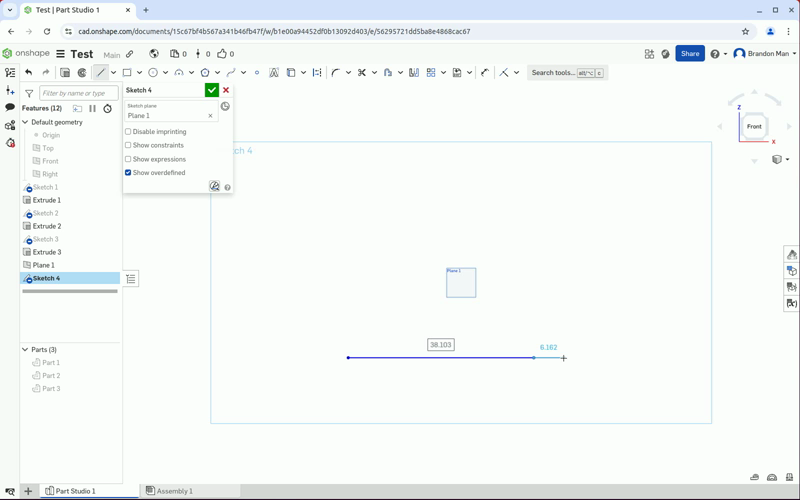
mouse_move(533, 338)
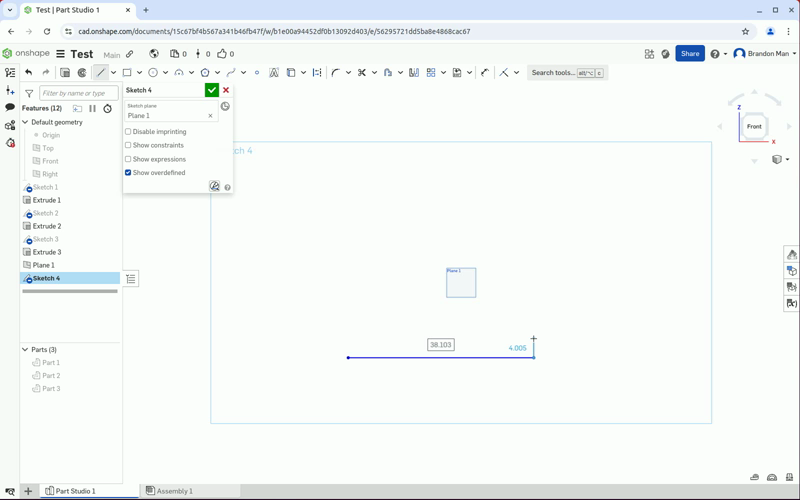
click(533, 338)
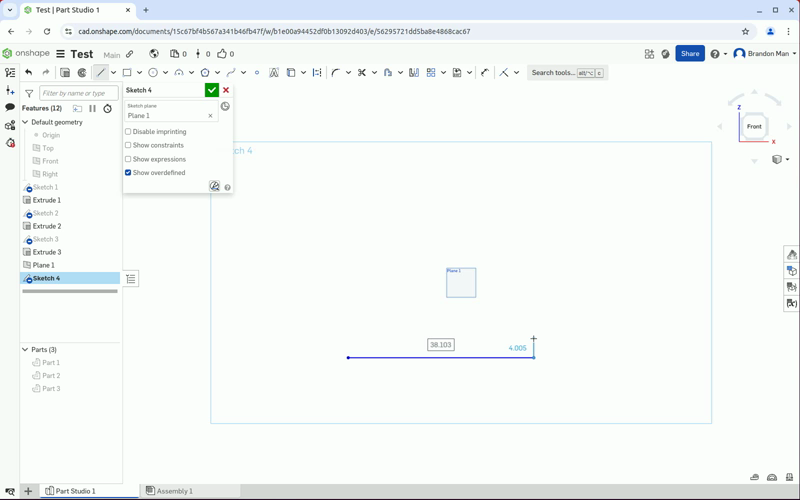
key_up(shift)
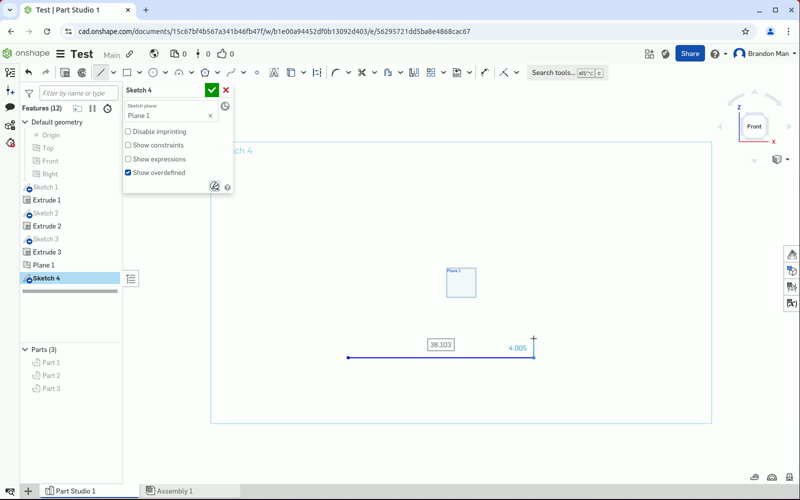
key_down(shift)
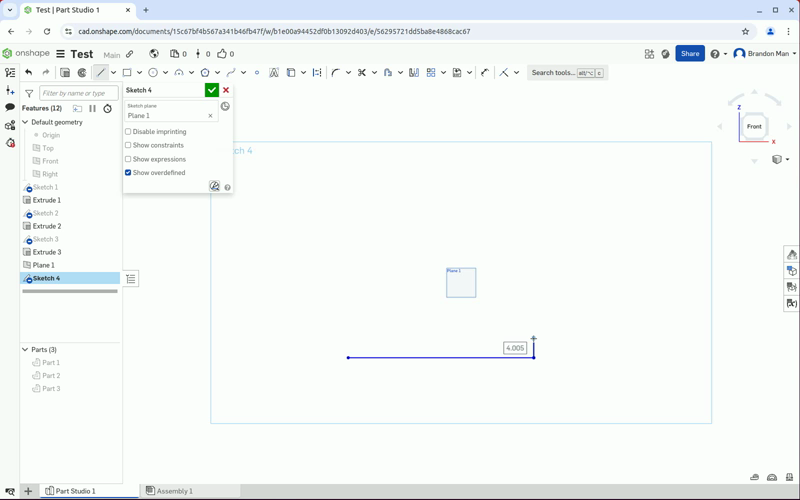
mouse_move(422, 338)
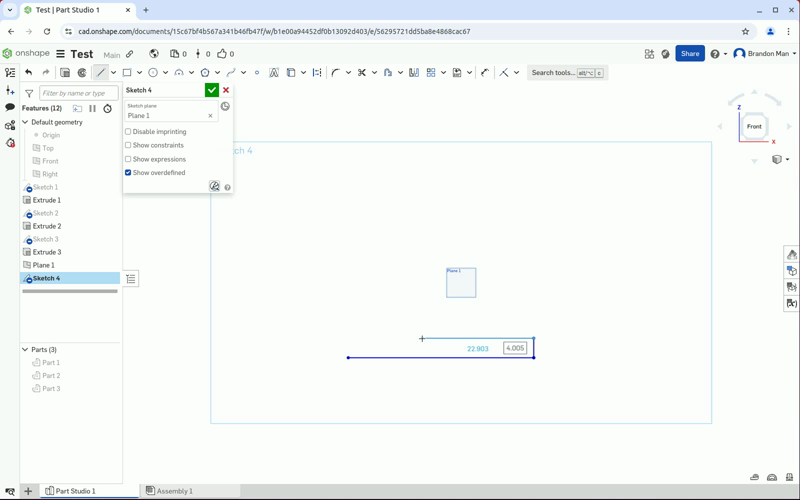
click(422, 338)
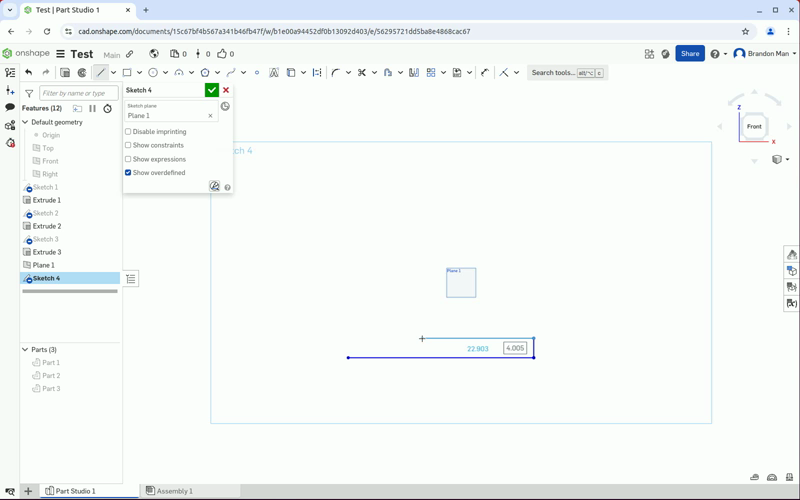
key_up(shift)
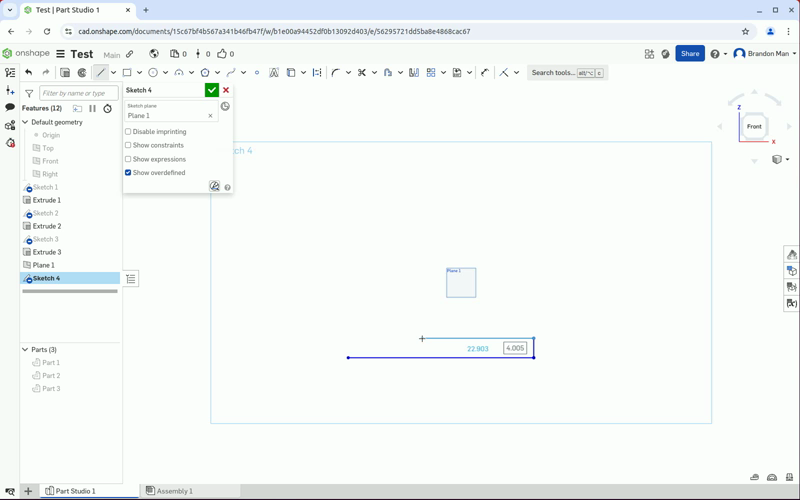
key_down(shift)
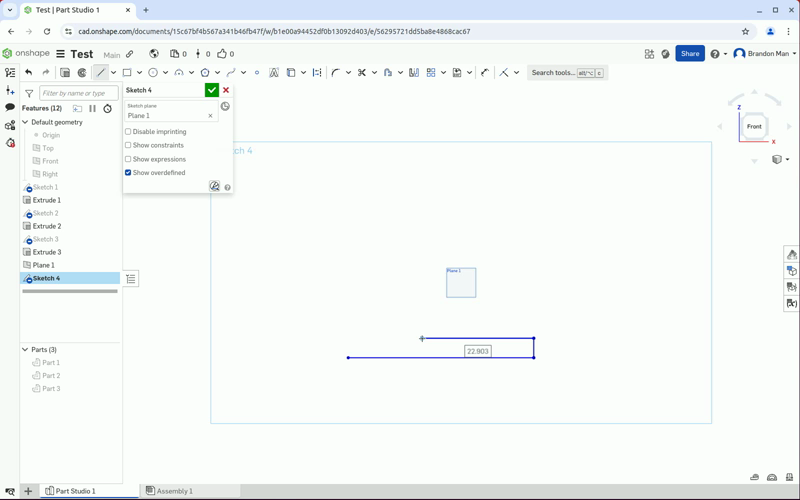
mouse_move(452, 338)
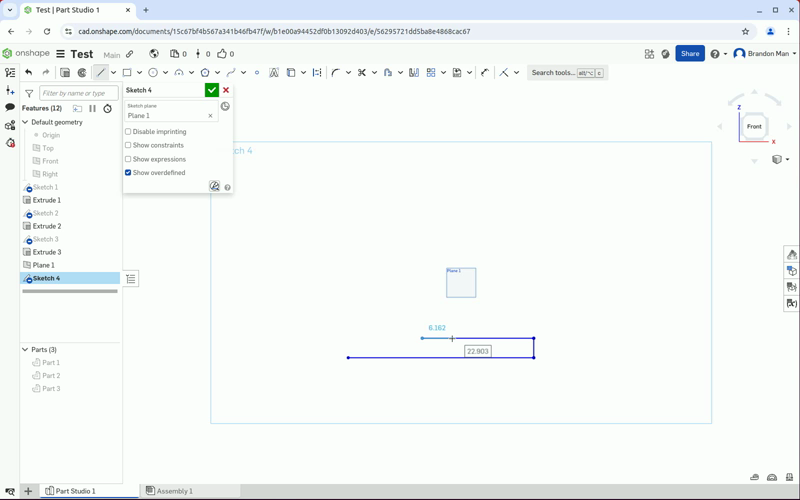
mouse_move(422, 283)
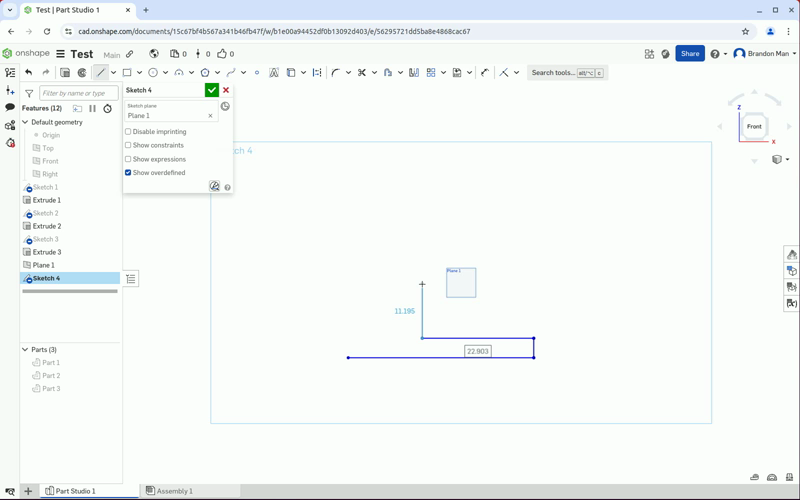
click(422, 283)
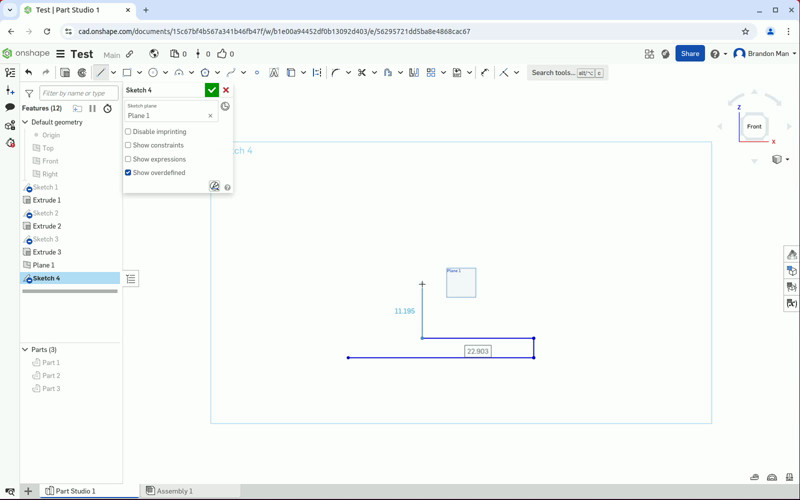
key_up(shift)
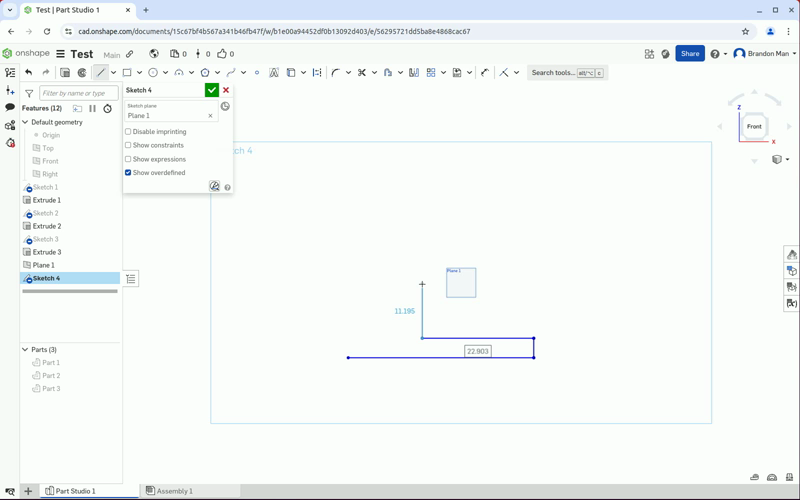
key(esc)
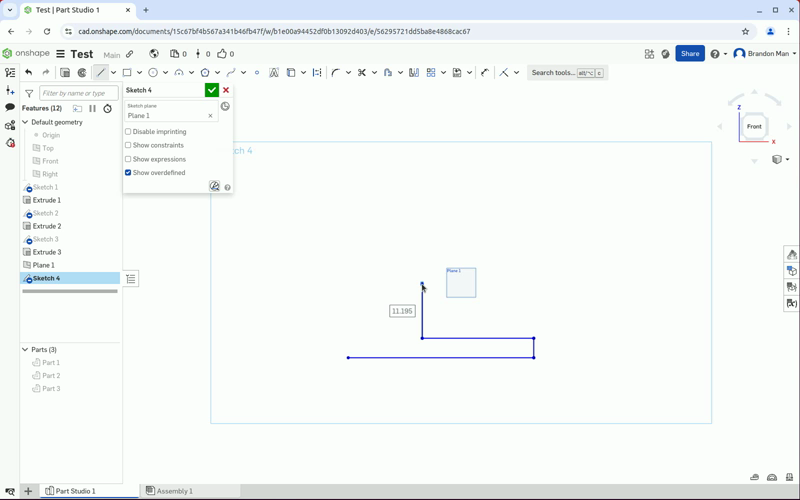
key(a)
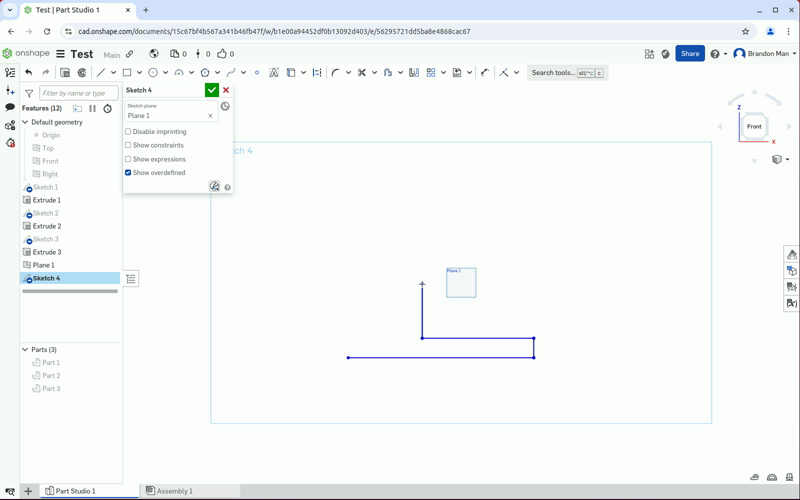
mouse_move(422, 283)
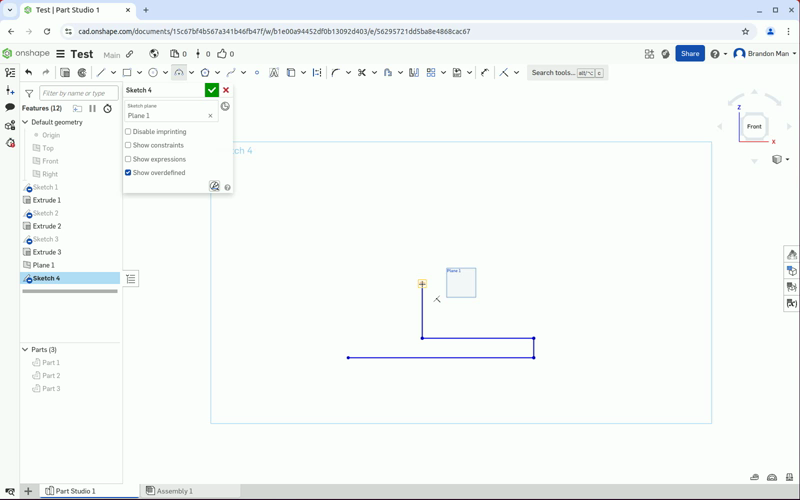
click(422, 283)
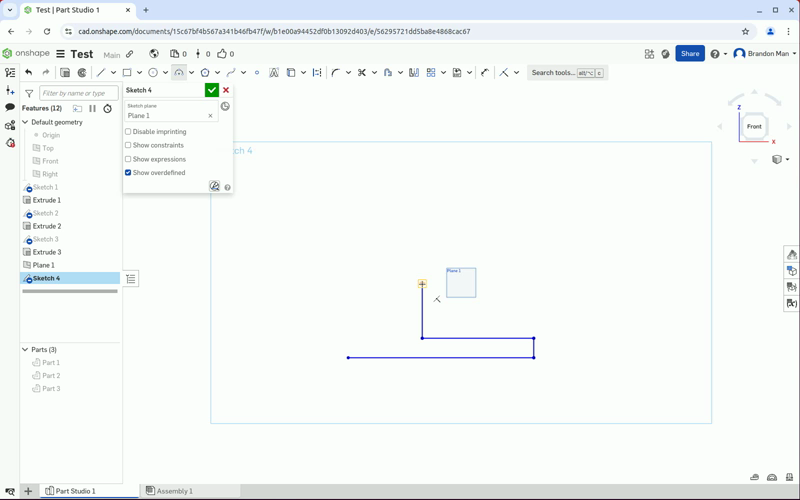
key_down(shift)
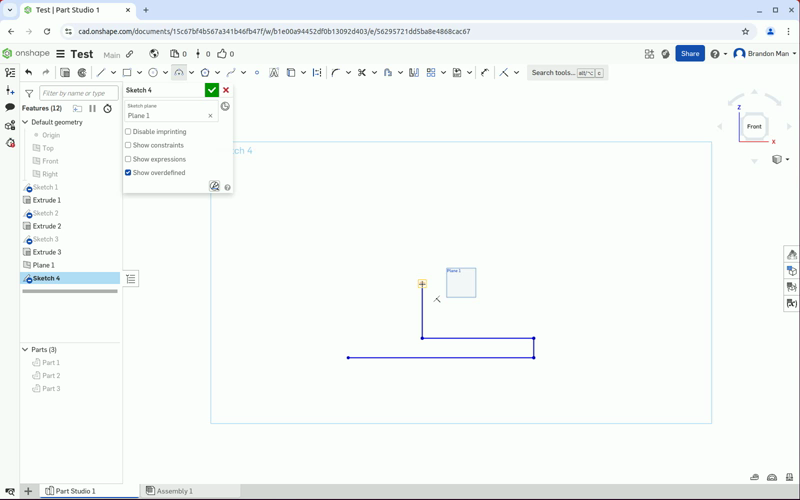
mouse_move(348, 283)
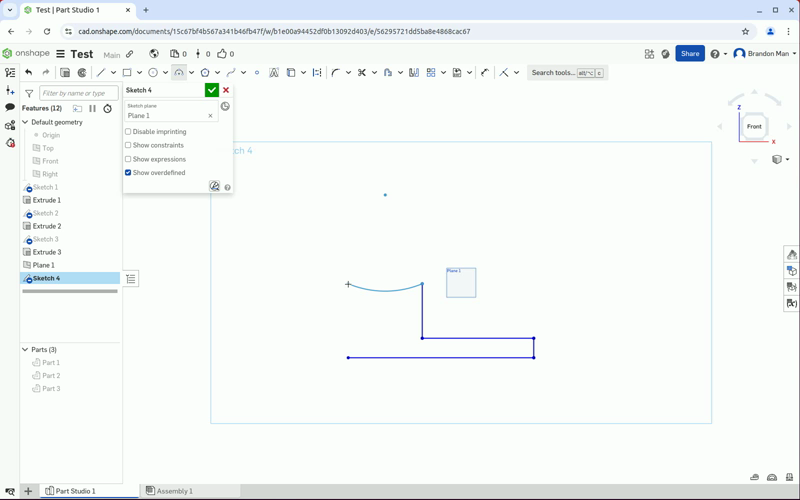
click(348, 283)
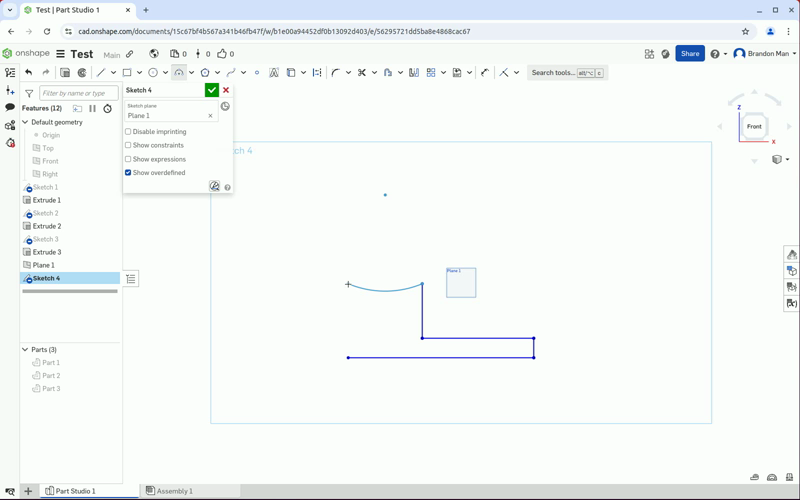
mouse_move(385, 246)
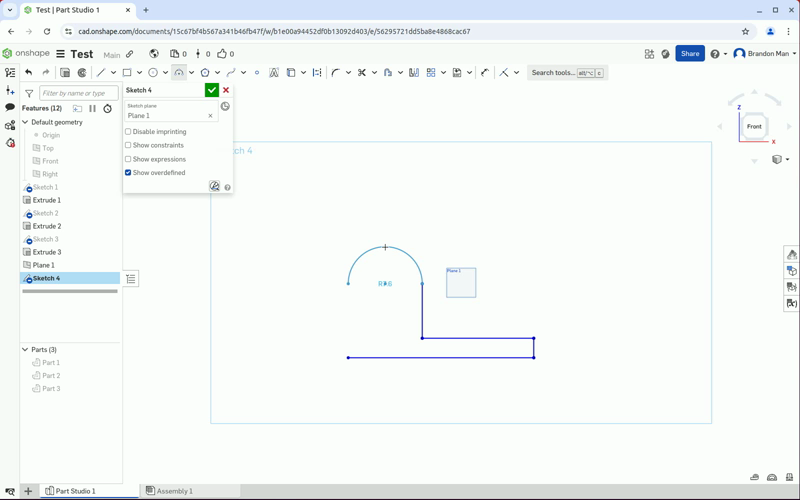
click(385, 246)
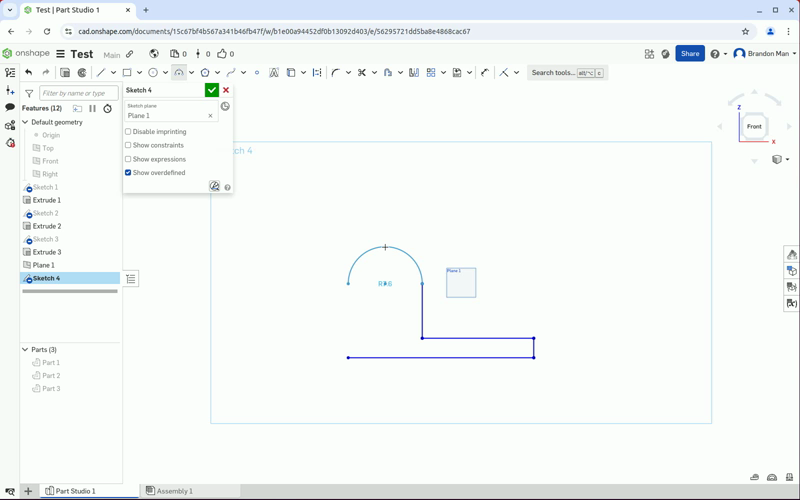
key_up(shift)
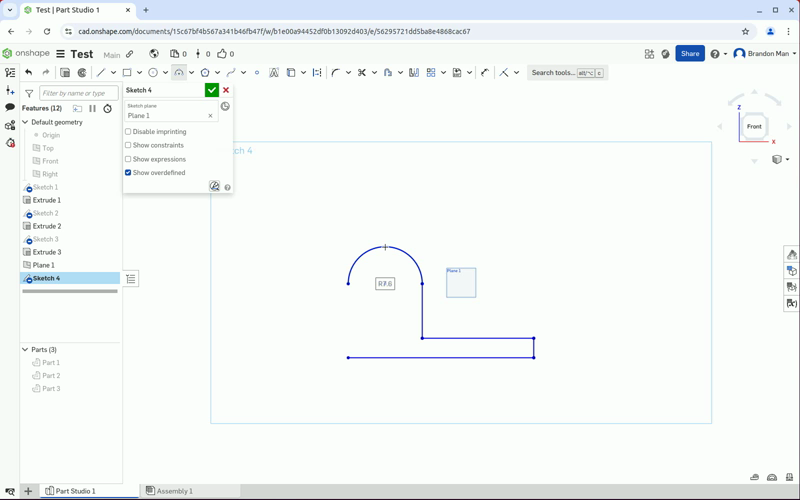
key(esc)
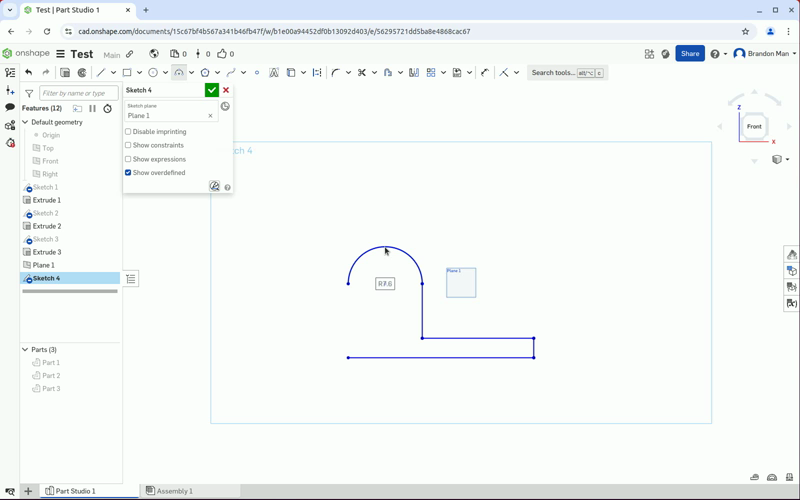
key(l)
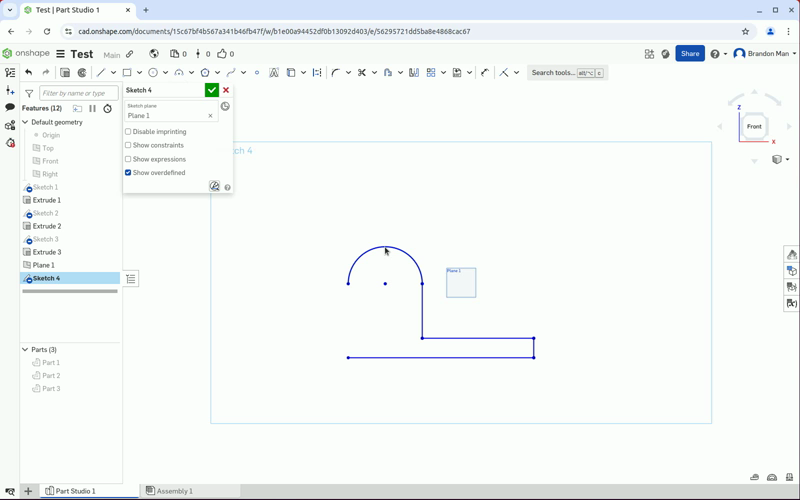
mouse_move(348, 283)
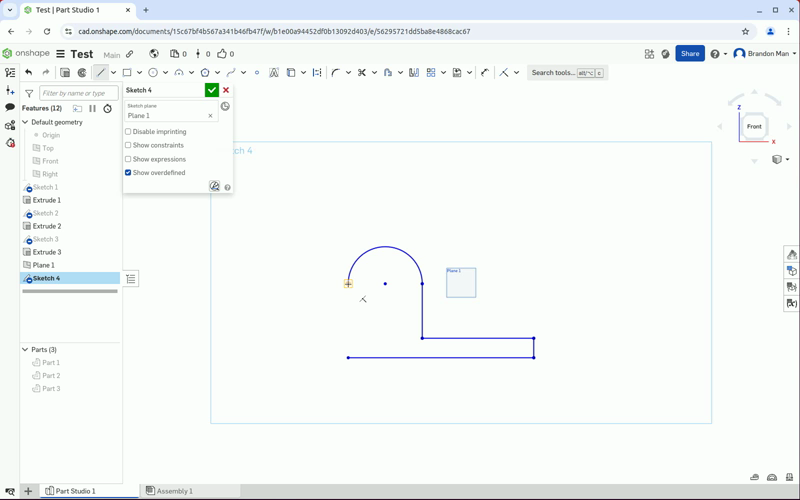
click(348, 283)
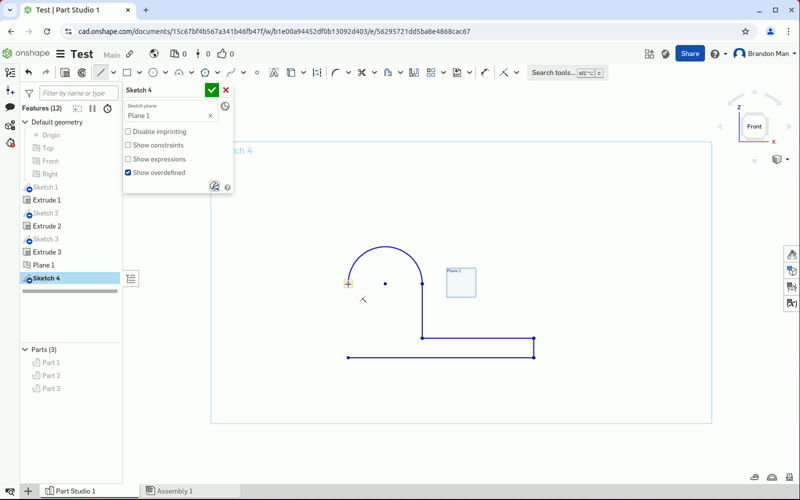
key_down(shift)
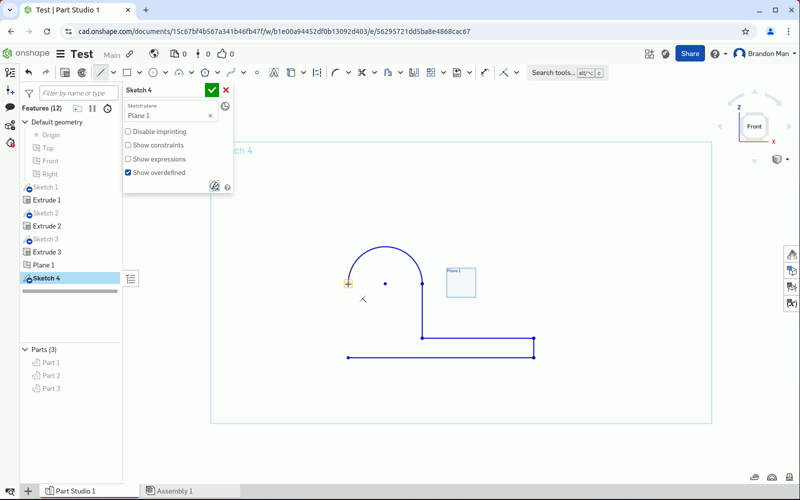
mouse_move(378, 283)
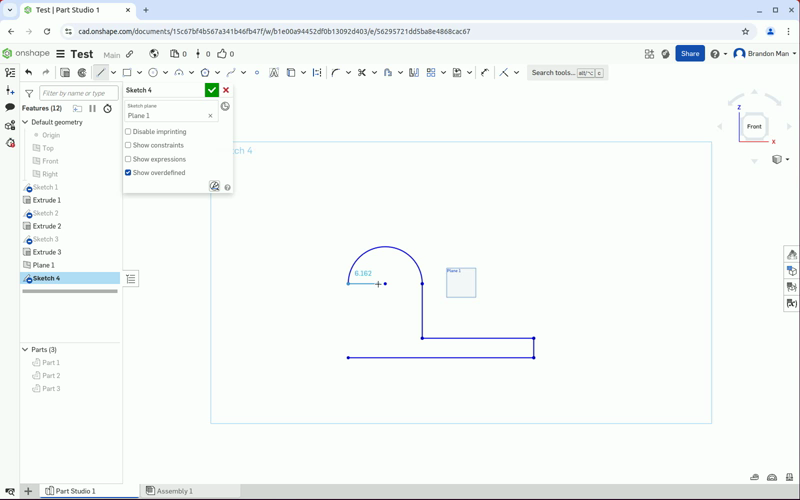
mouse_move(348, 338)
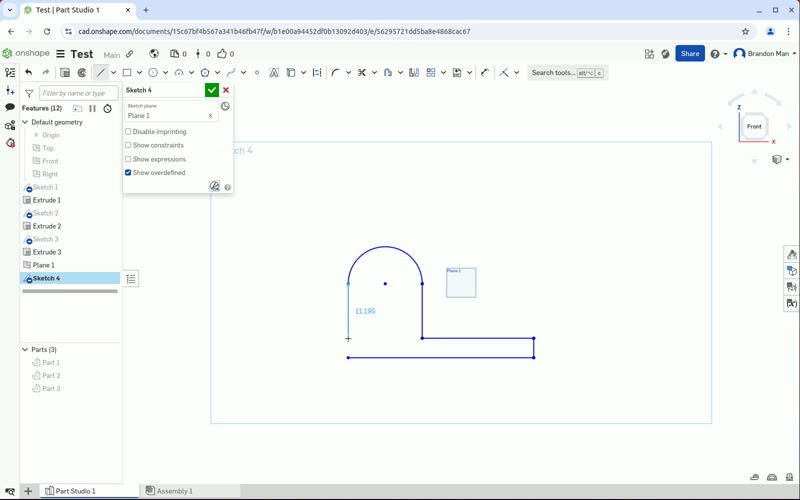
click(348, 338)
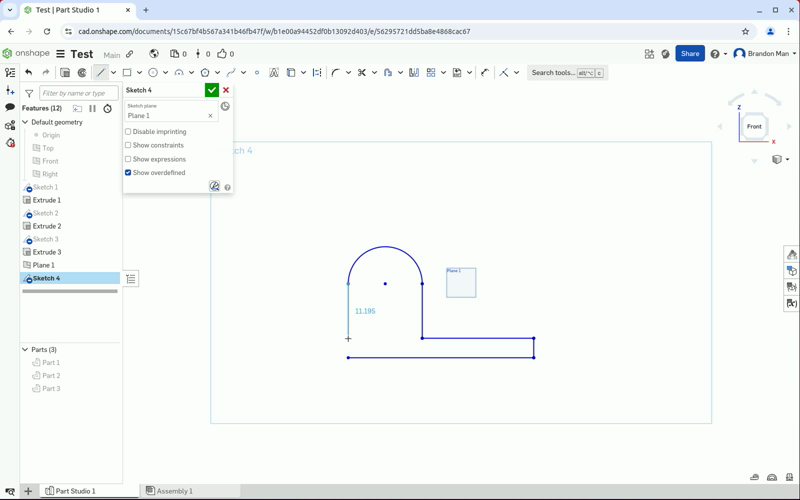
key_up(shift)
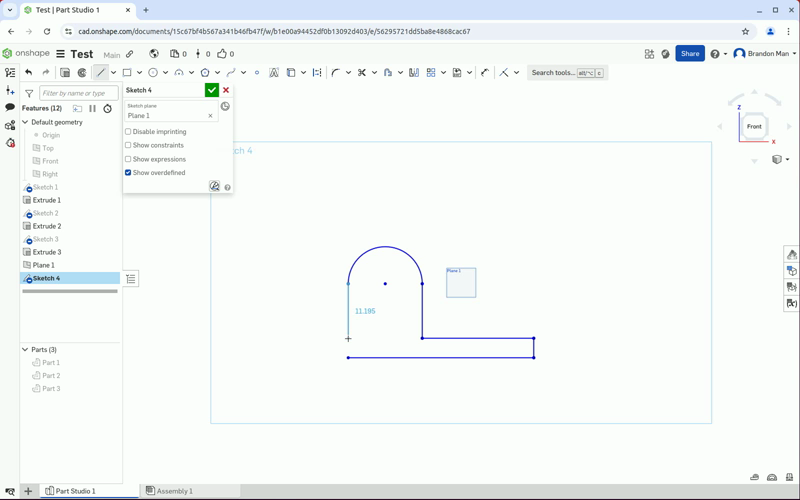
mouse_move(378, 338)
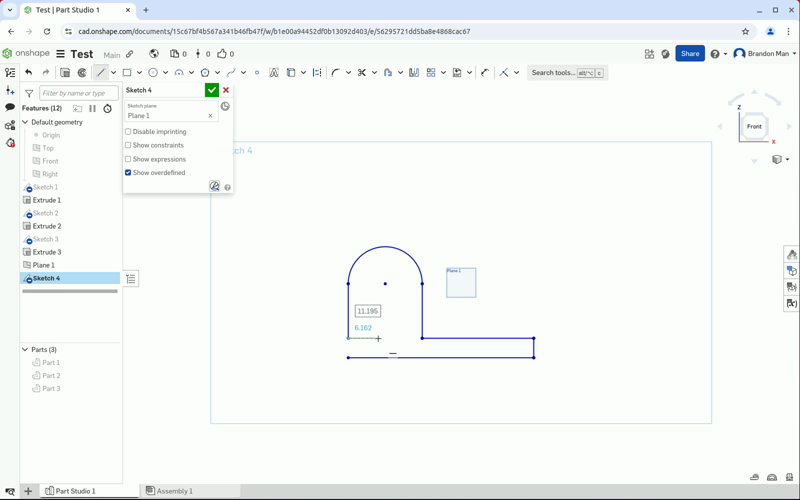
key_down(shift)
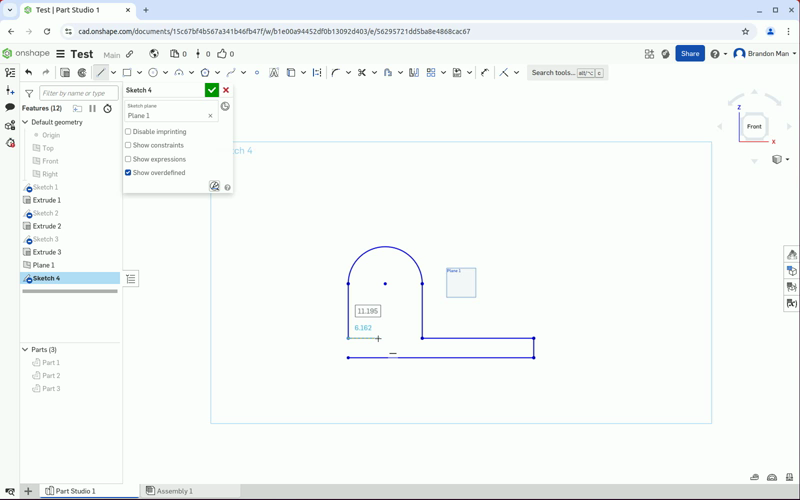
mouse_move(348, 357)
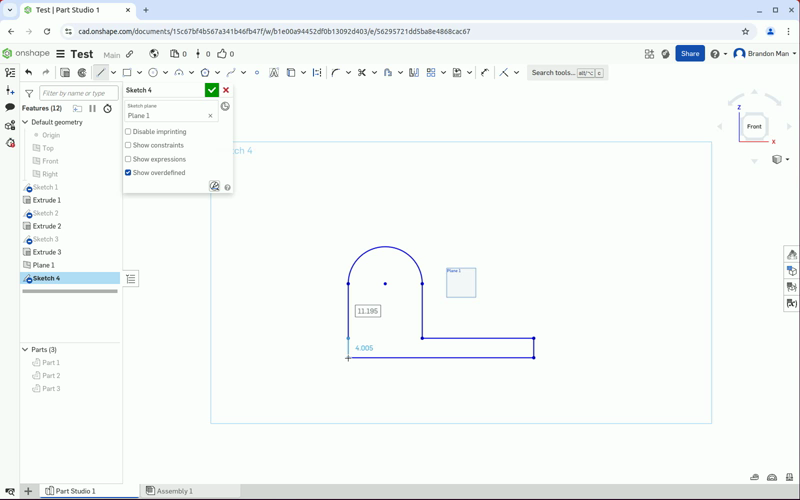
key_up(shift)
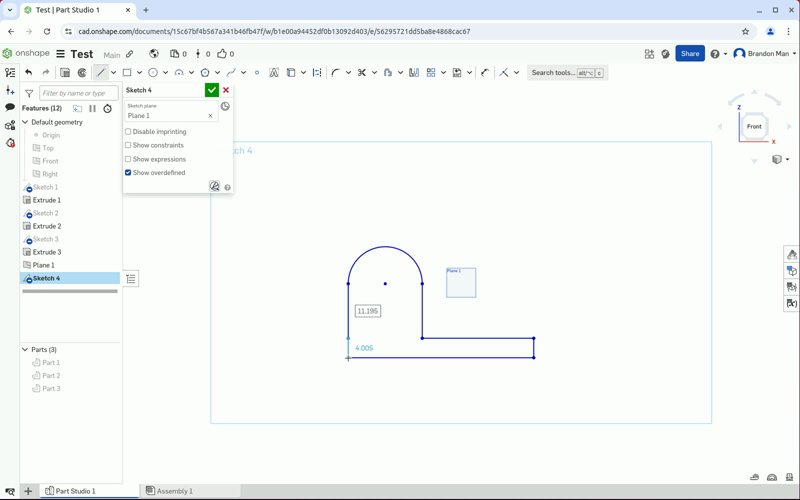
click(348, 357)
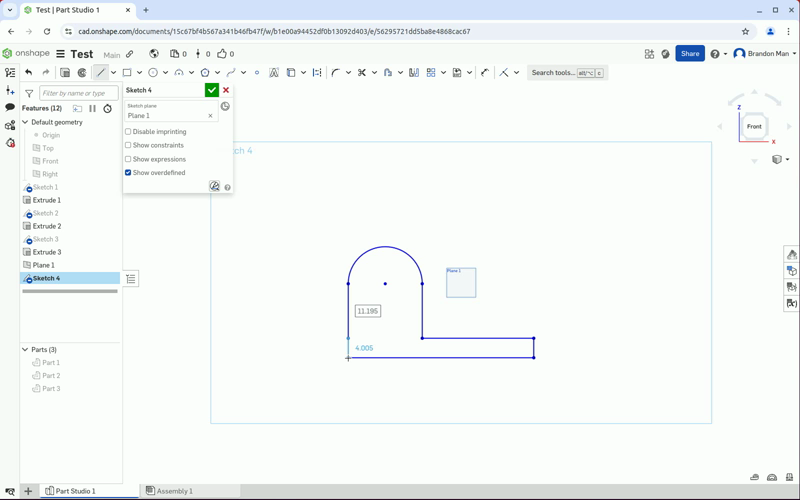
key(esc)
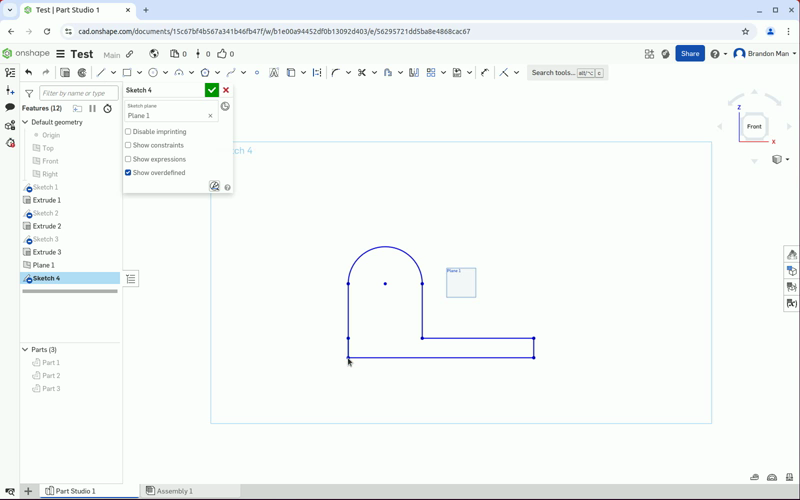
key(c)
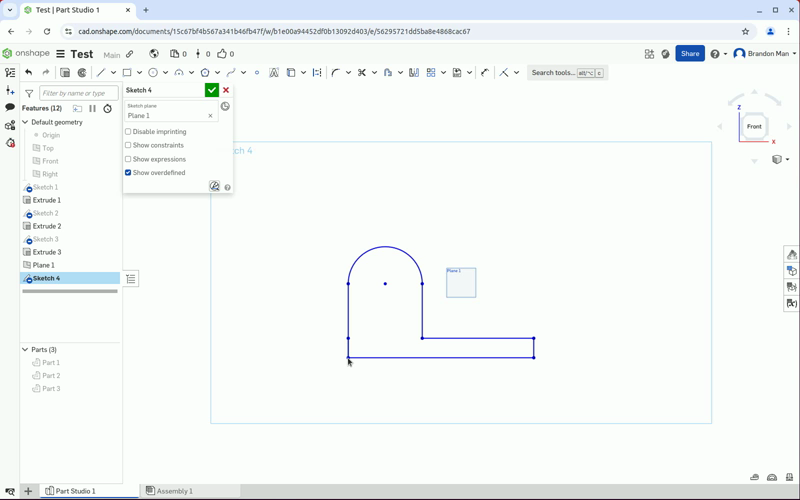
key_down(shift)
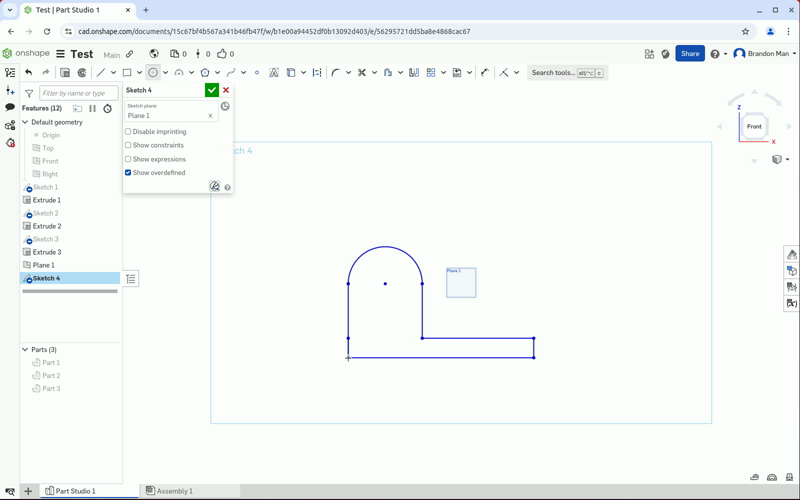
mouse_move(385, 283)
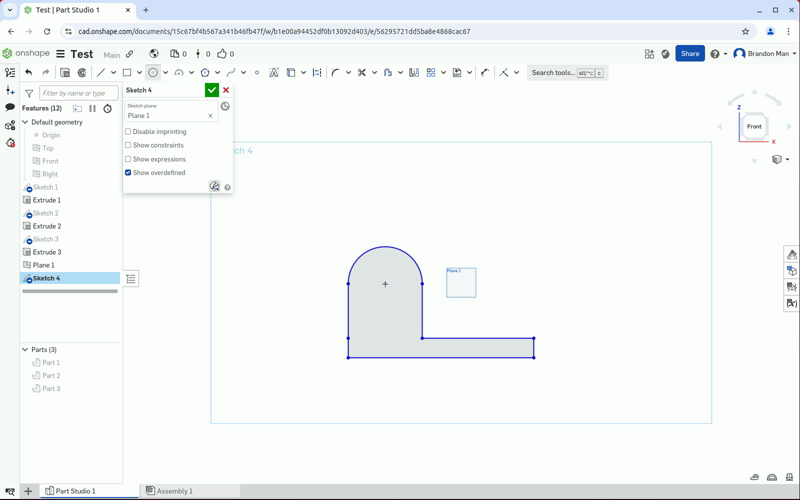
click(385, 283)
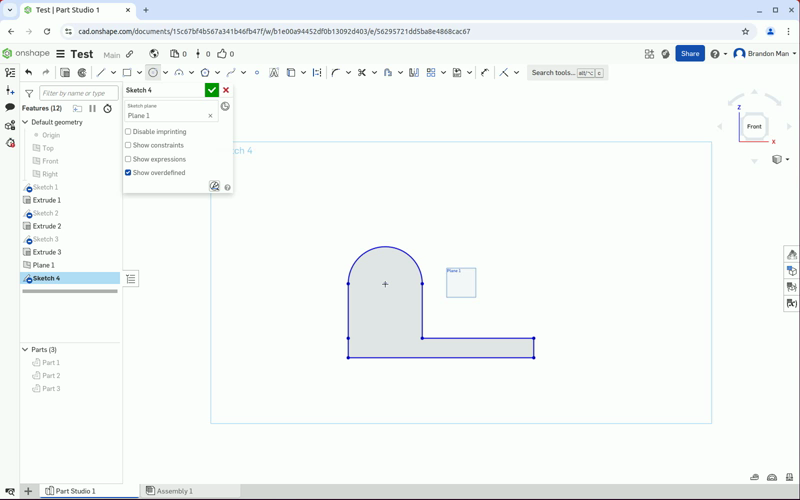
key_up(shift)
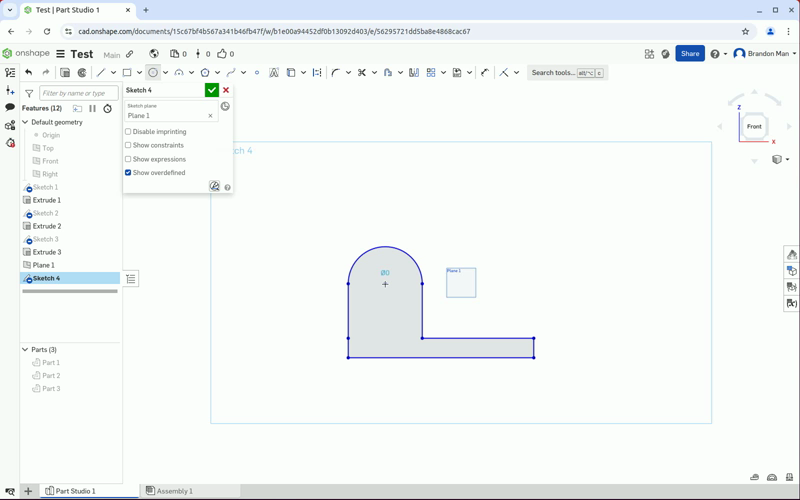
mouse_move(404, 283)
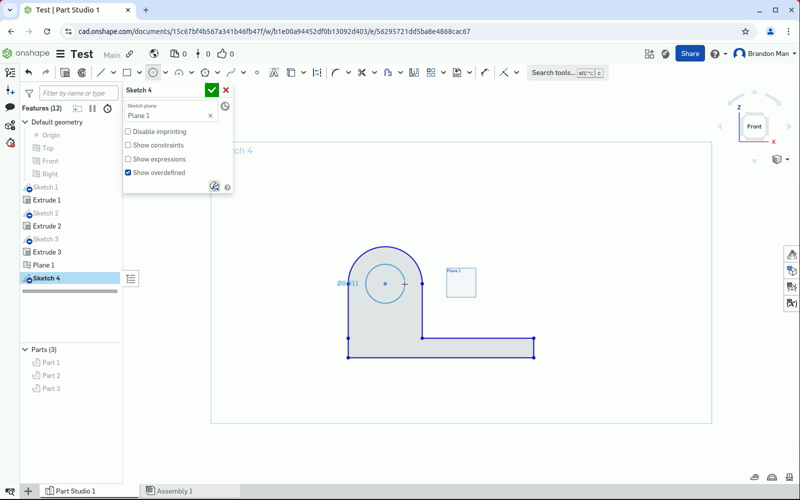
click(404, 283)
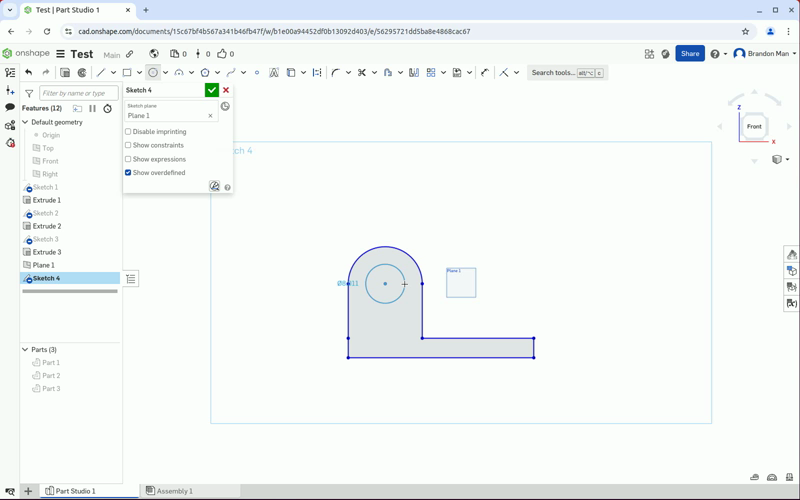
key(esc)
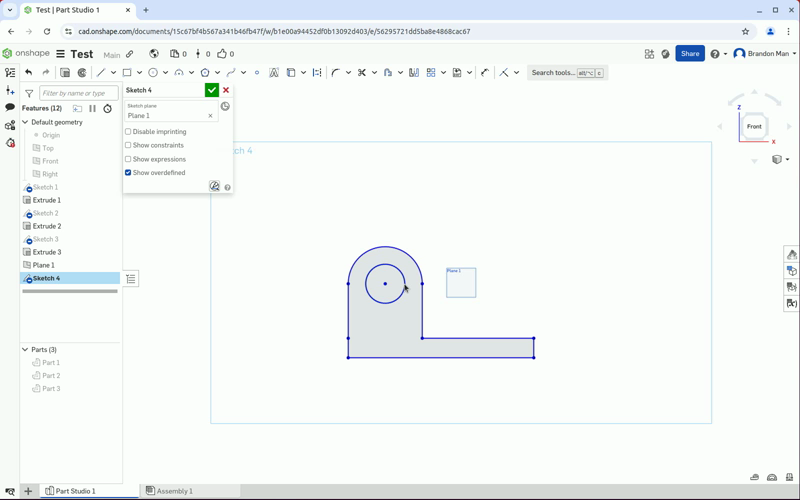
mouse_move(379, 349)
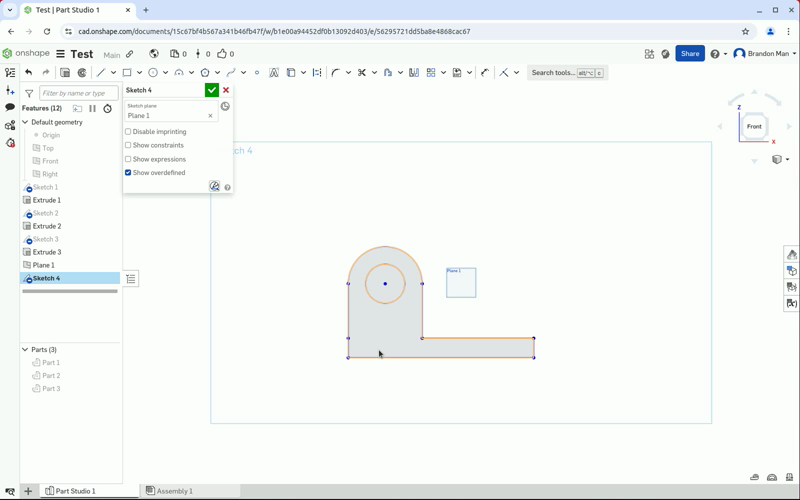
click(379, 349)
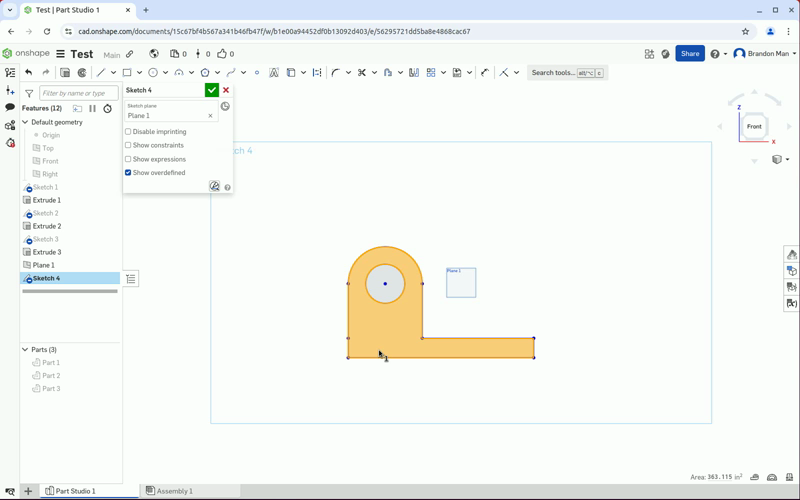
mouse_move(73, 352)
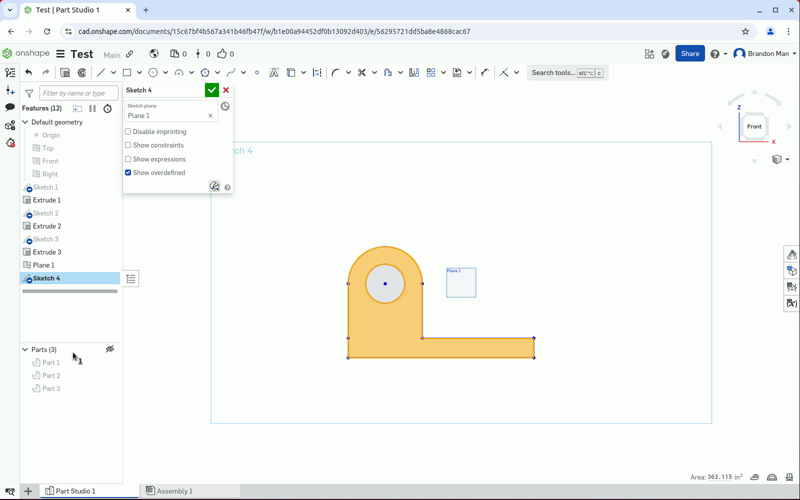
key(shift+y)
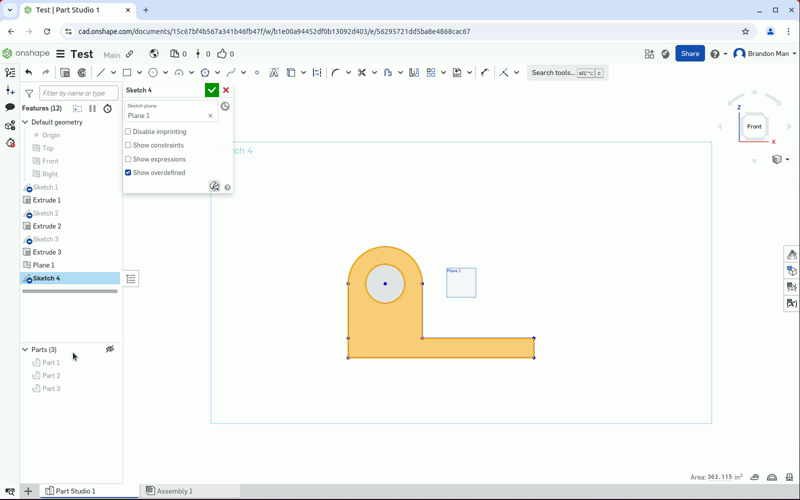
key(shift+e)
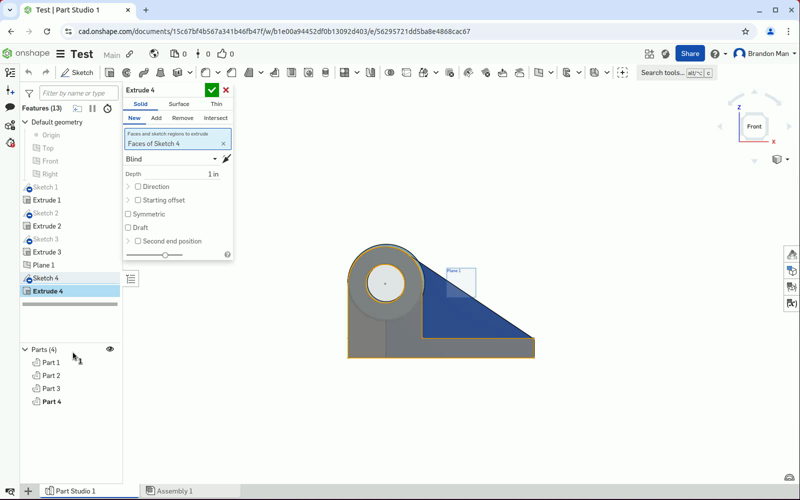
mouse_move(143, 106)
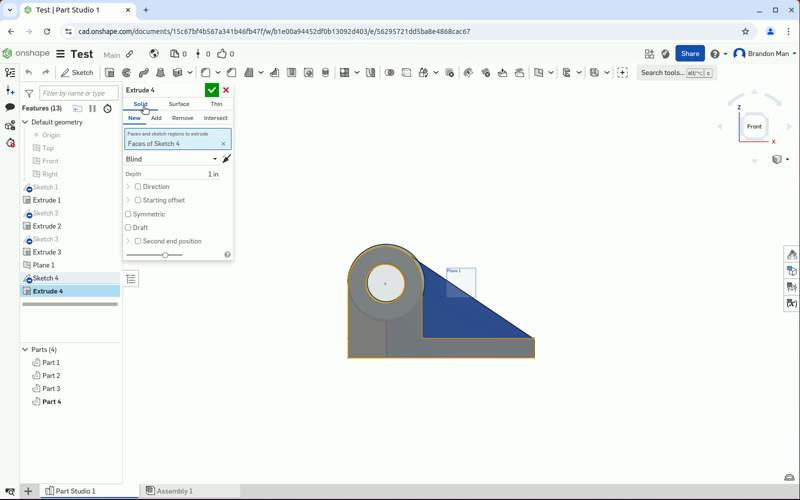
click(143, 106)
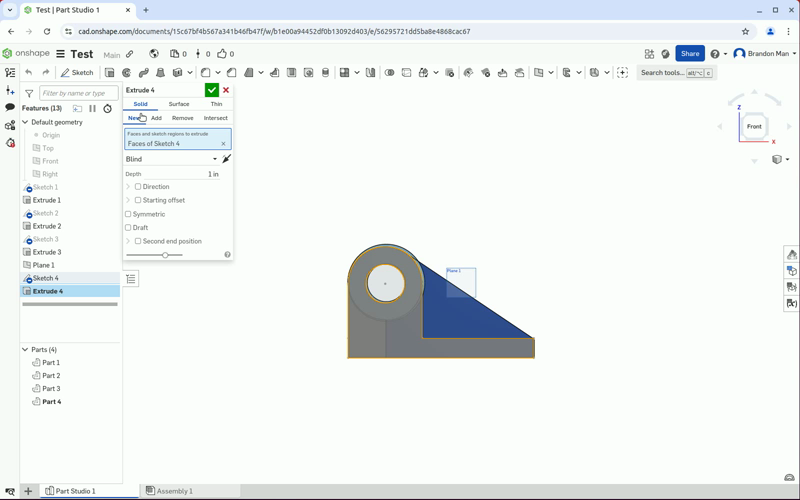
mouse_move(137, 120)
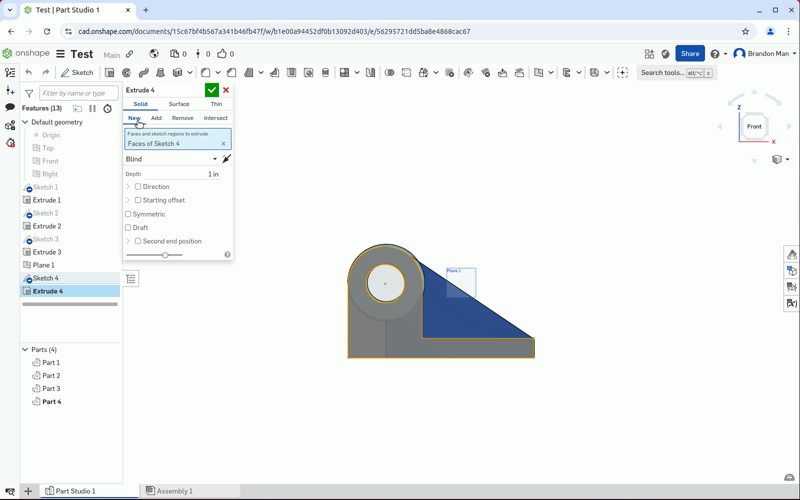
click(137, 120)
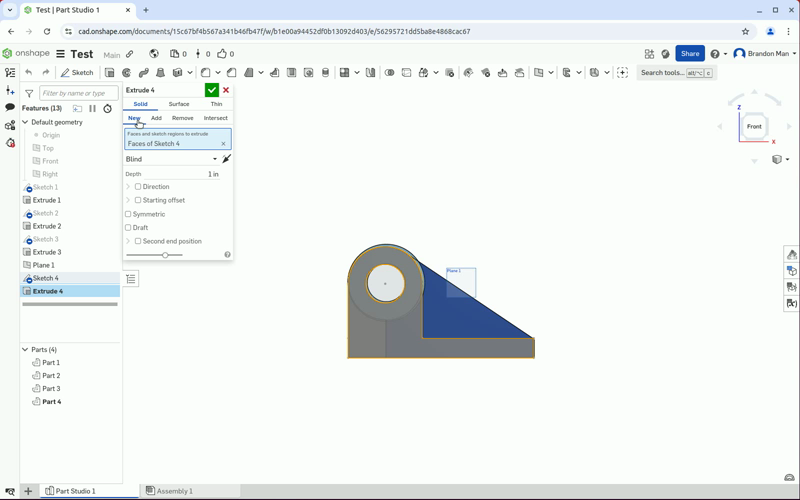
key(tab, 4)
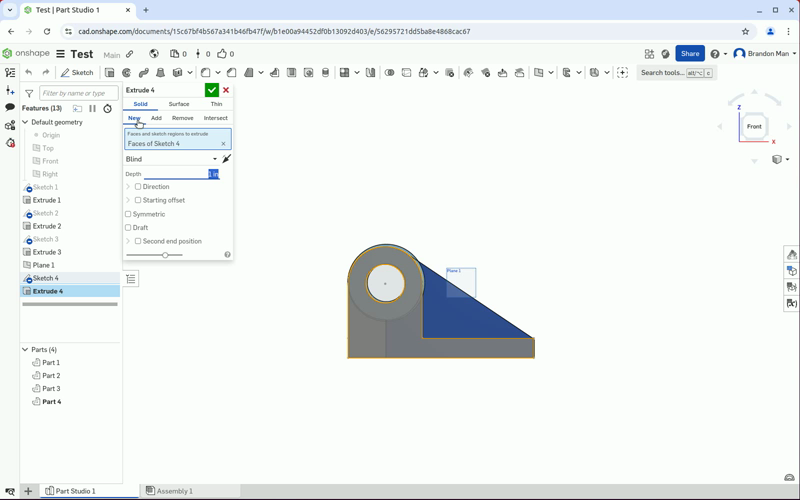
text(7.703)
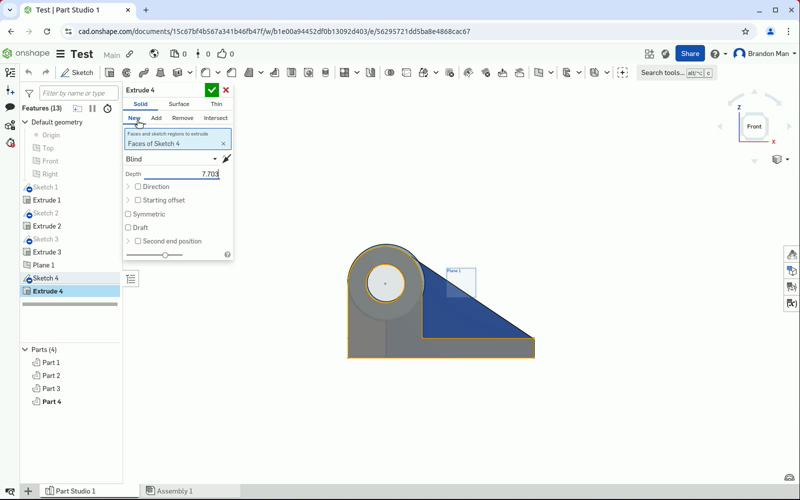
key(enter)
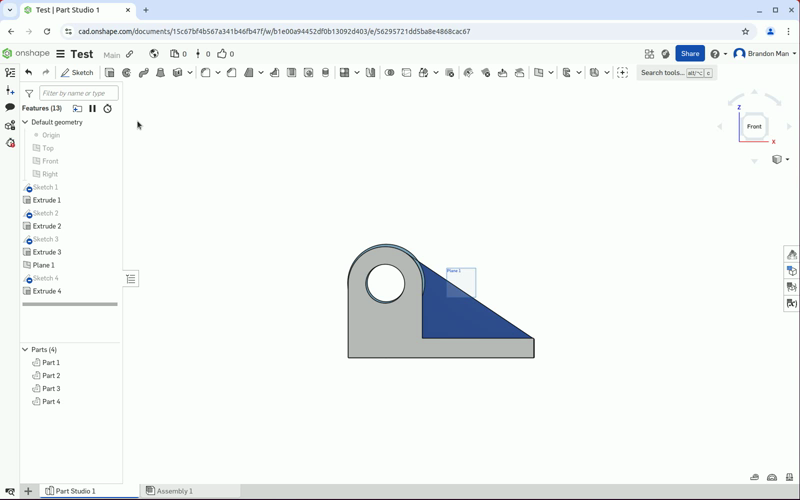
key(shift+h)
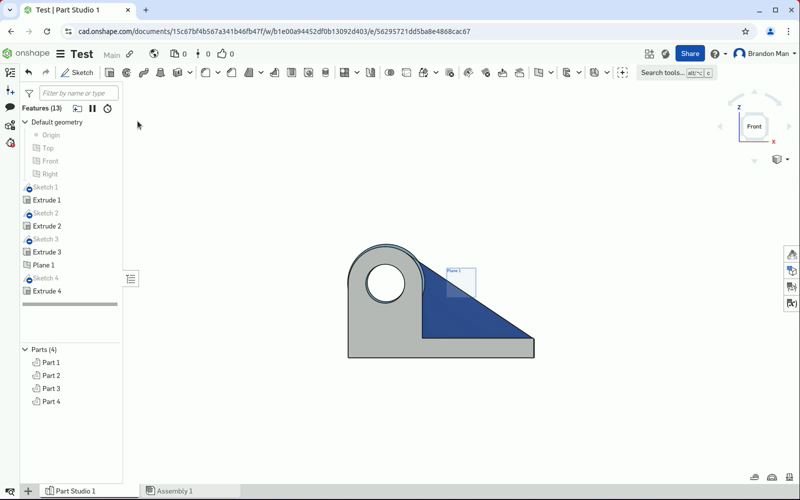
key(shift+h)
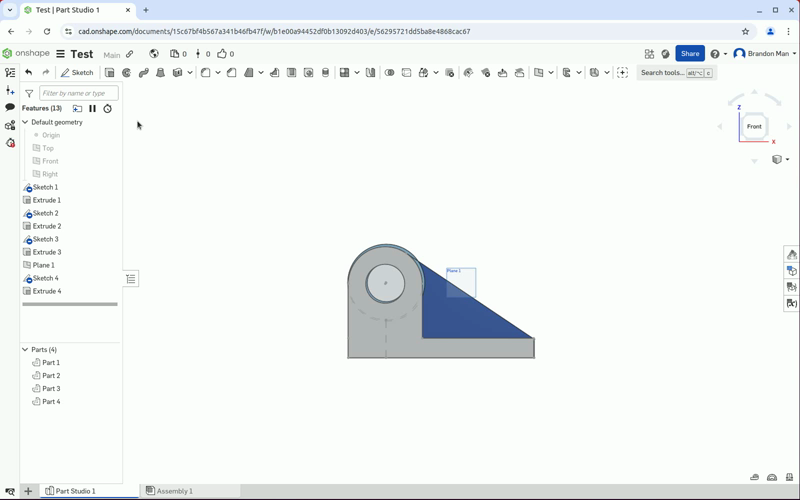
key(shift+7)
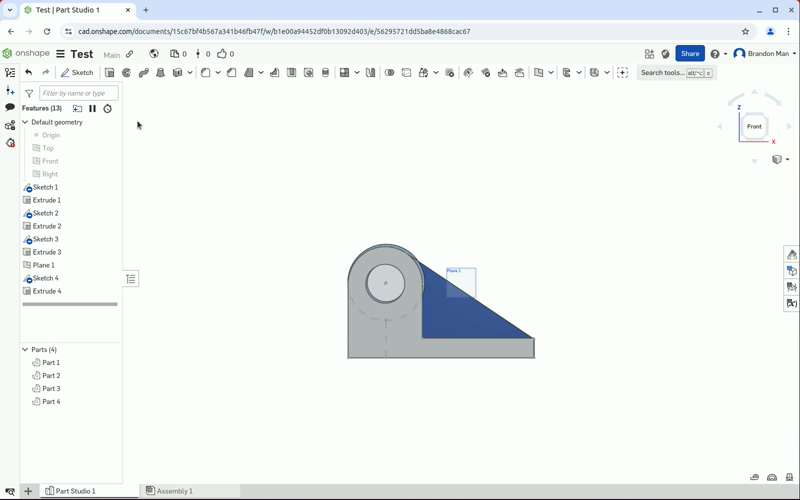
key(left, 2)
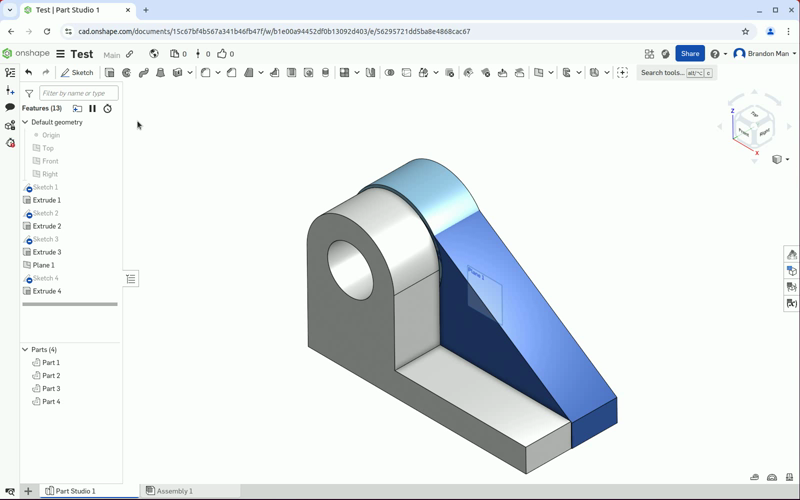
key(down, 2)
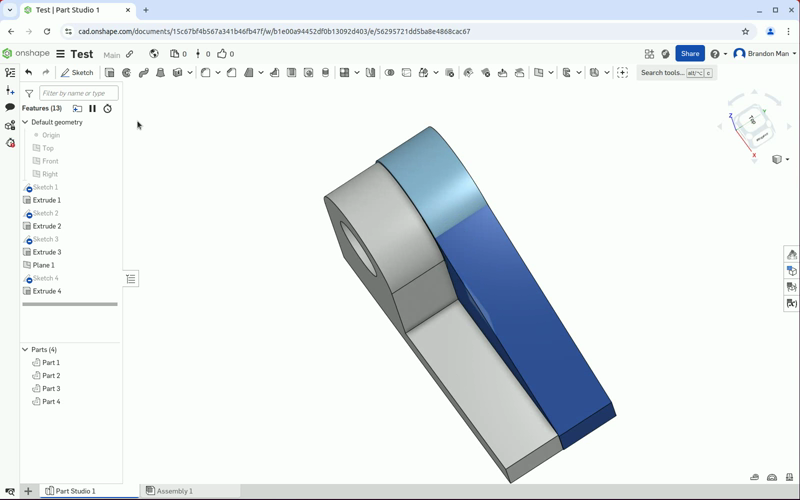
key(up, 2)
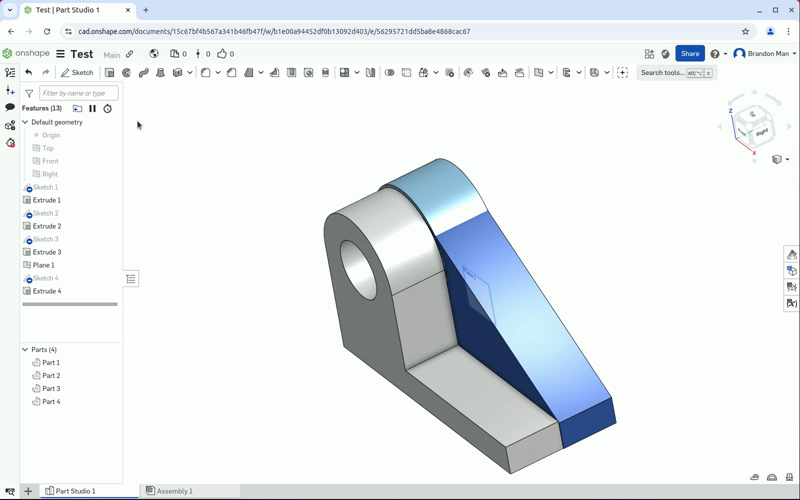
key(right, 2)
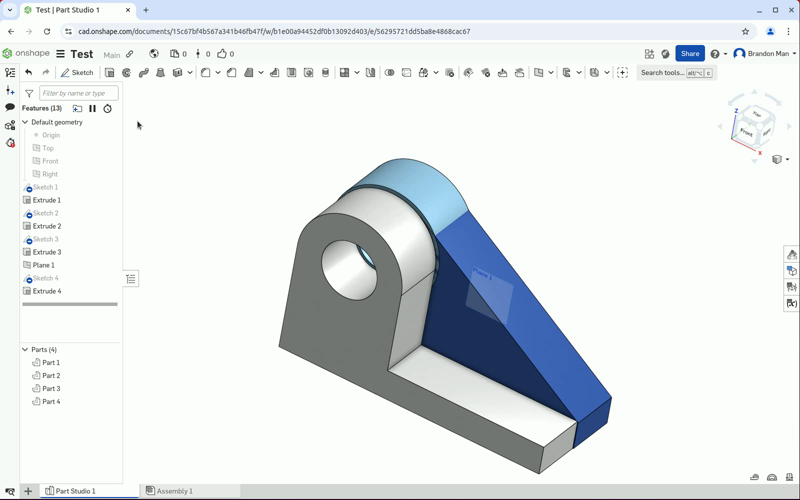
mouse_move(73, 189)
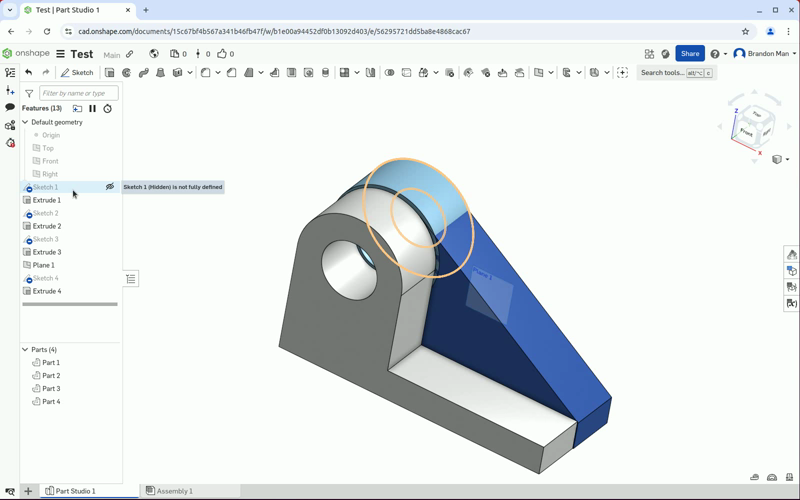
click(73, 189)